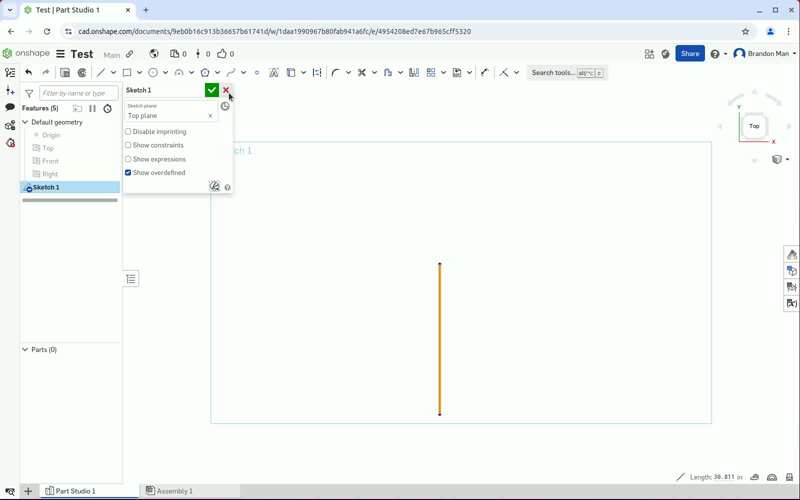
key(shift+h)
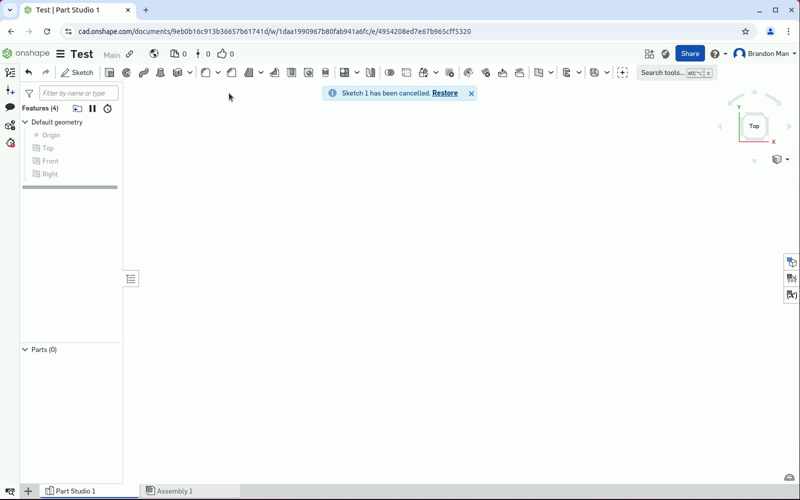
mouse_move(73, 352)
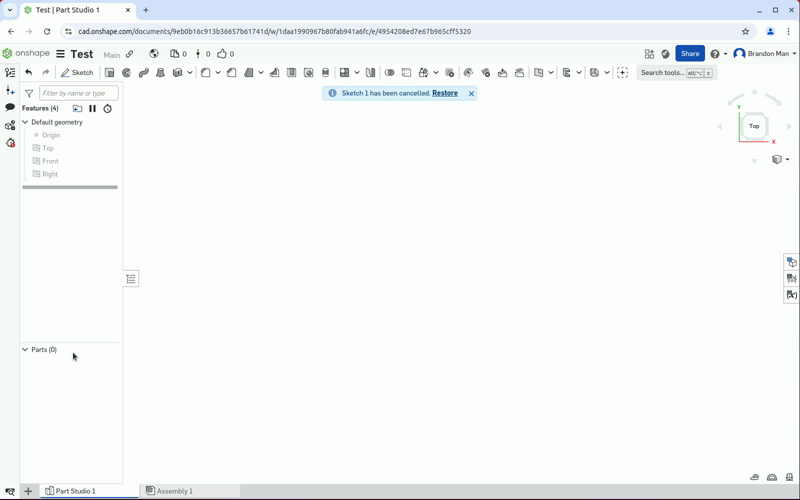
key(y)
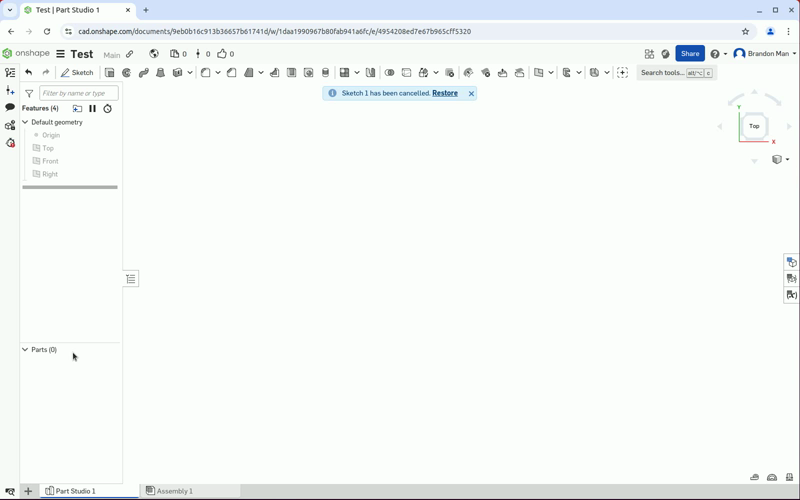
key(shift+p)
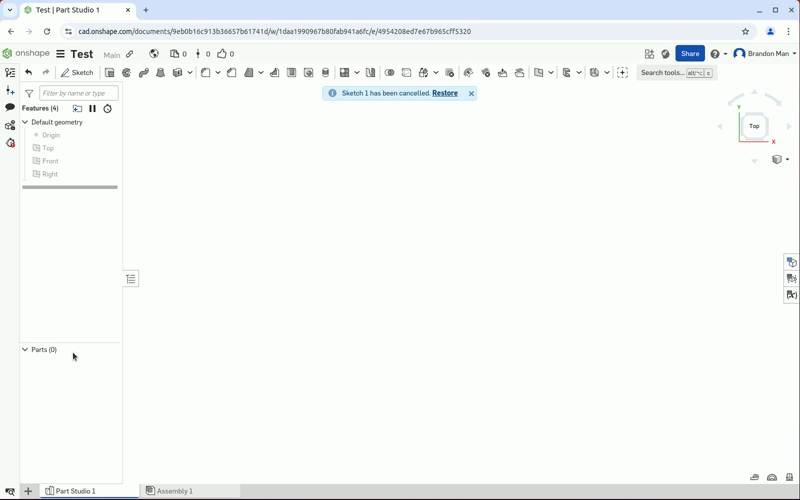
key(space)
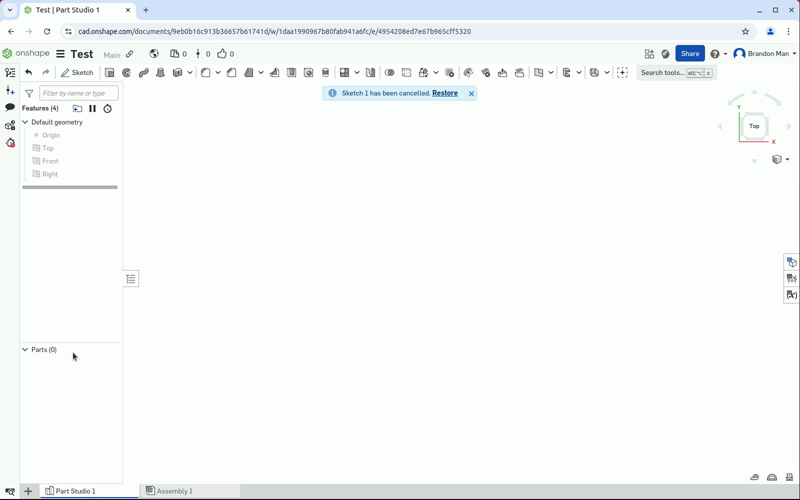
key_down(shift)
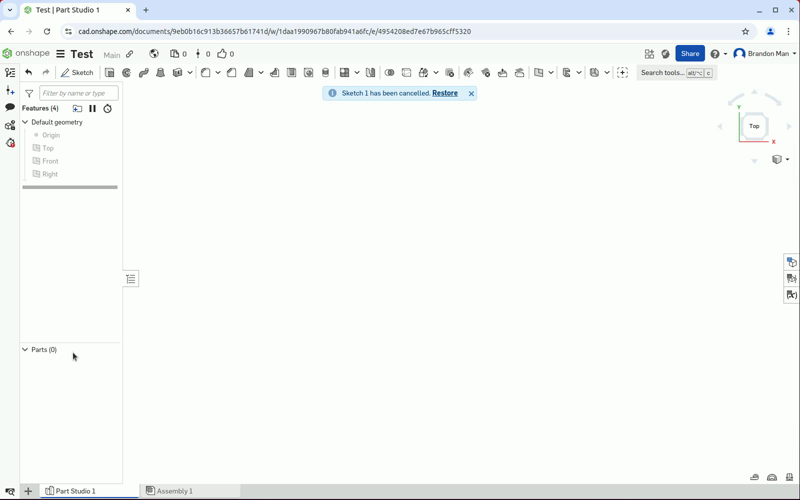
key(up)
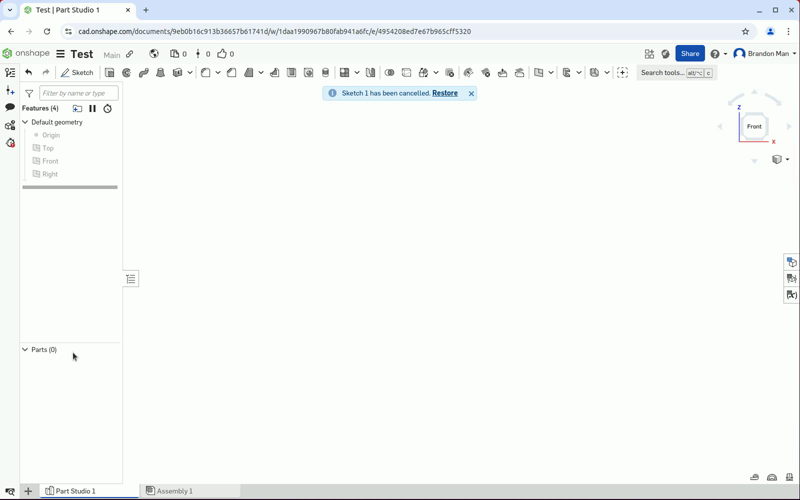
key_up(shift)
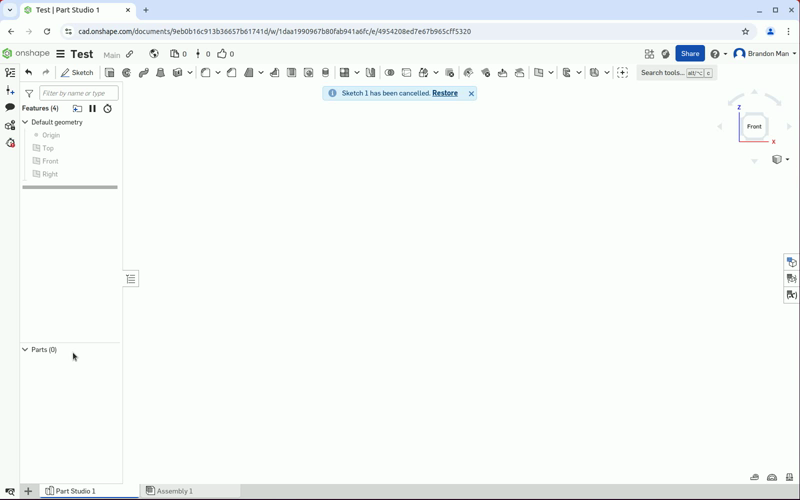
mouse_move(73, 352)
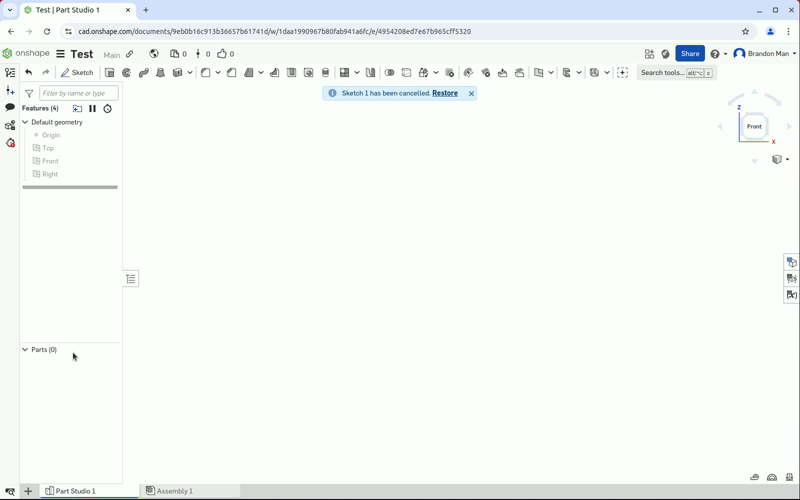
key(shift+y)
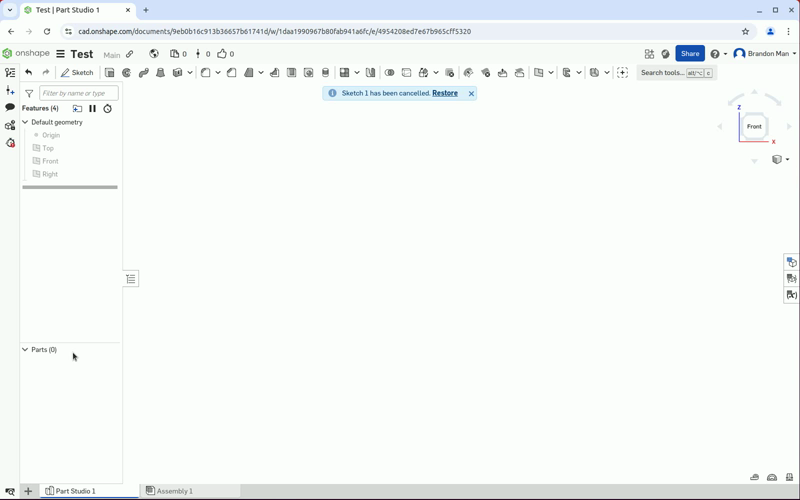
key(shift+s)
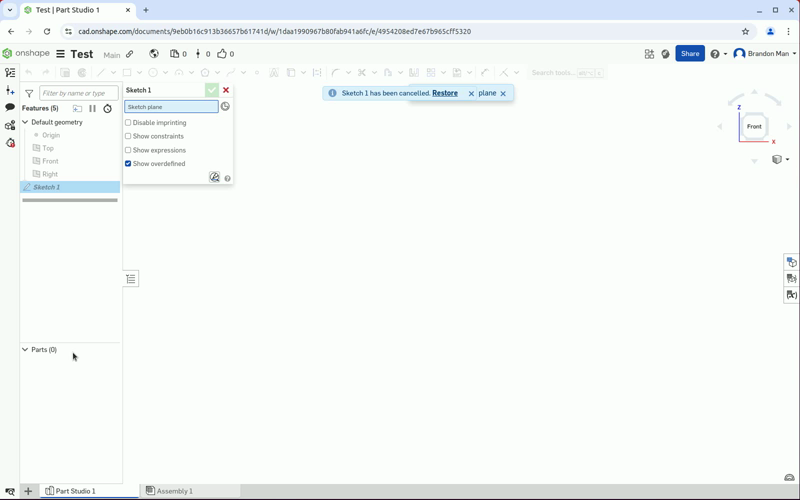
mouse_move(73, 163)
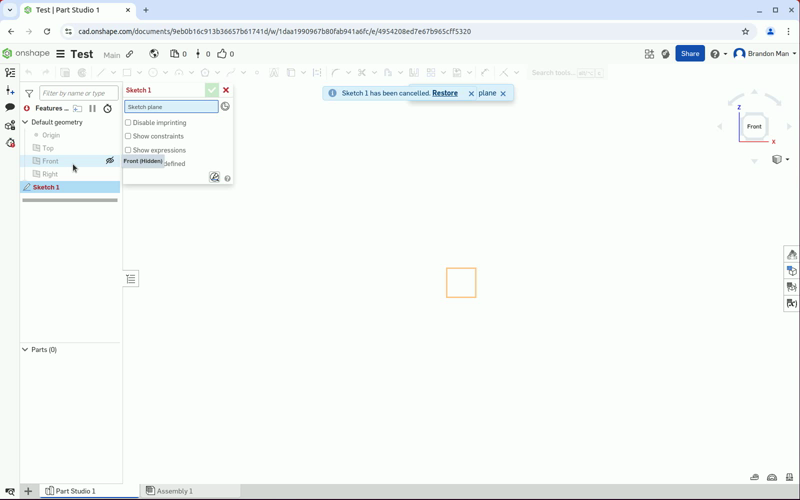
click(73, 163)
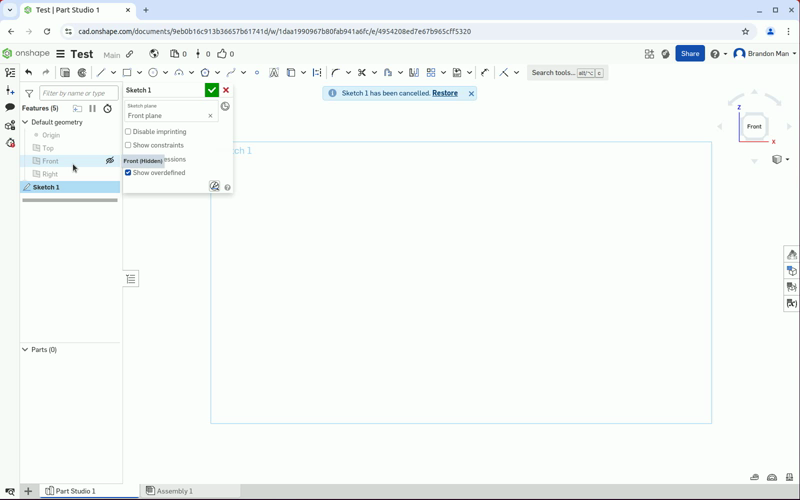
mouse_move(73, 352)
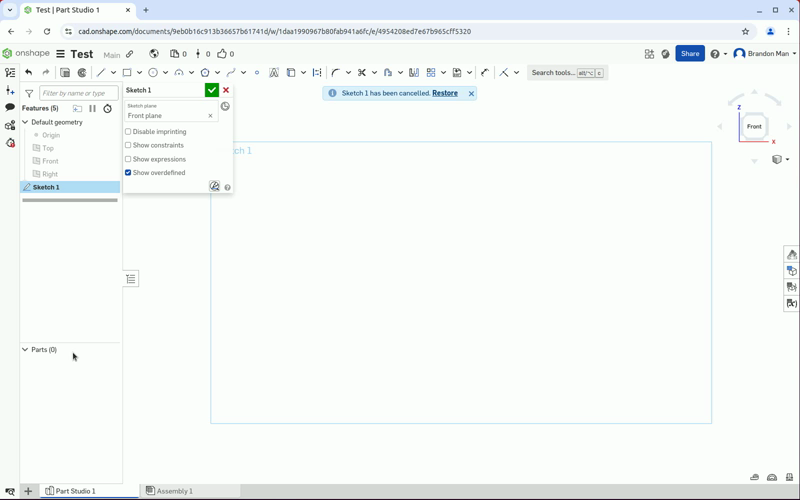
key(y)
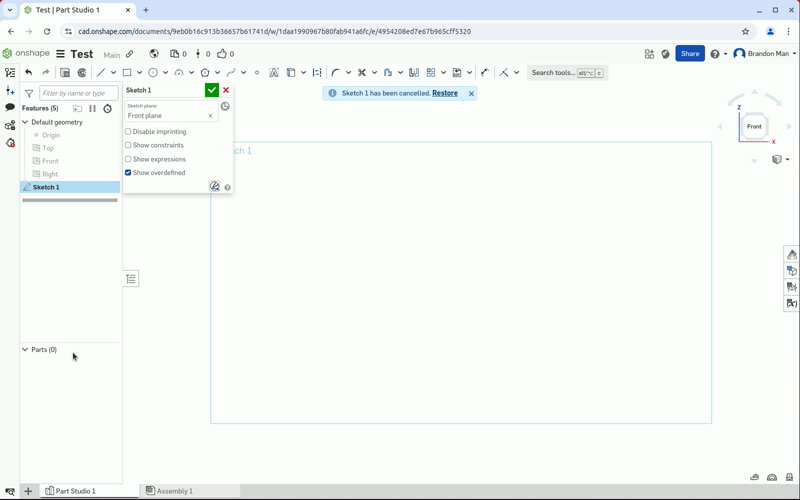
key(c)
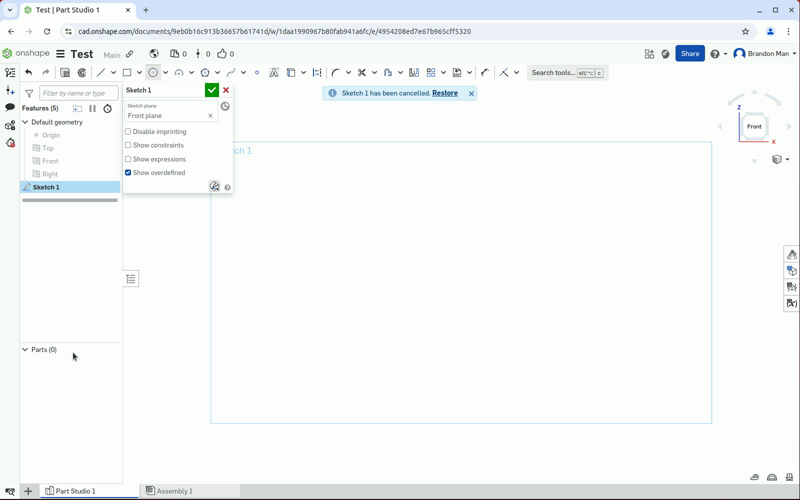
key_down(shift)
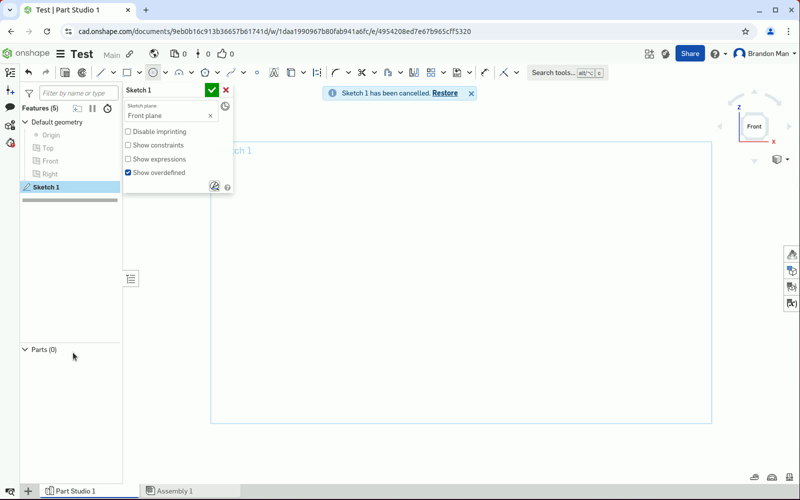
mouse_move(461, 282)
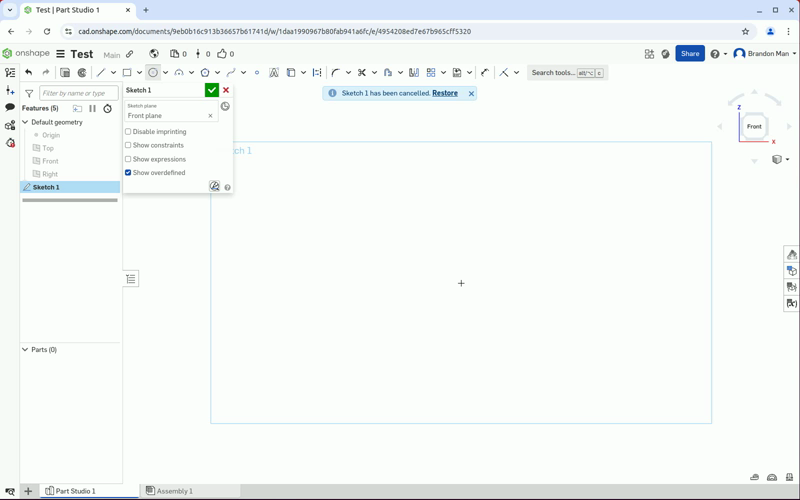
click(461, 282)
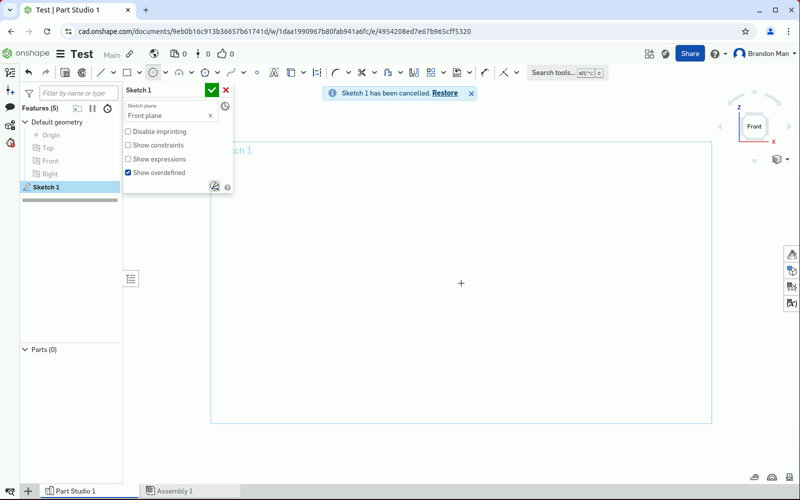
key_up(shift)
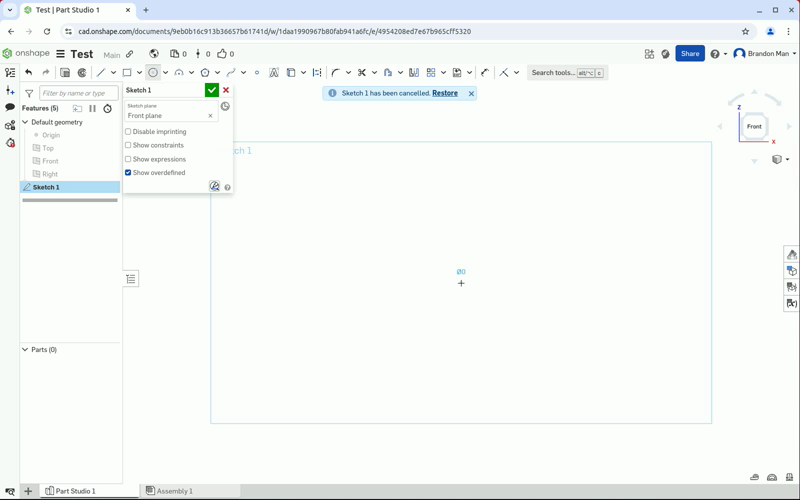
mouse_move(574, 282)
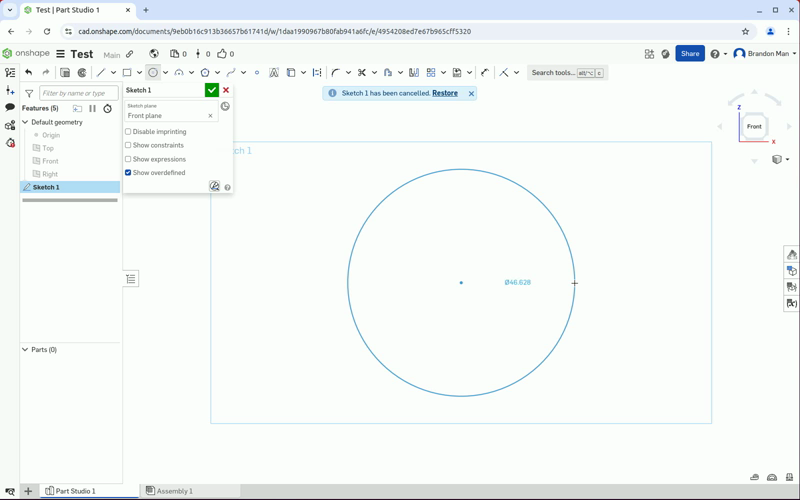
click(574, 282)
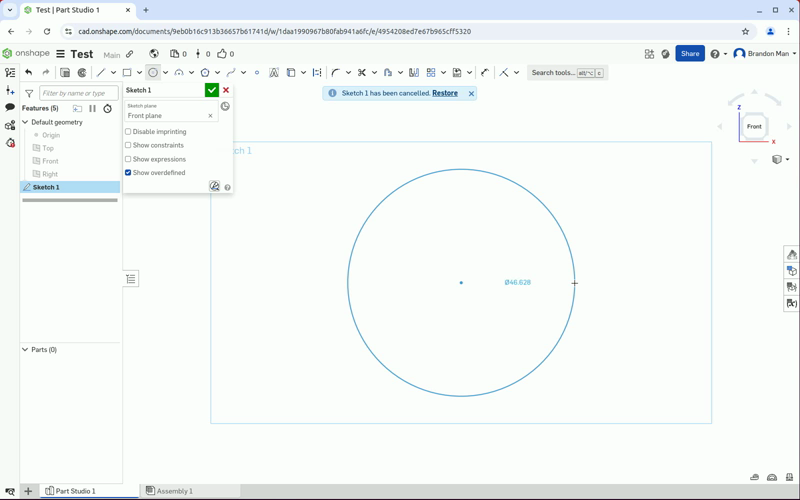
key(esc)
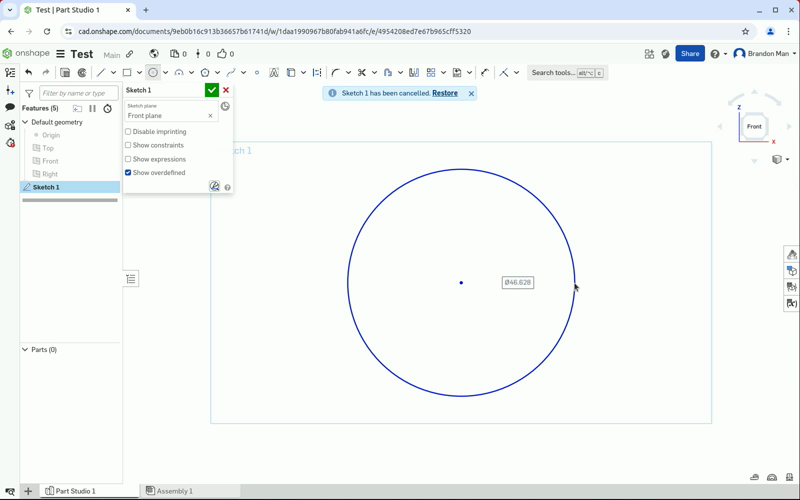
key(l)
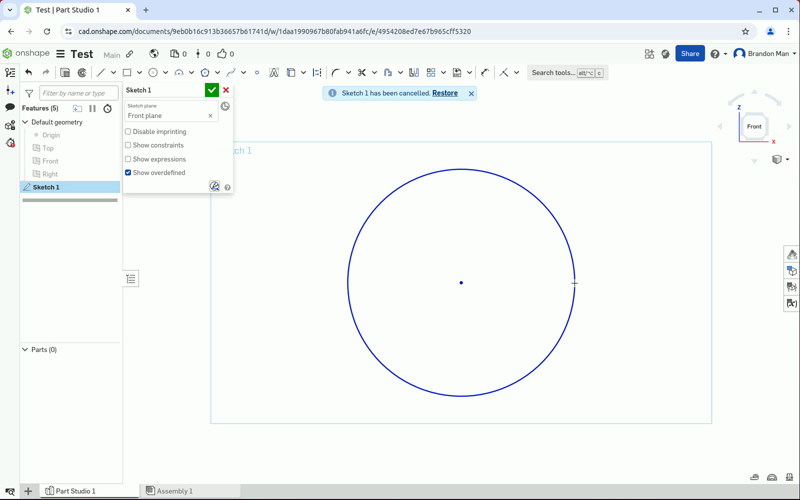
key_down(shift)
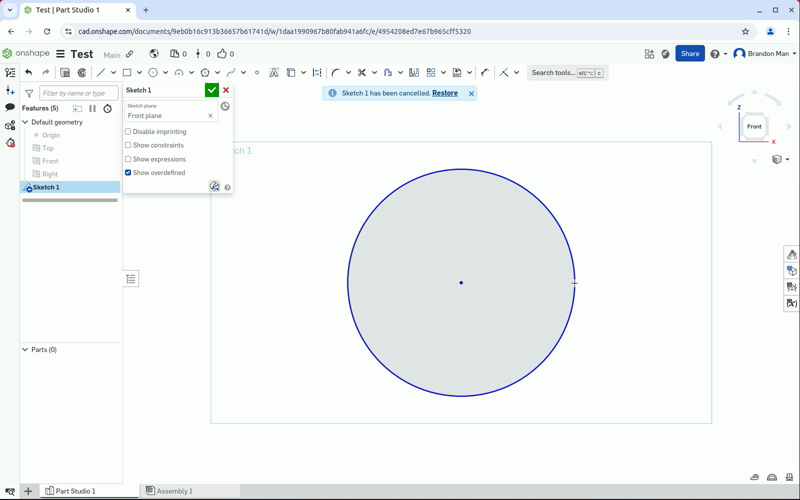
mouse_move(444, 384)
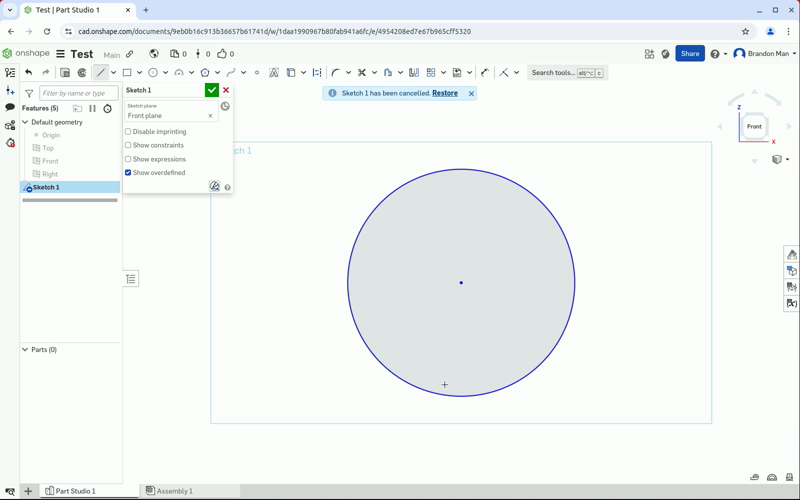
click(444, 384)
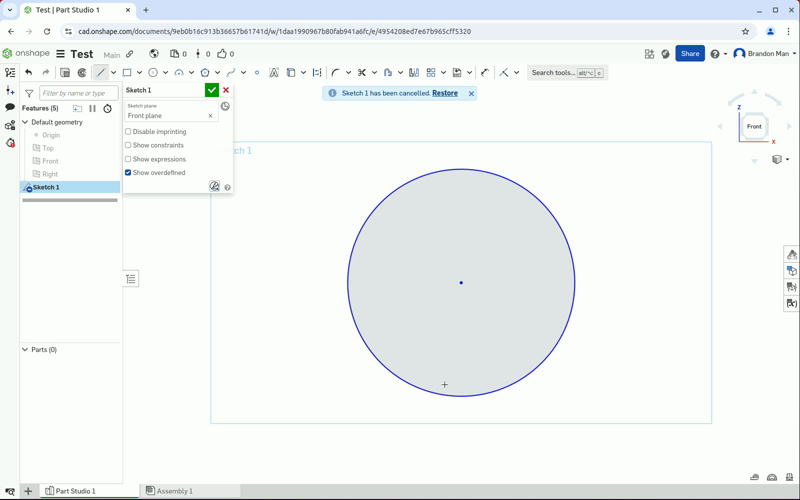
key_up(shift)
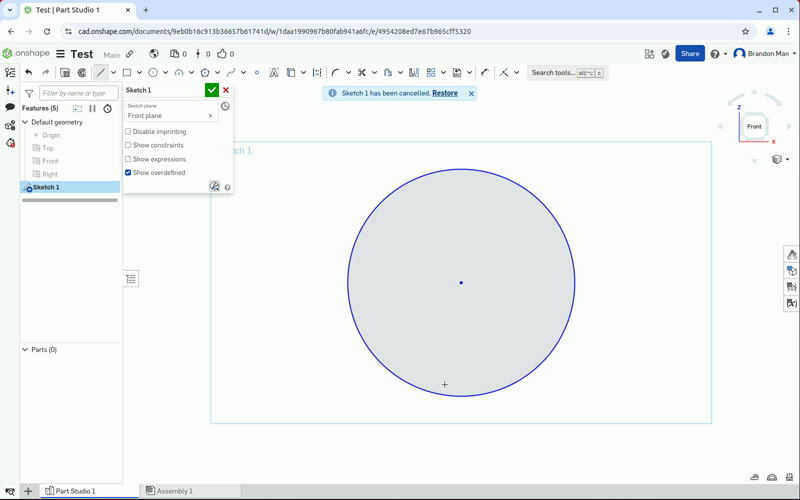
key_down(shift)
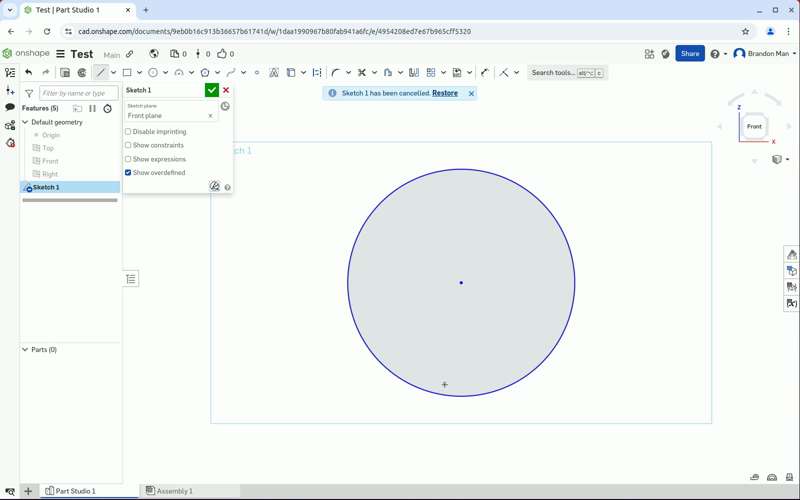
mouse_move(474, 384)
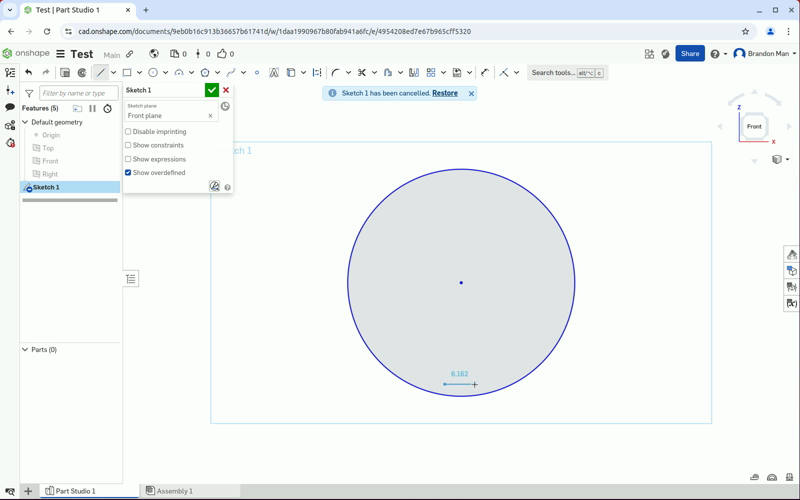
mouse_move(475, 384)
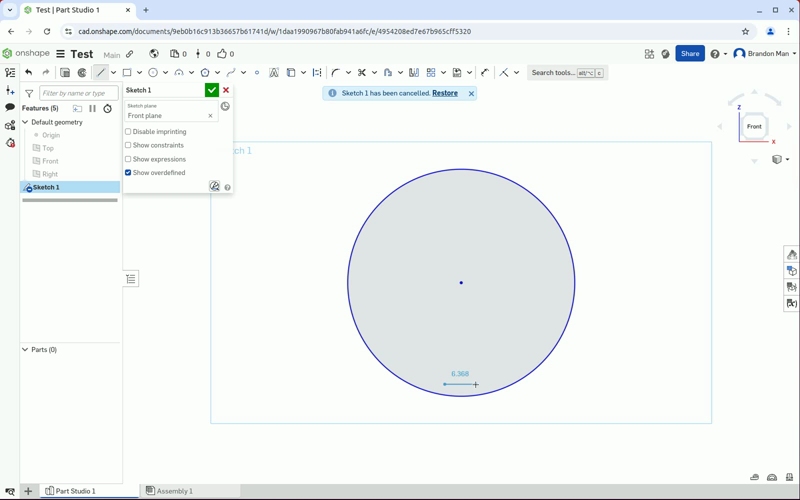
click(475, 384)
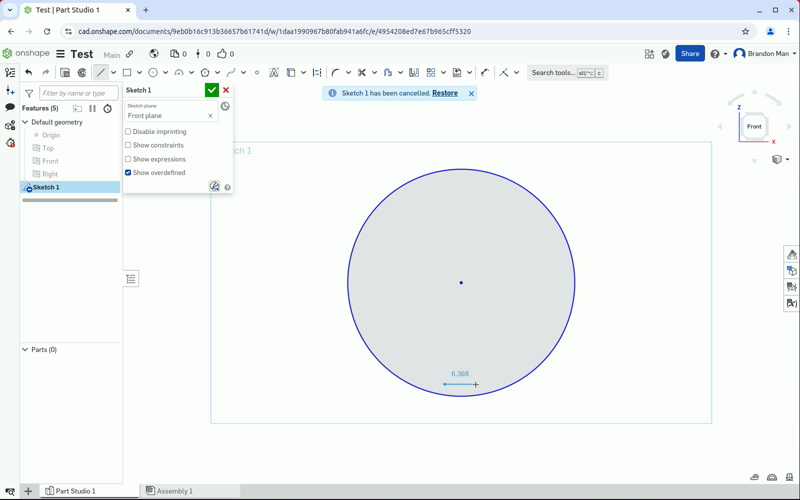
key_up(shift)
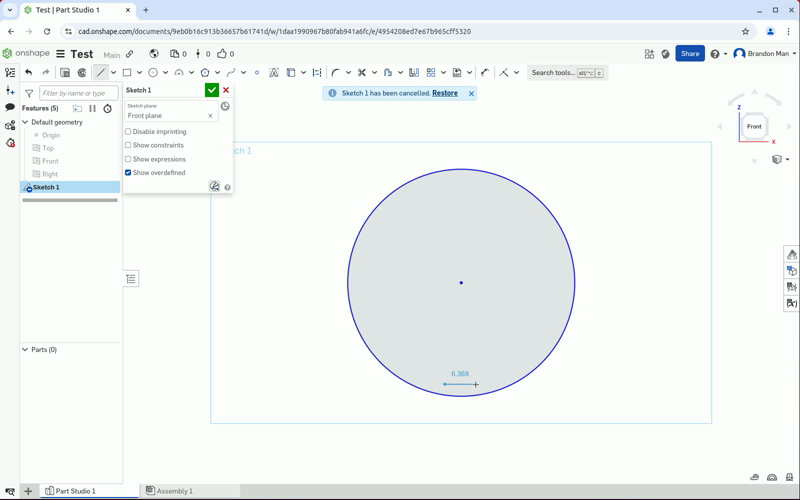
key_down(shift)
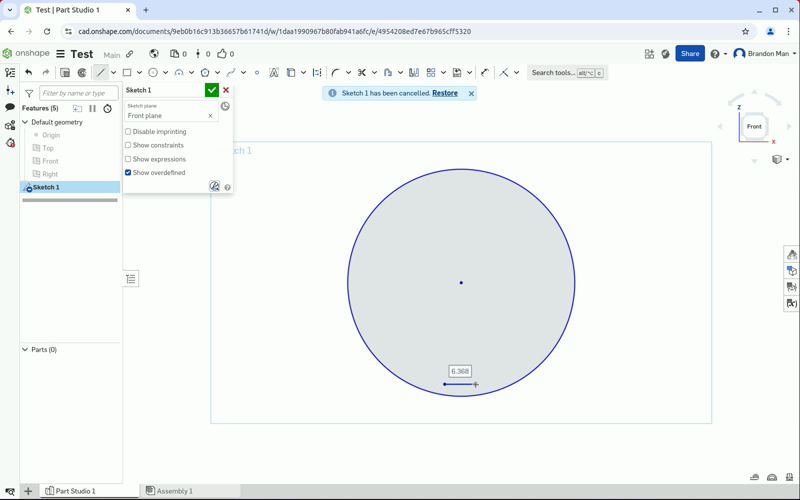
mouse_move(505, 384)
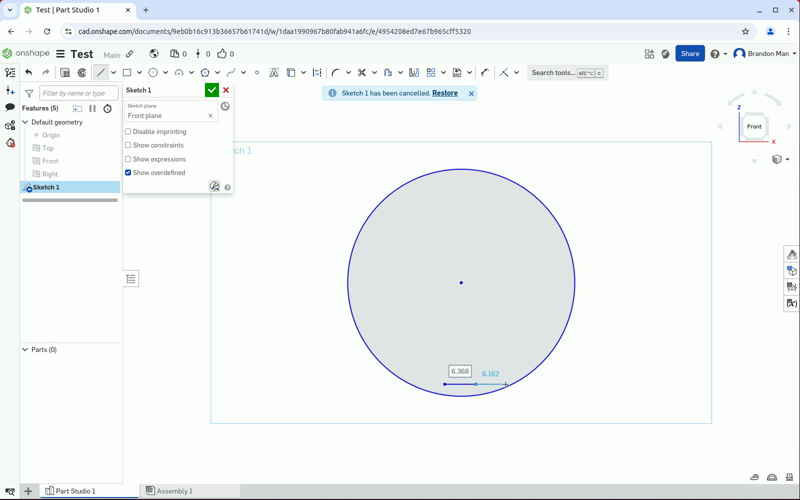
mouse_move(475, 372)
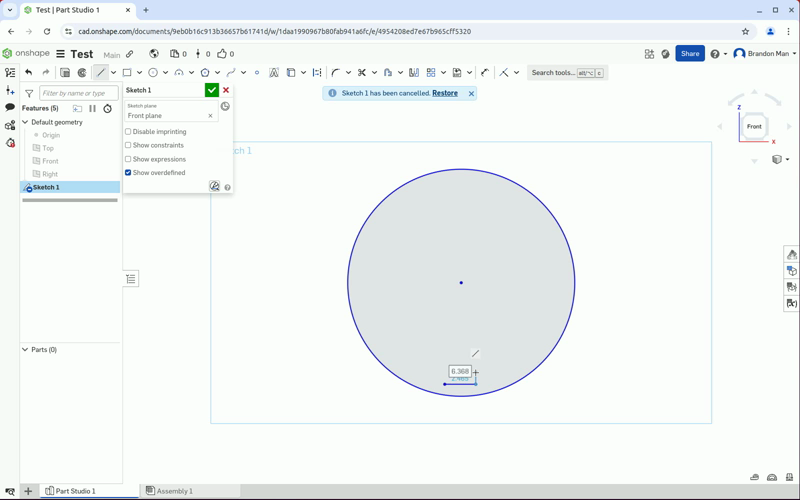
click(475, 372)
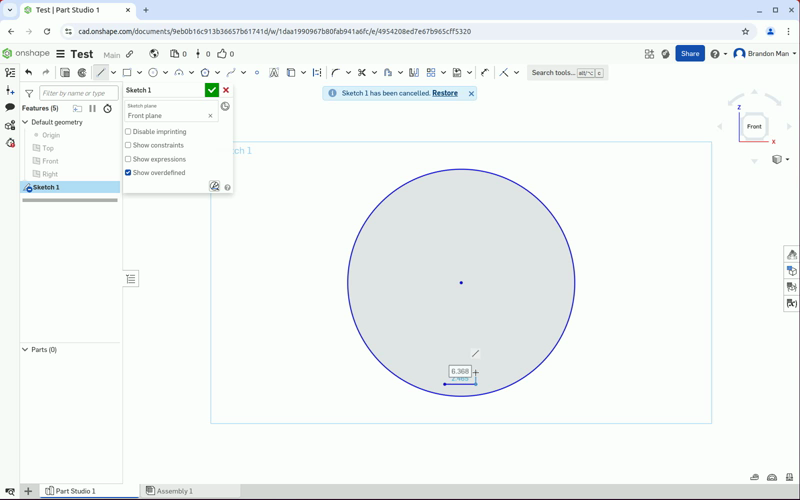
key_up(shift)
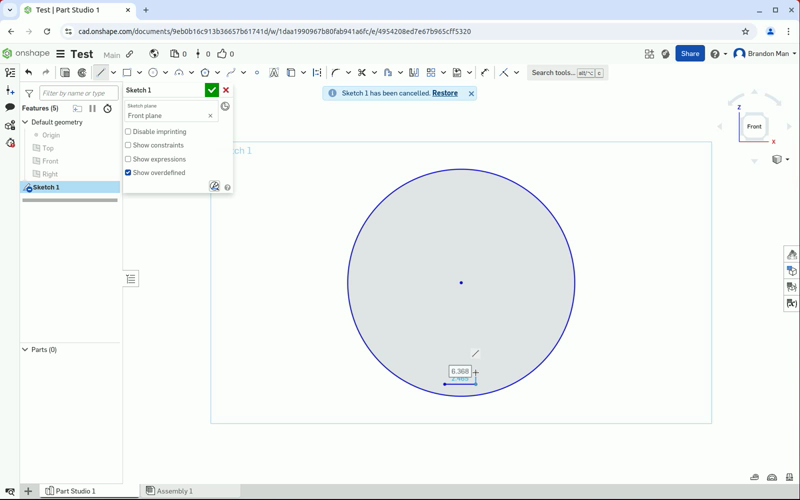
key(esc)
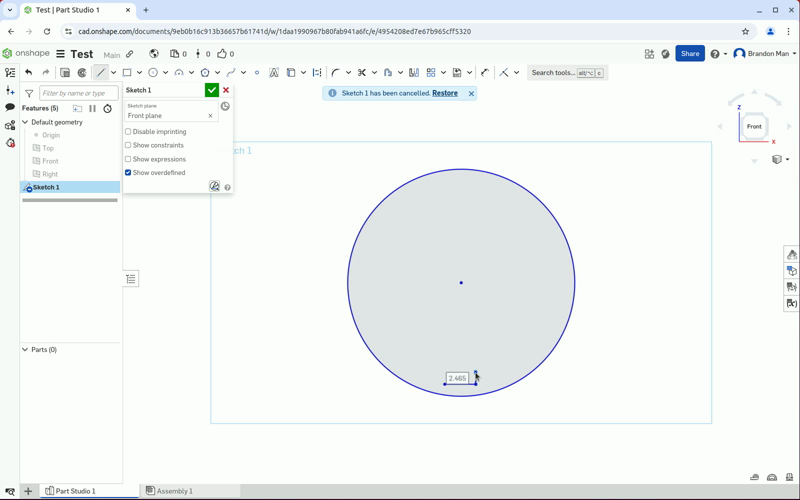
key(a)
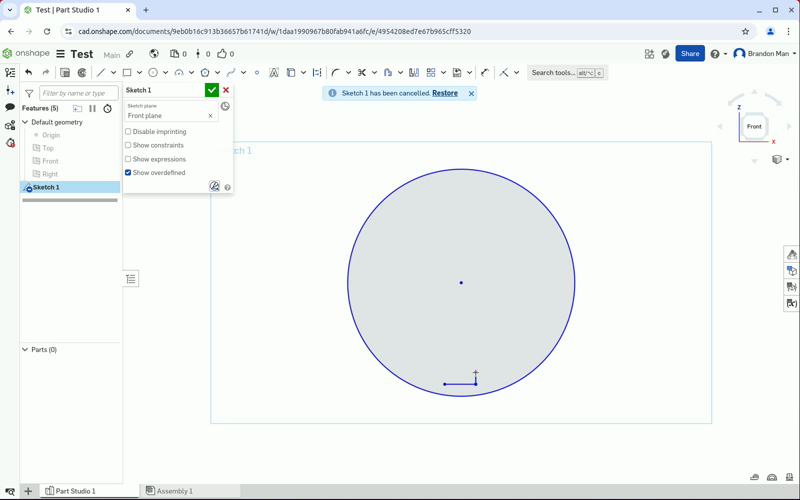
mouse_move(475, 372)
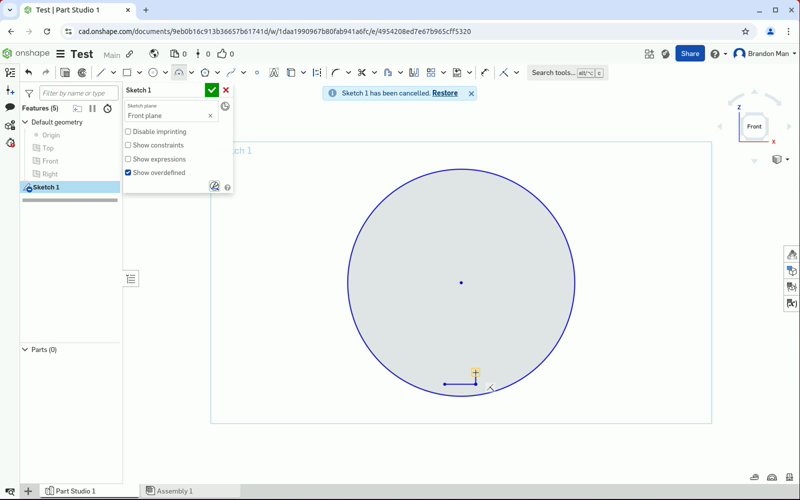
click(475, 372)
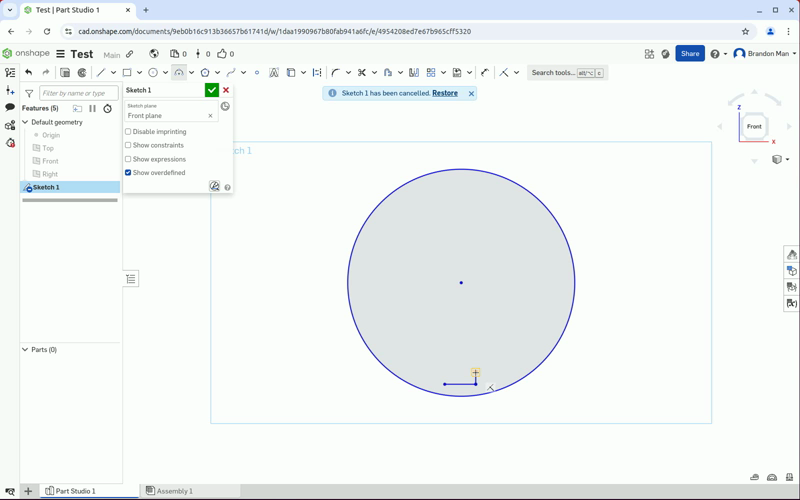
key_down(shift)
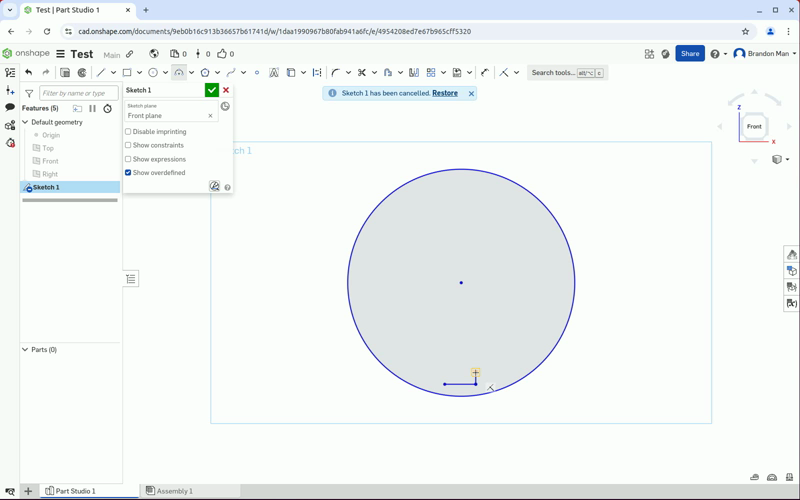
mouse_move(475, 193)
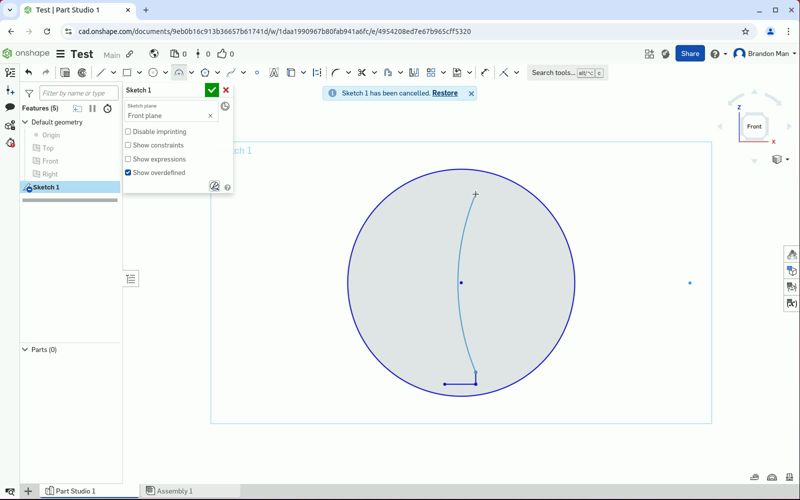
click(475, 193)
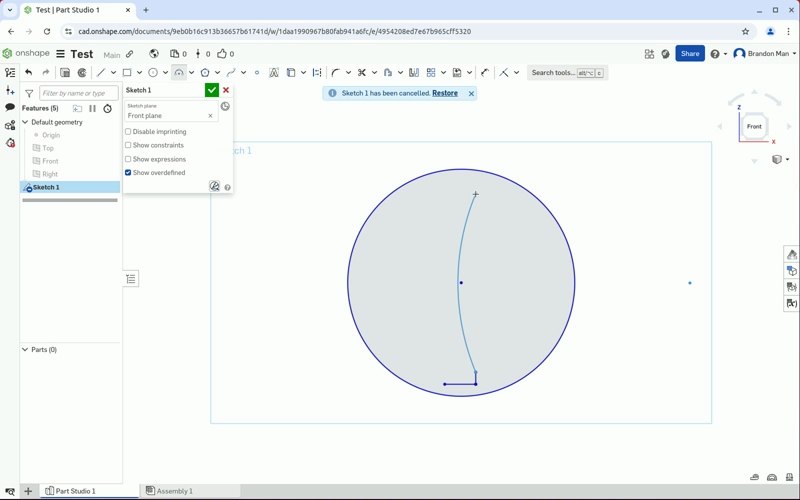
mouse_move(551, 282)
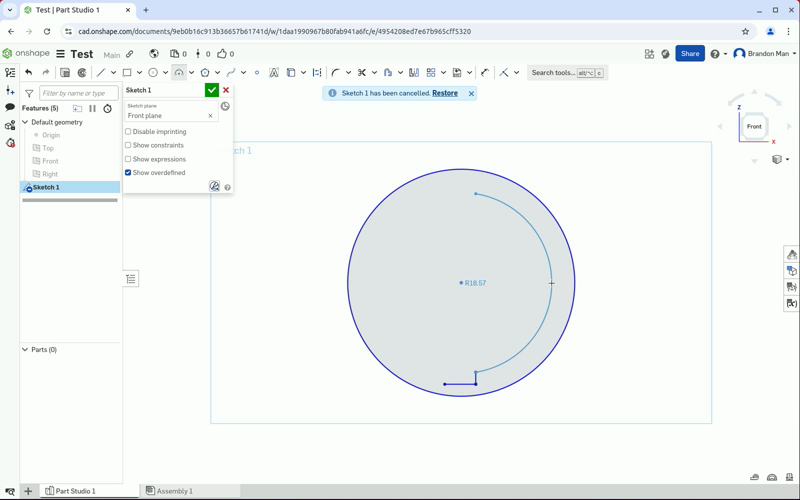
click(551, 282)
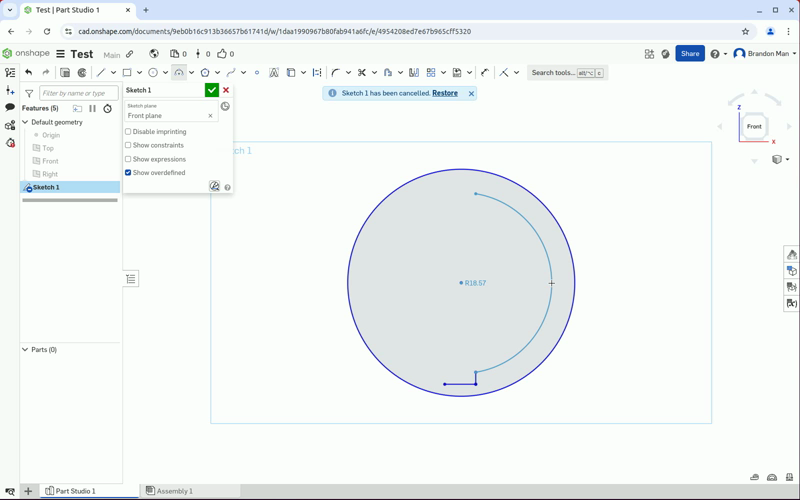
key_up(shift)
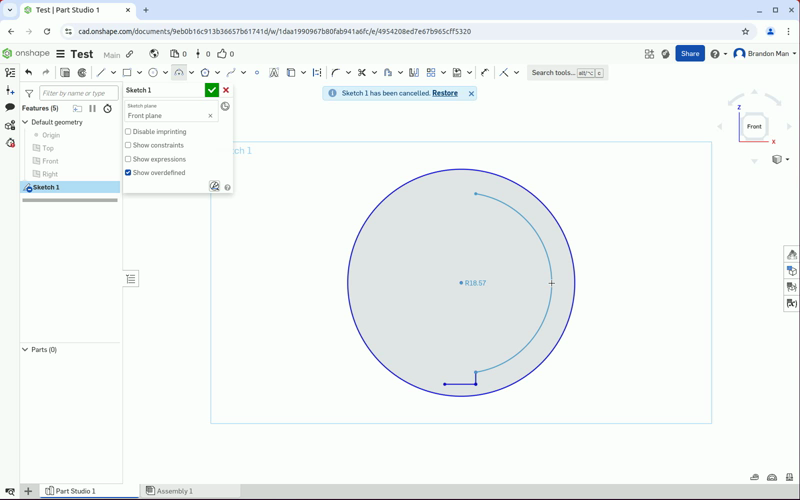
key(esc)
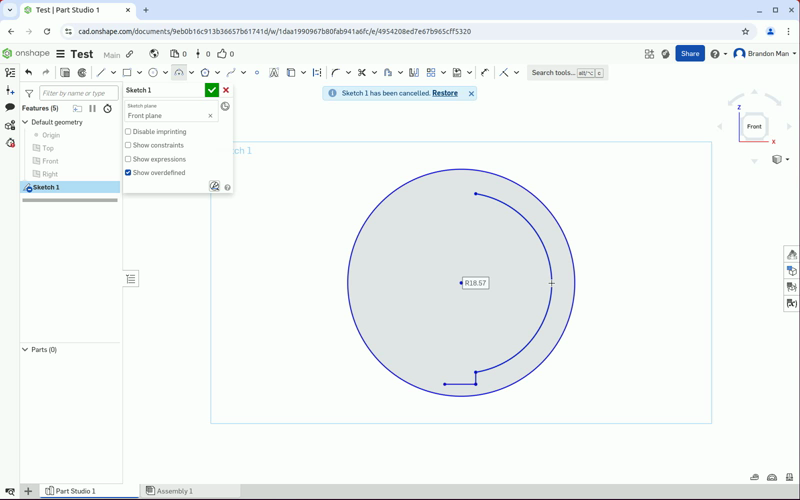
key(l)
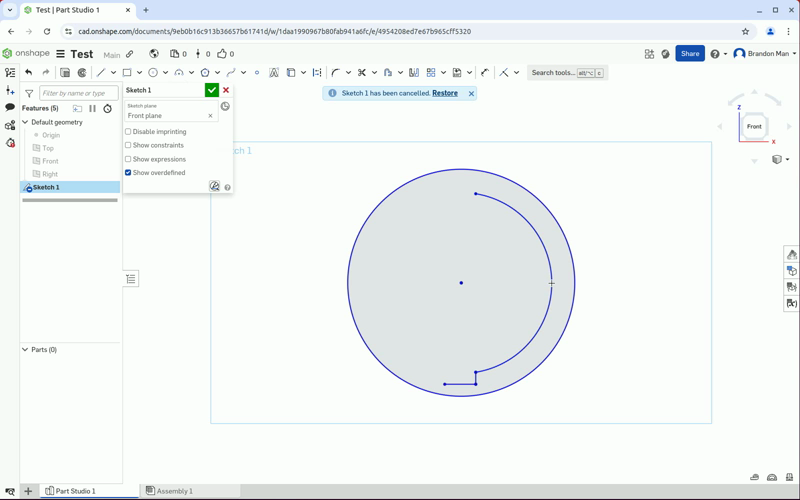
mouse_move(475, 193)
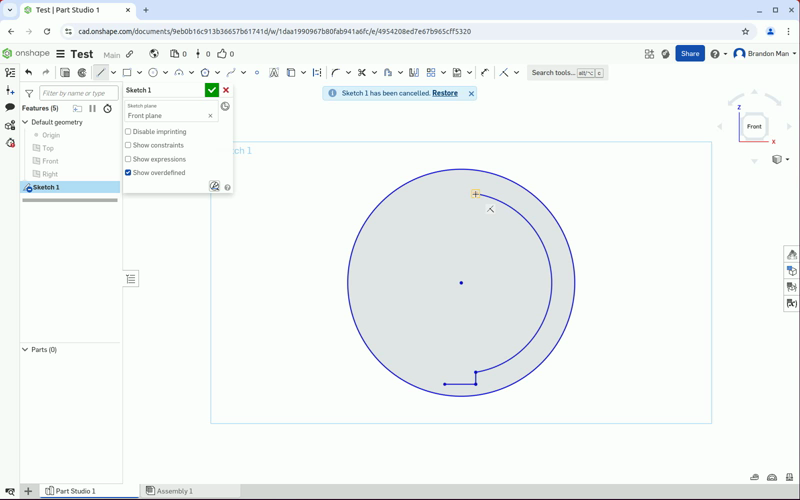
click(475, 193)
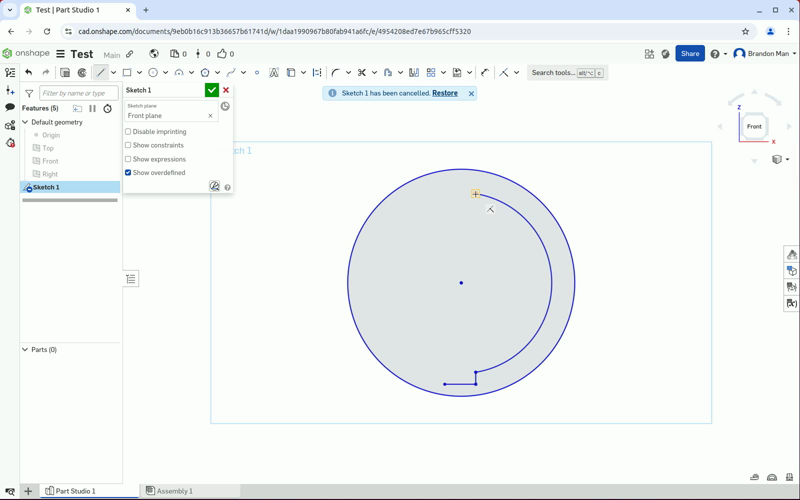
key_down(shift)
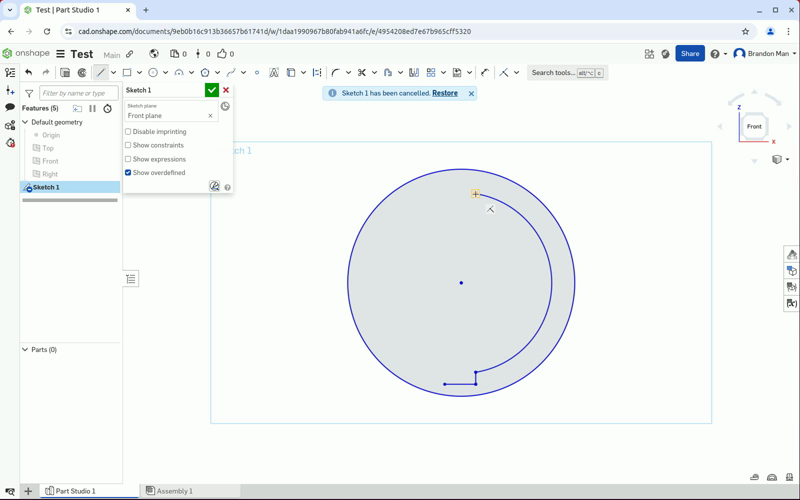
mouse_move(505, 193)
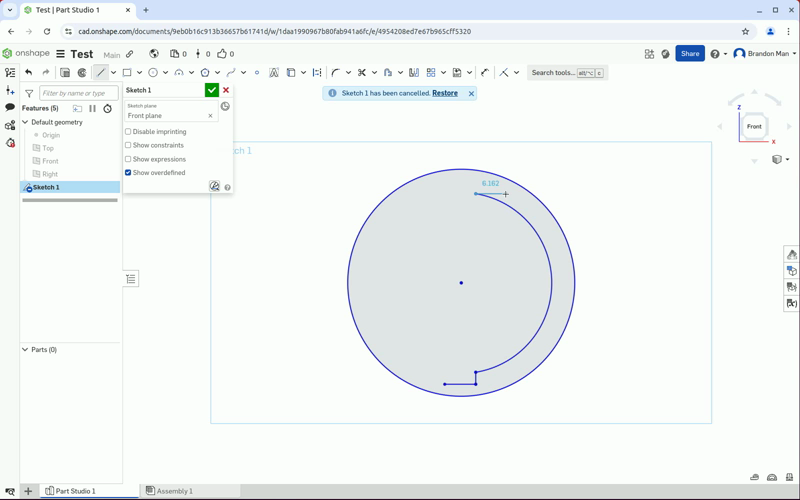
mouse_move(475, 181)
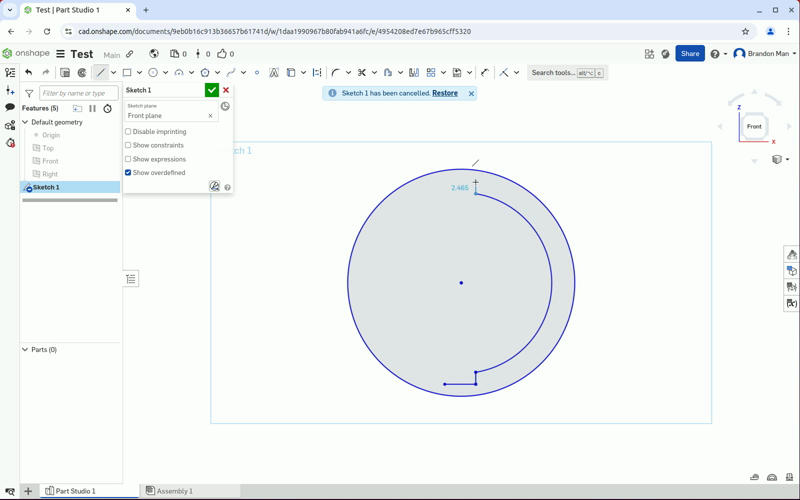
click(475, 181)
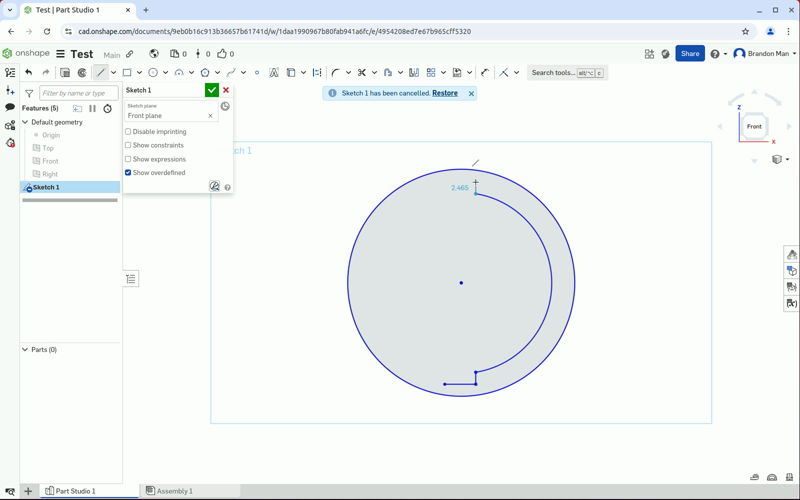
key_up(shift)
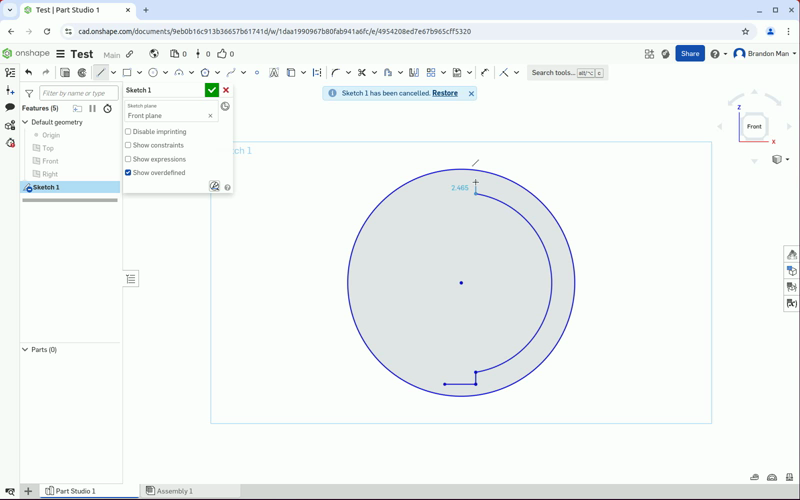
key_down(shift)
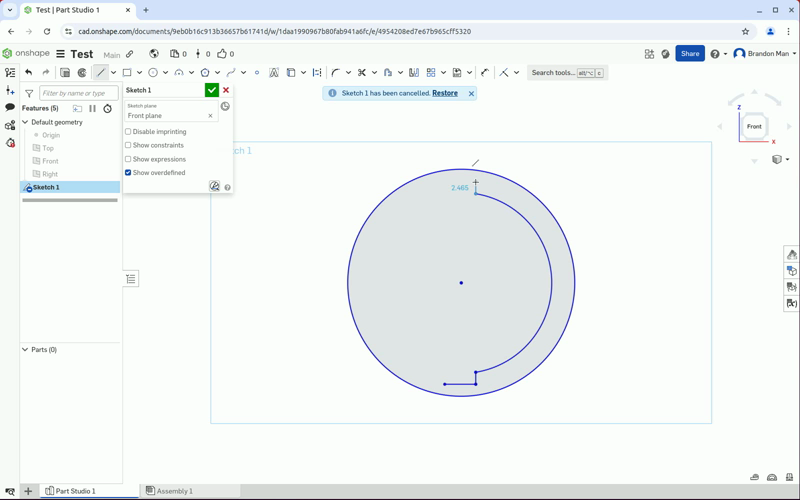
mouse_move(505, 181)
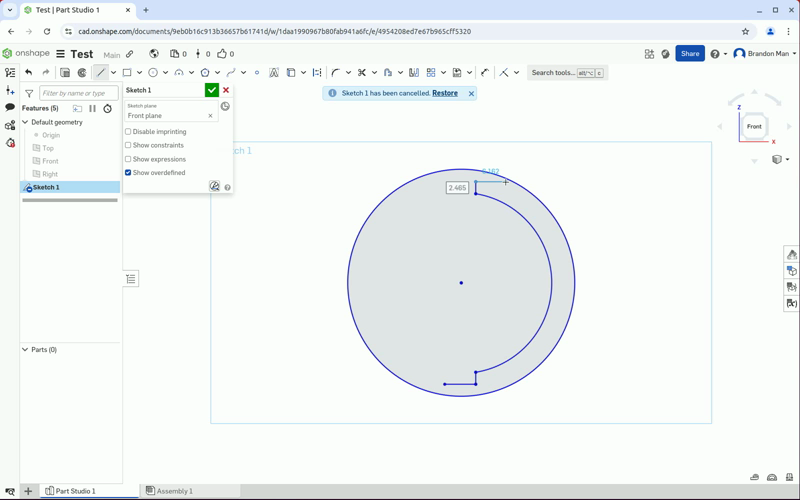
mouse_move(444, 181)
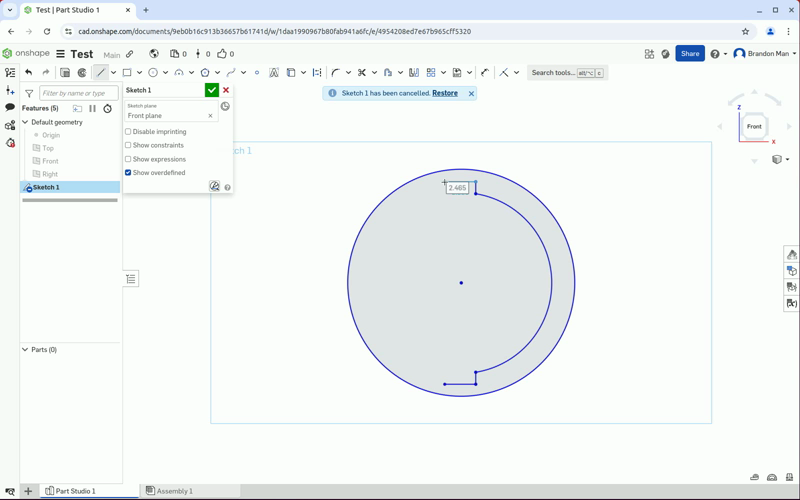
click(444, 181)
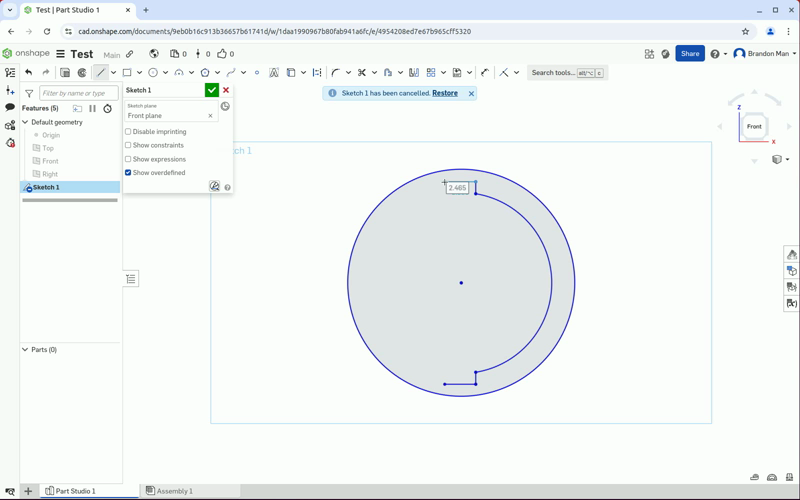
key_up(shift)
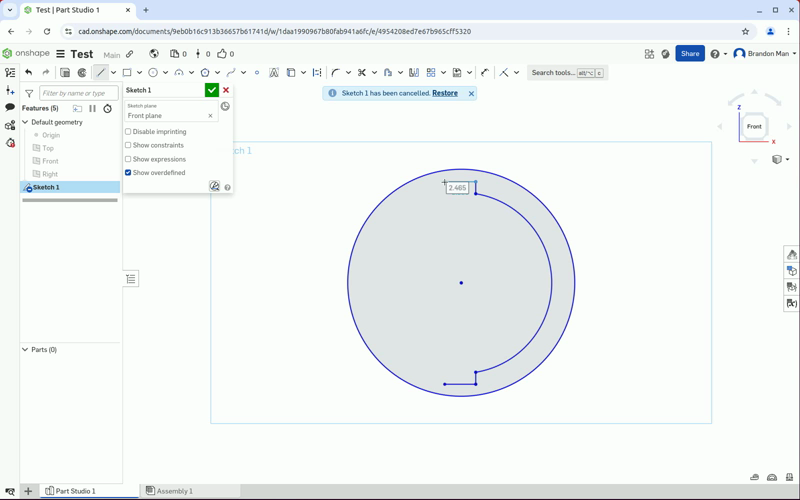
key_down(shift)
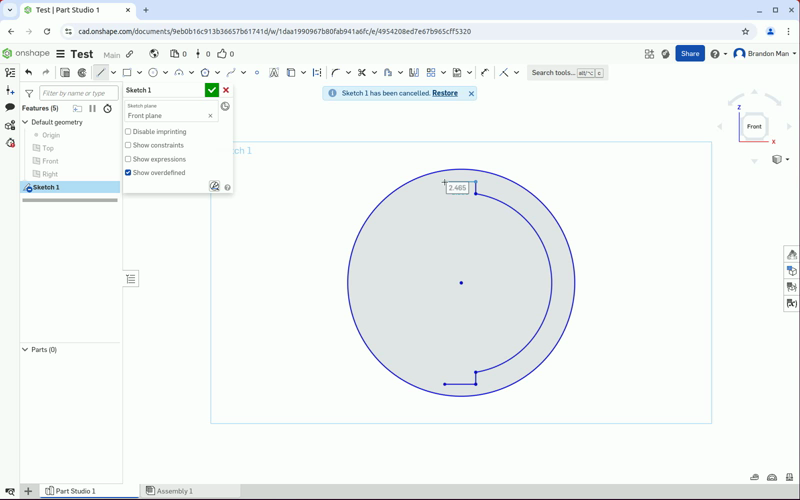
mouse_move(474, 181)
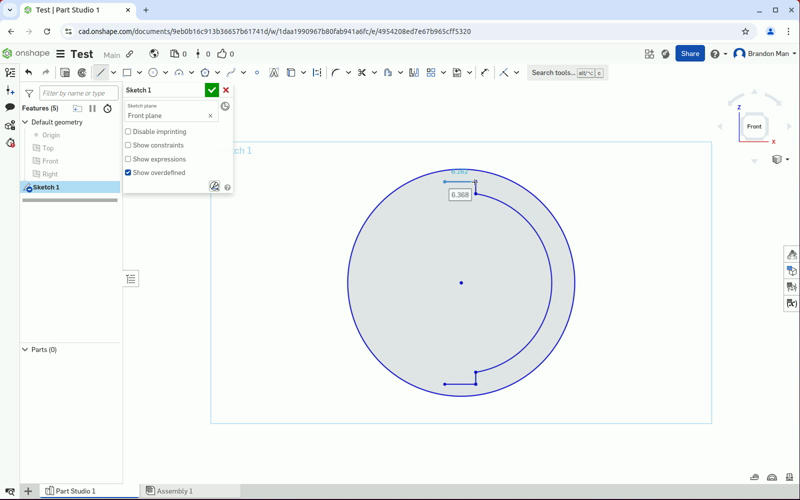
mouse_move(444, 193)
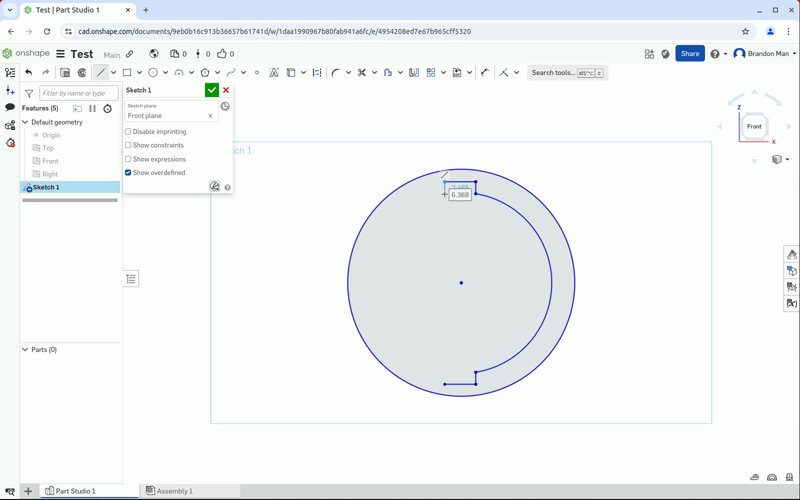
click(444, 193)
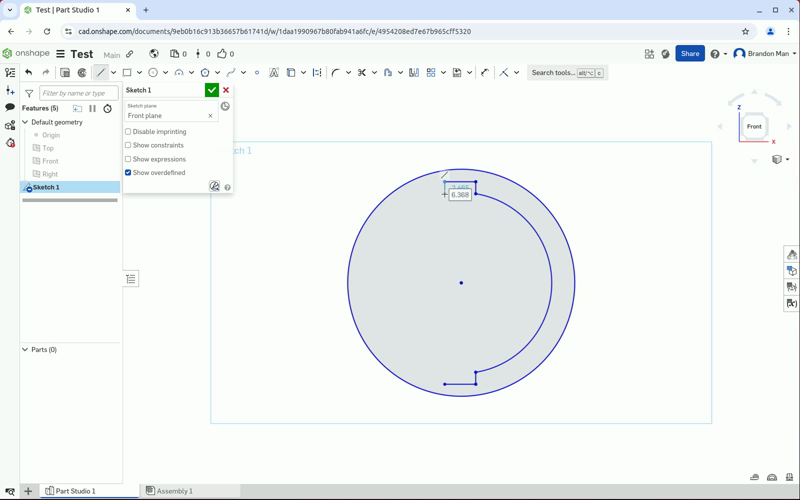
key_up(shift)
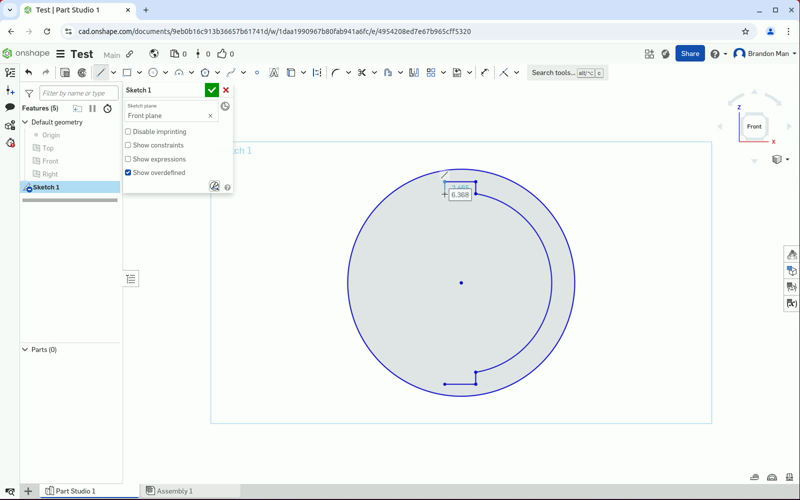
key(esc)
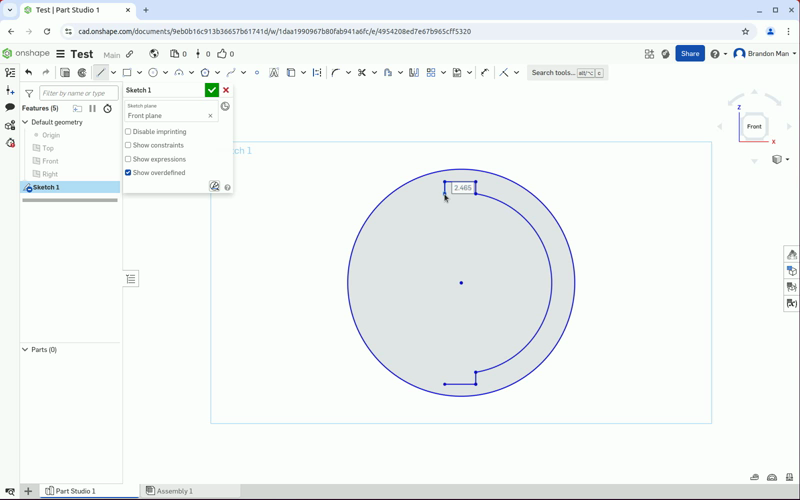
key(a)
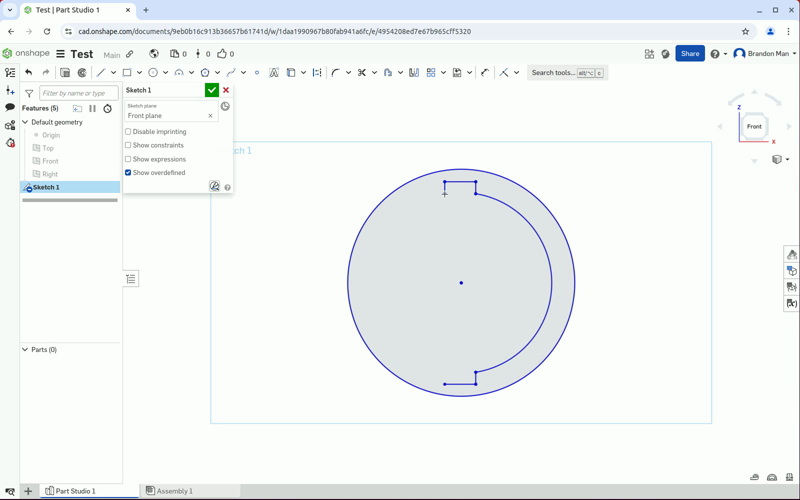
mouse_move(444, 193)
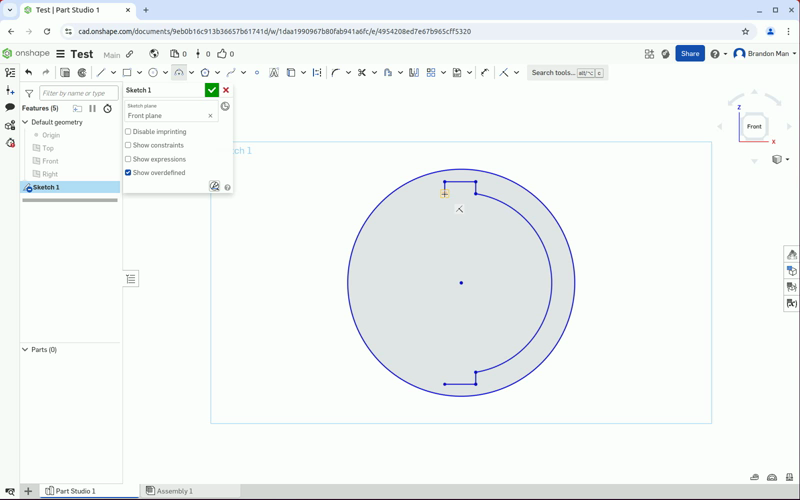
click(444, 193)
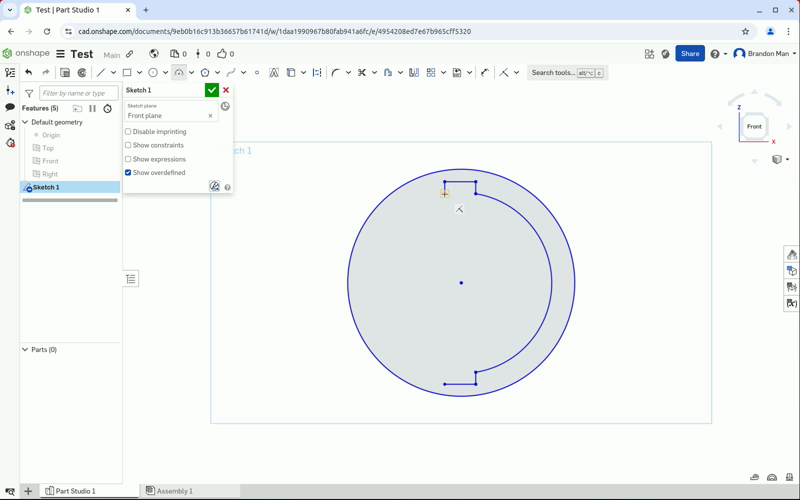
key_down(shift)
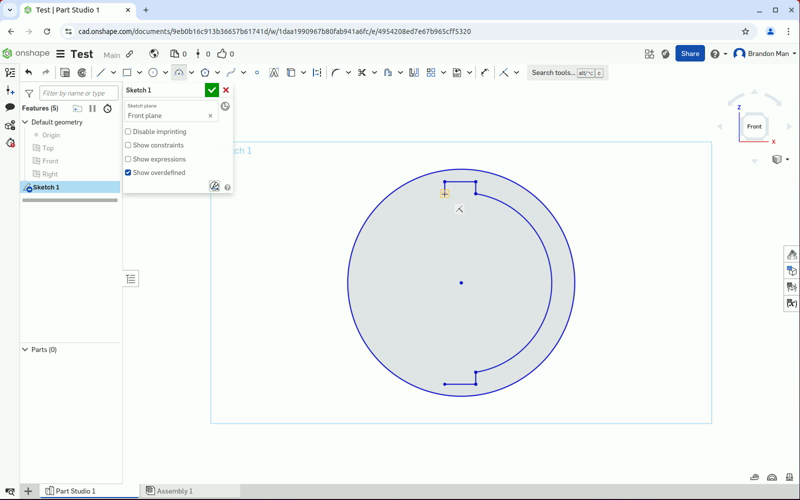
mouse_move(444, 372)
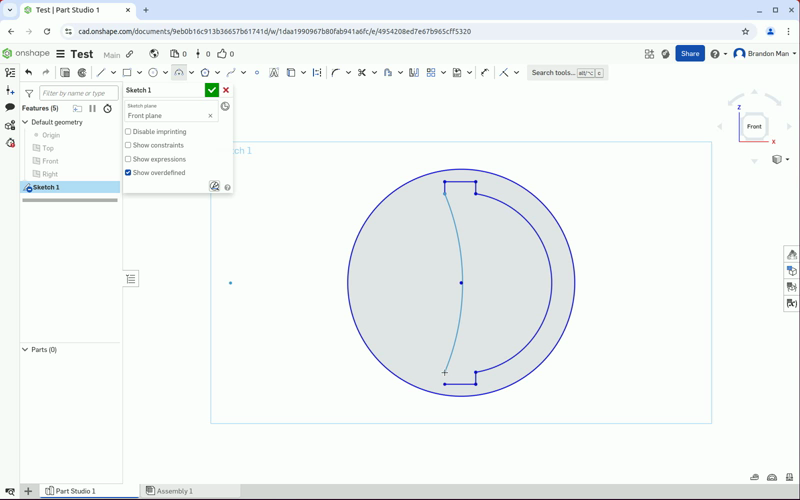
click(444, 372)
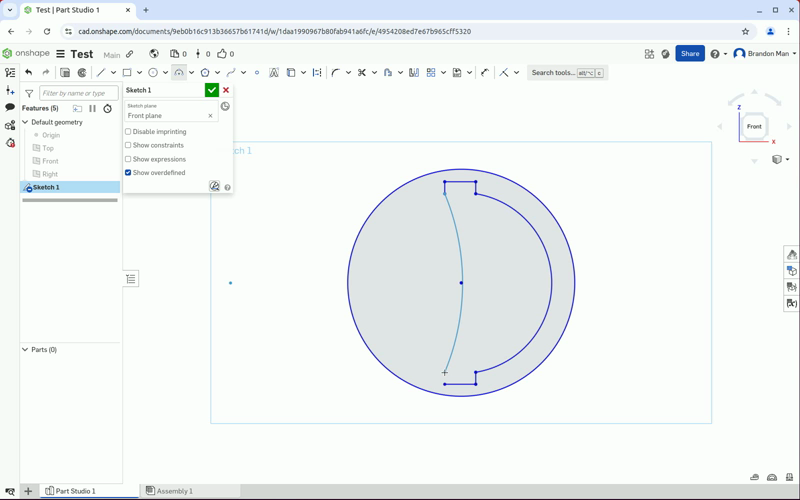
mouse_move(368, 282)
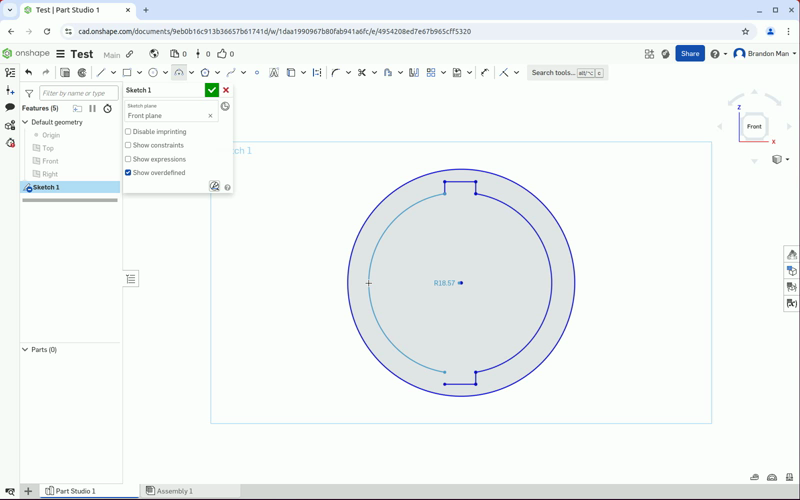
click(368, 282)
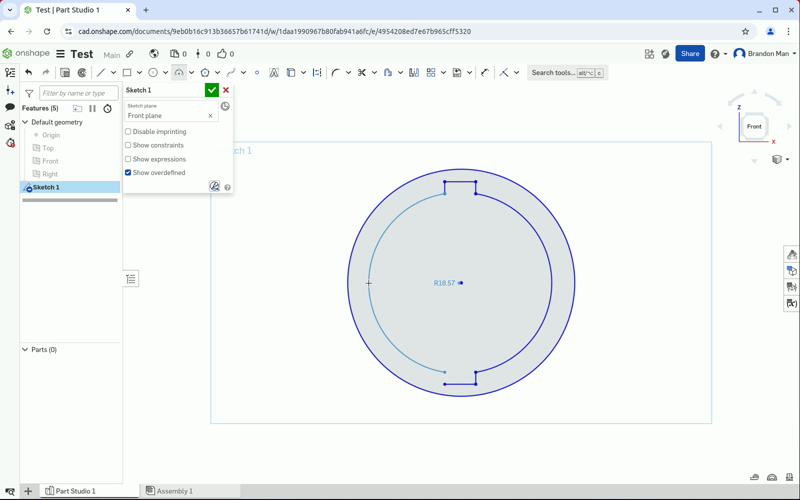
key_up(shift)
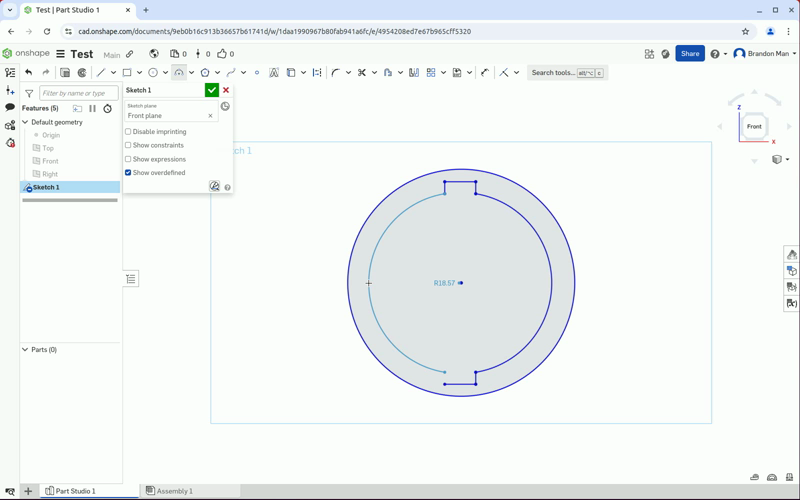
key(esc)
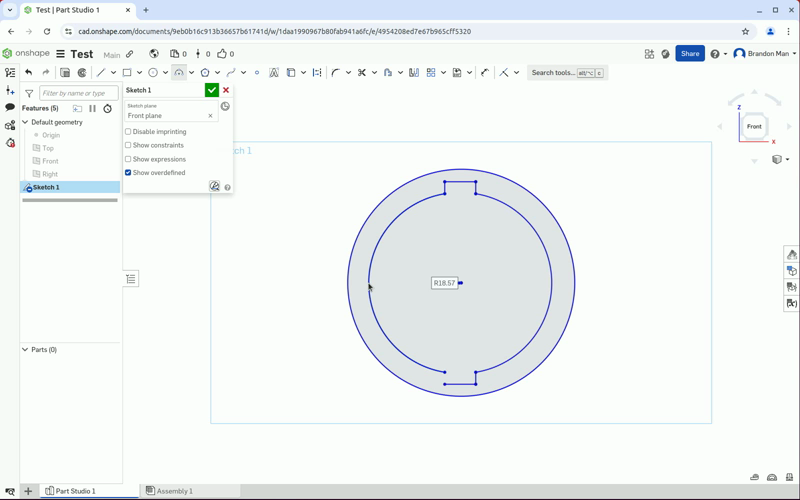
key(l)
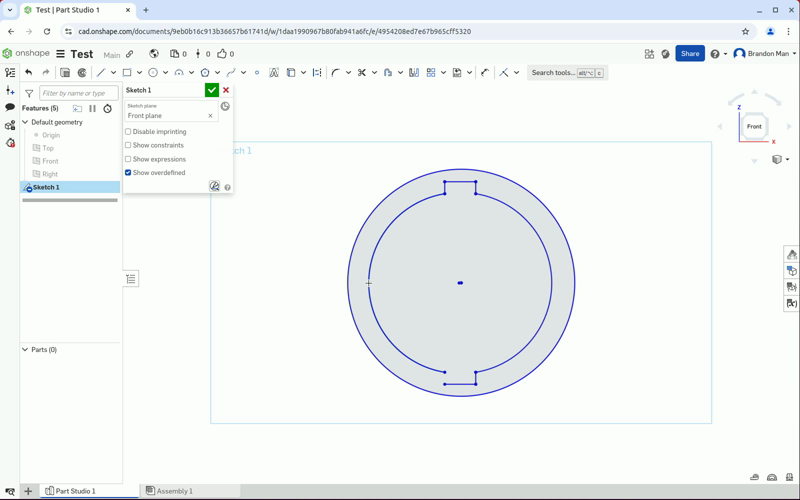
mouse_move(444, 372)
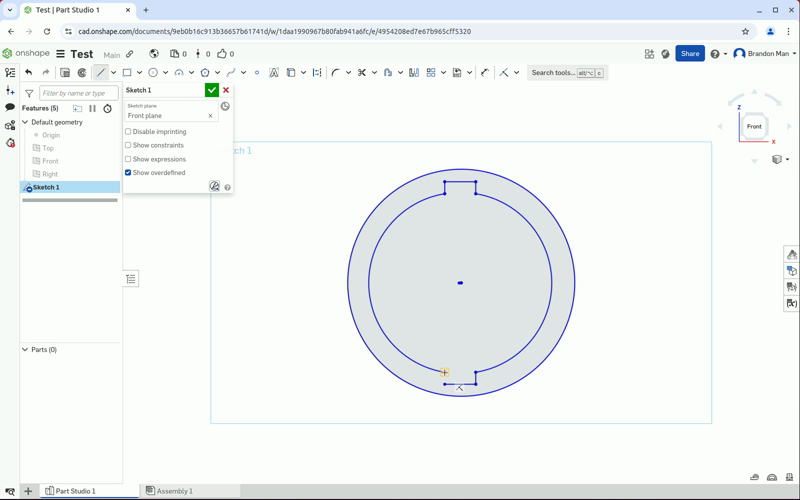
click(444, 372)
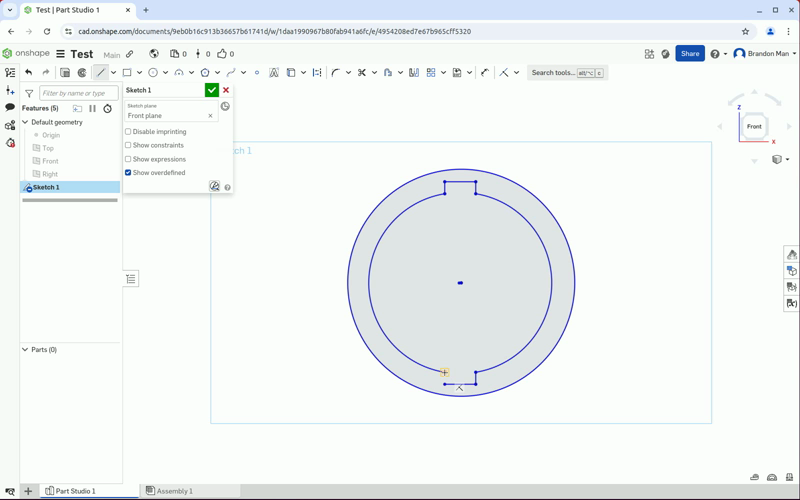
mouse_move(474, 372)
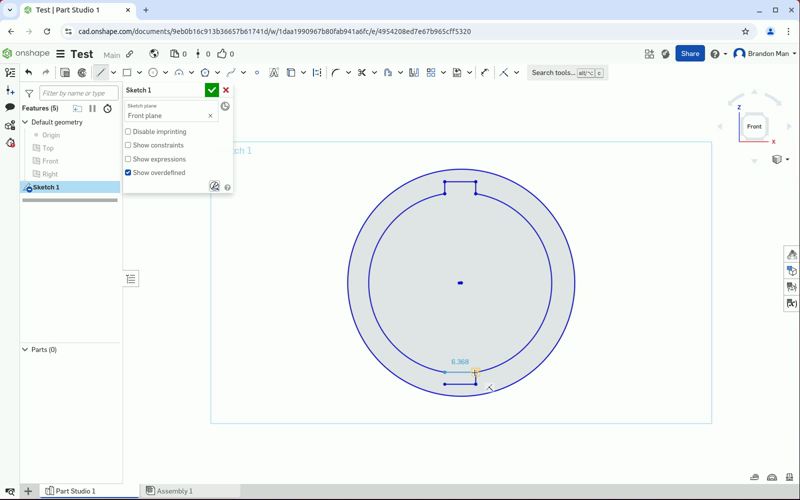
key_down(shift)
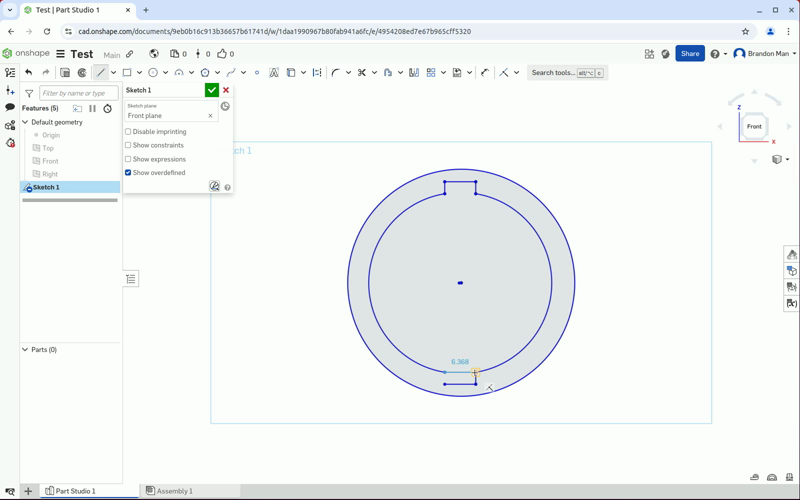
mouse_move(444, 384)
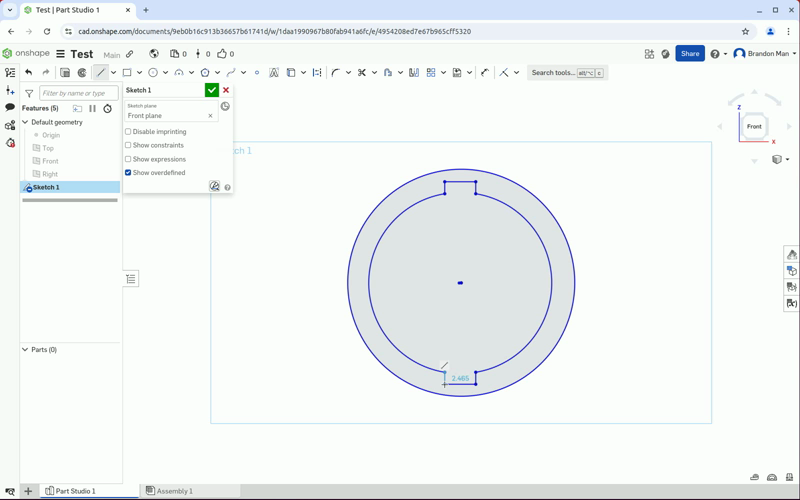
key_up(shift)
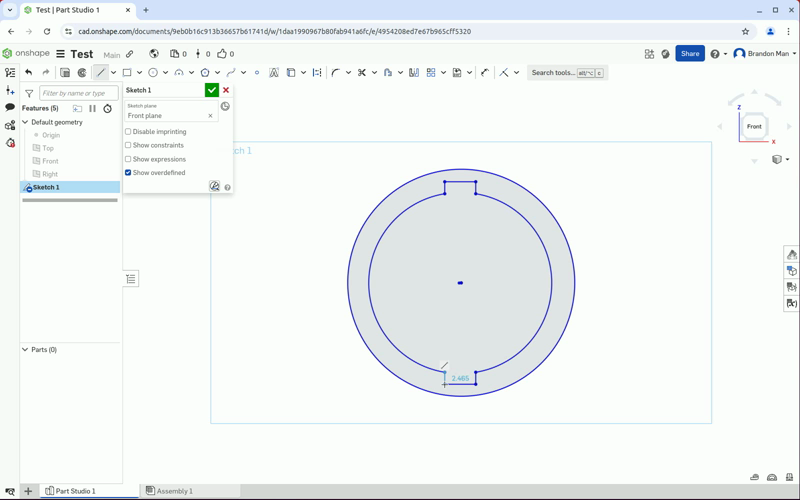
click(444, 384)
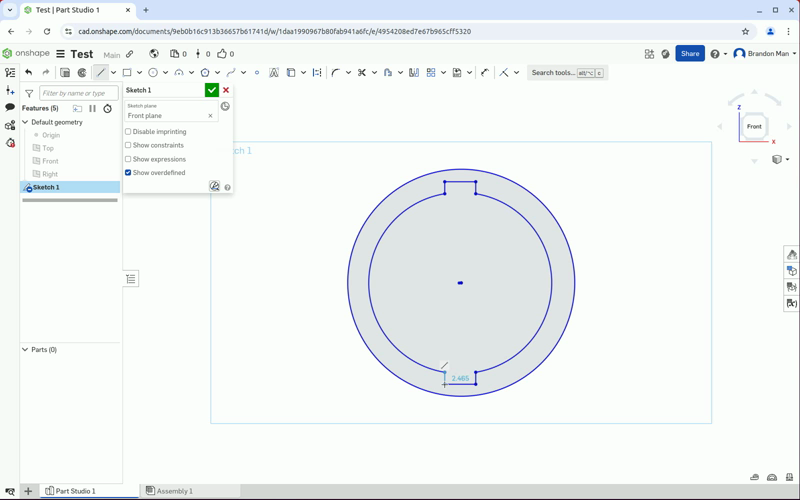
key(esc)
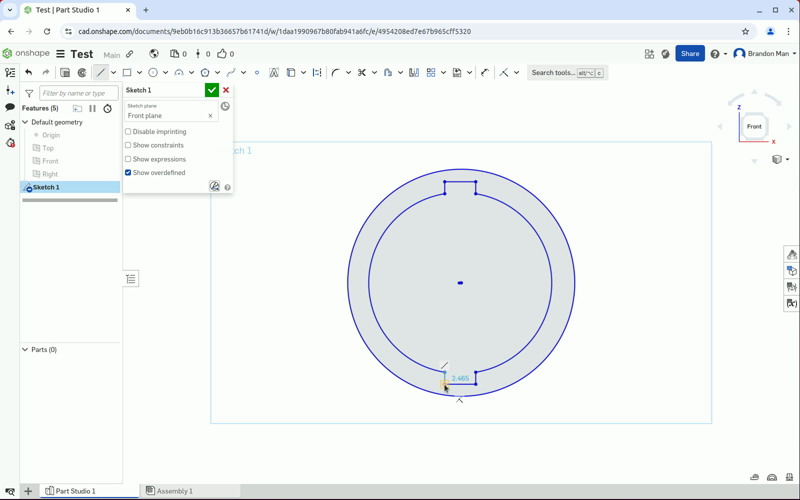
mouse_move(564, 281)
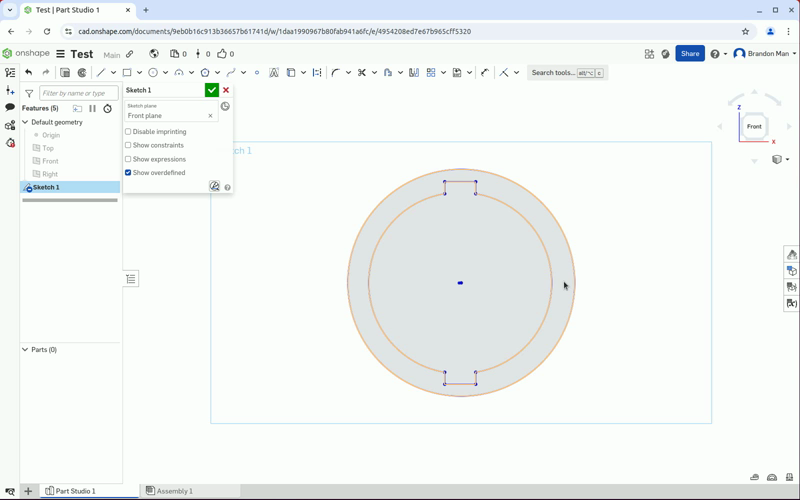
click(564, 281)
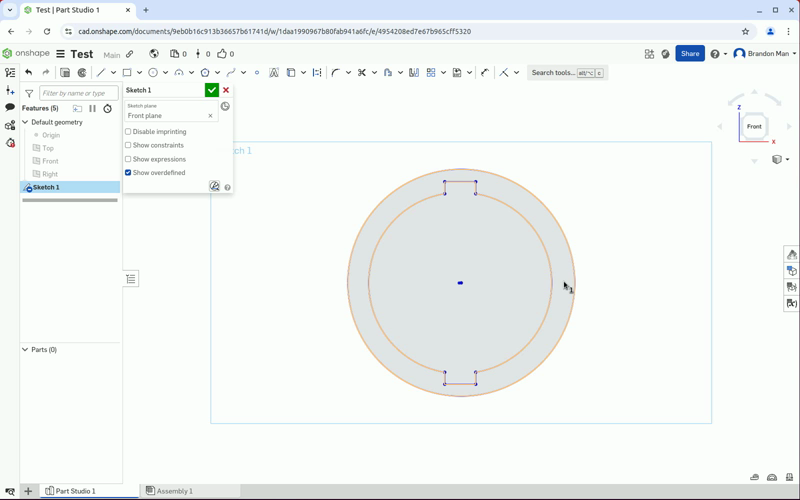
mouse_move(73, 352)
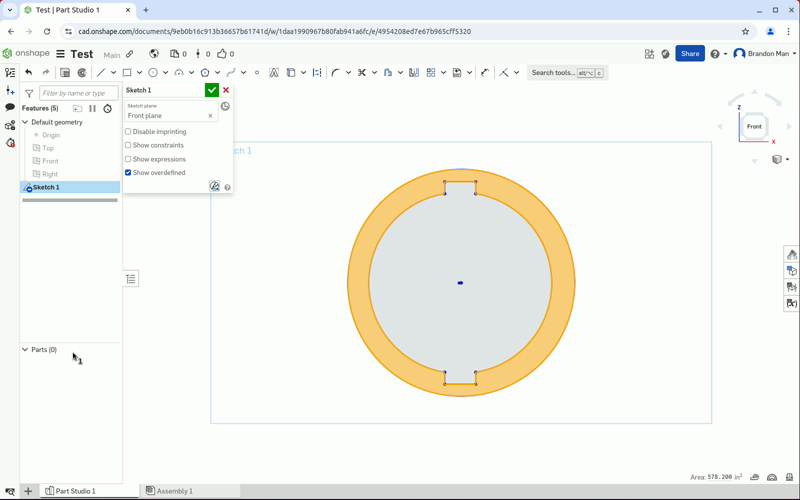
key(shift+y)
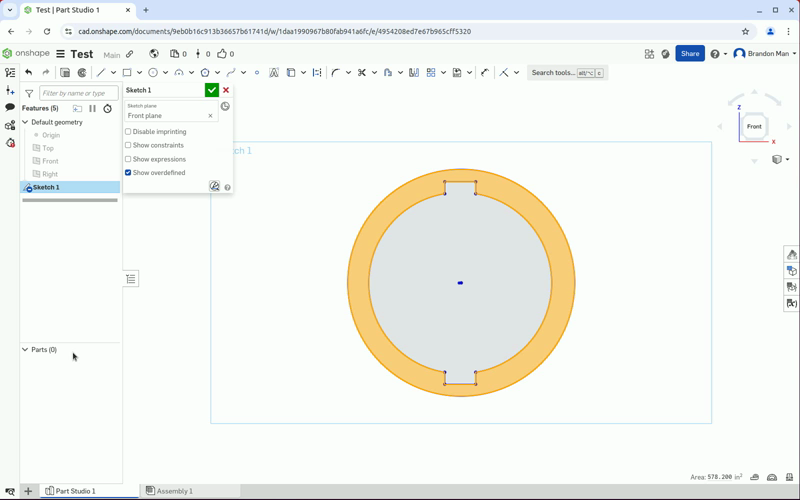
key(shift+e)
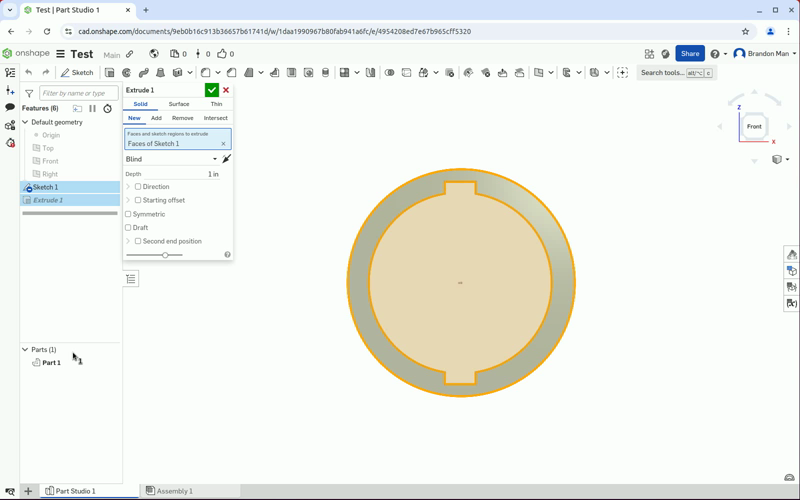
mouse_move(143, 106)
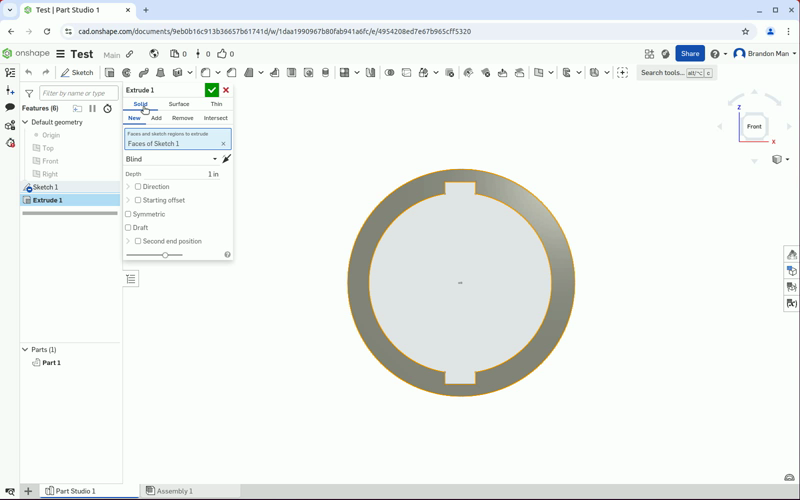
click(143, 106)
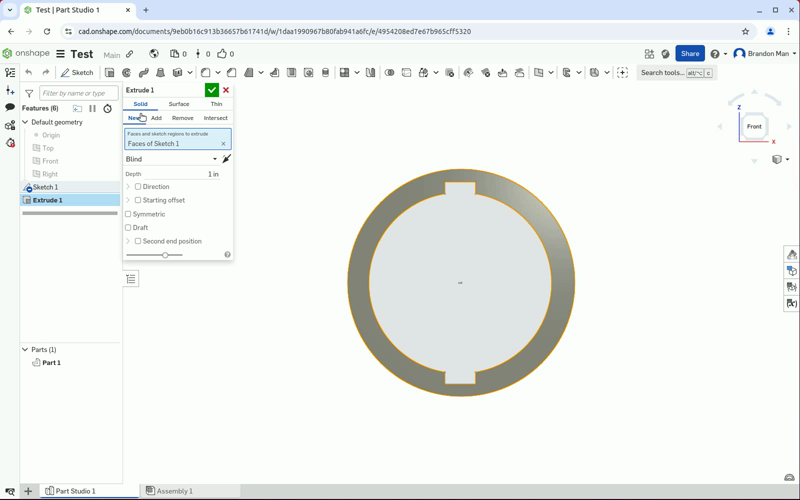
mouse_move(137, 120)
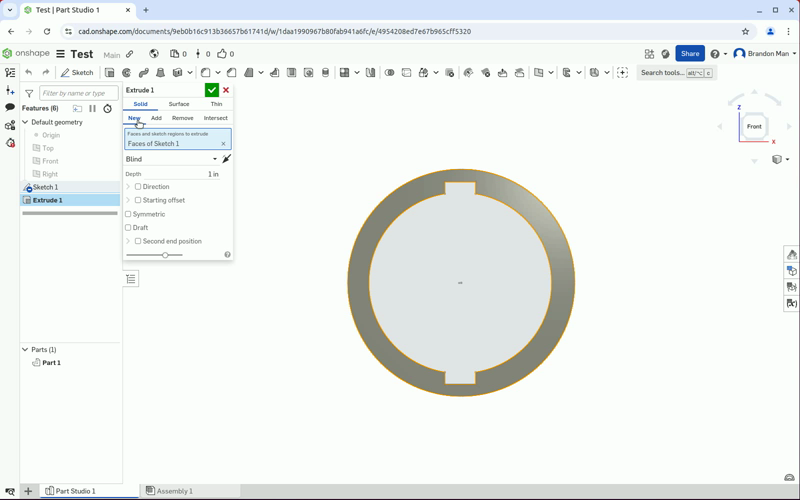
click(137, 120)
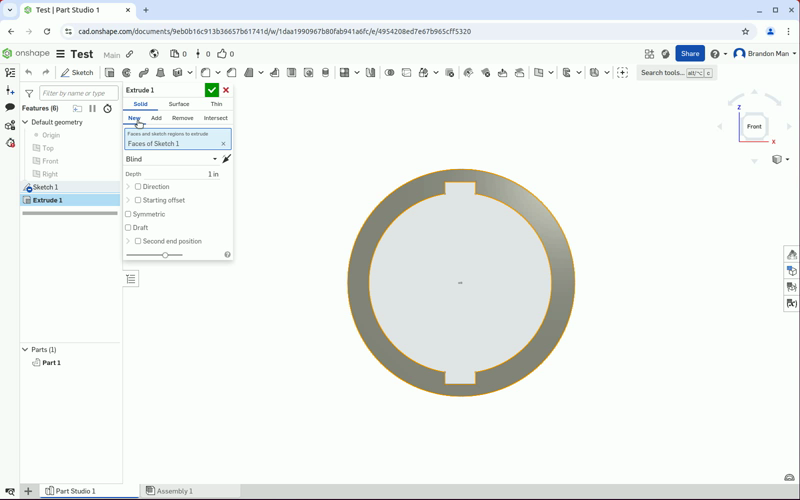
key(tab, 4)
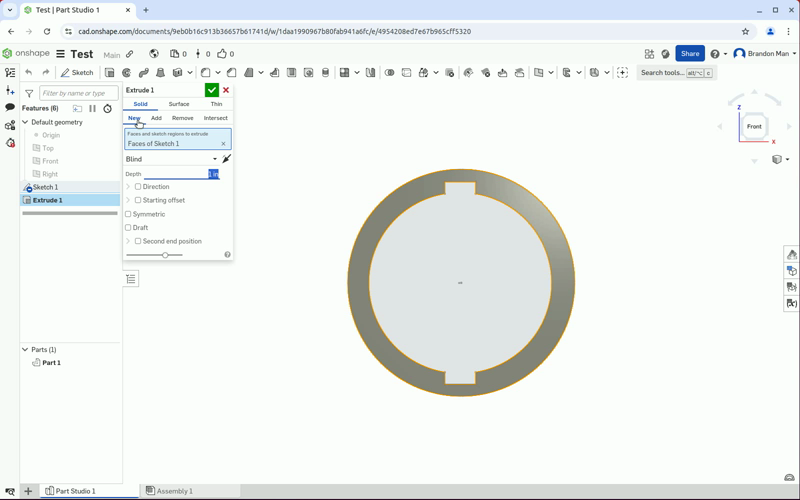
text(2.648)
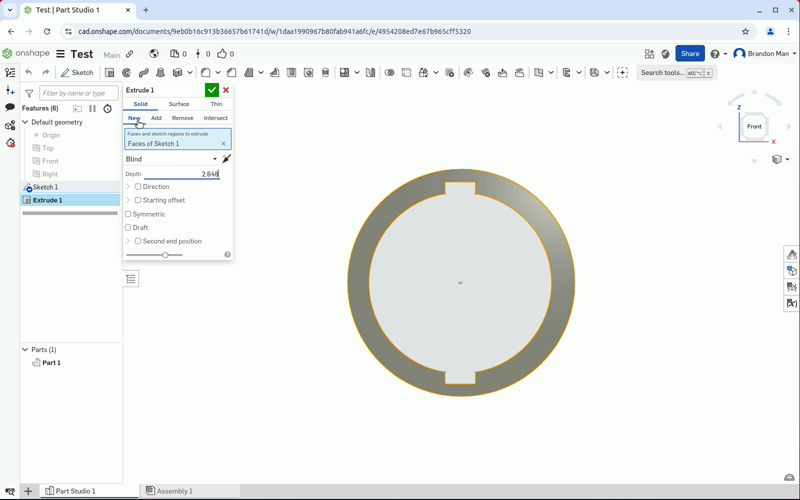
key(enter)
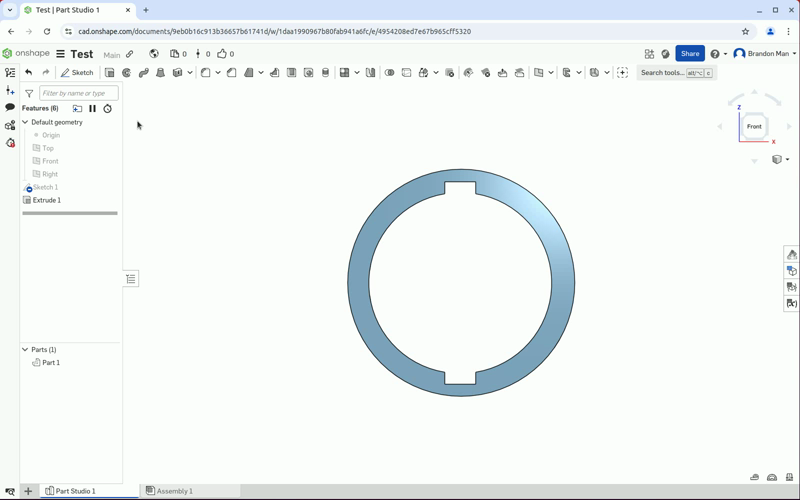
key(shift+h)
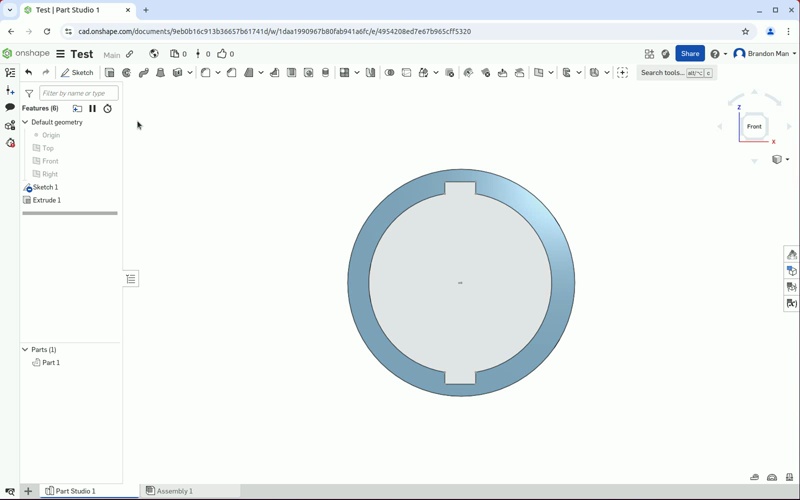
key(shift+h)
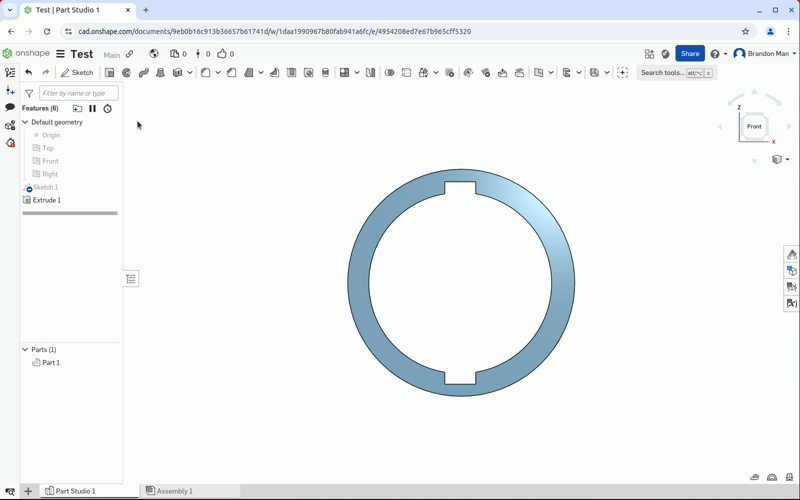
mouse_move(73, 189)
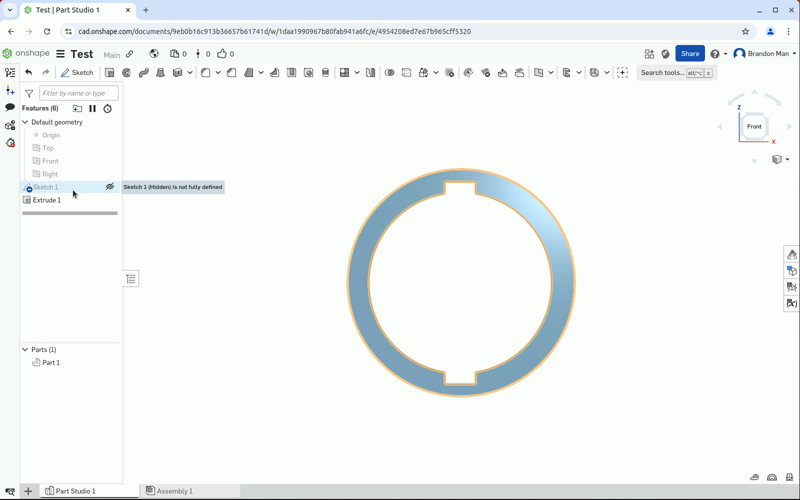
click(73, 189)
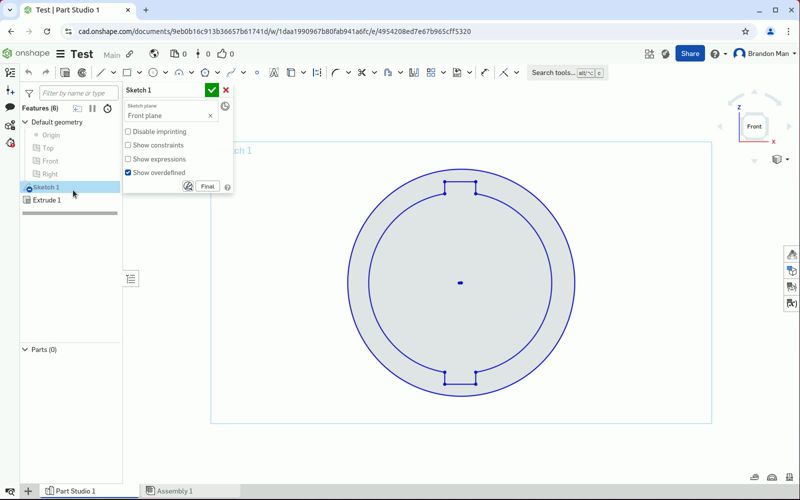
mouse_move(229, 92)
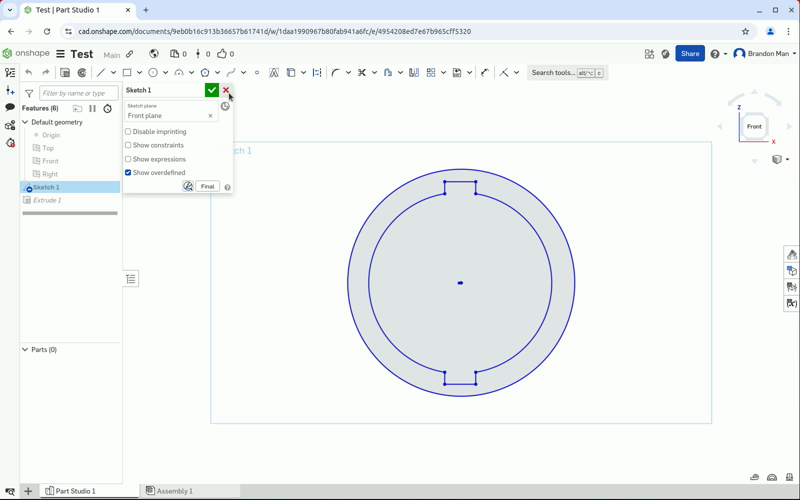
click(229, 92)
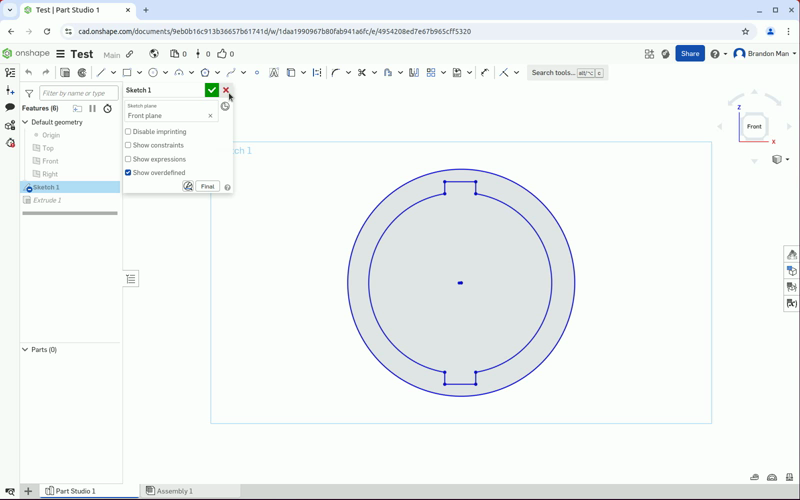
key(shift+s)
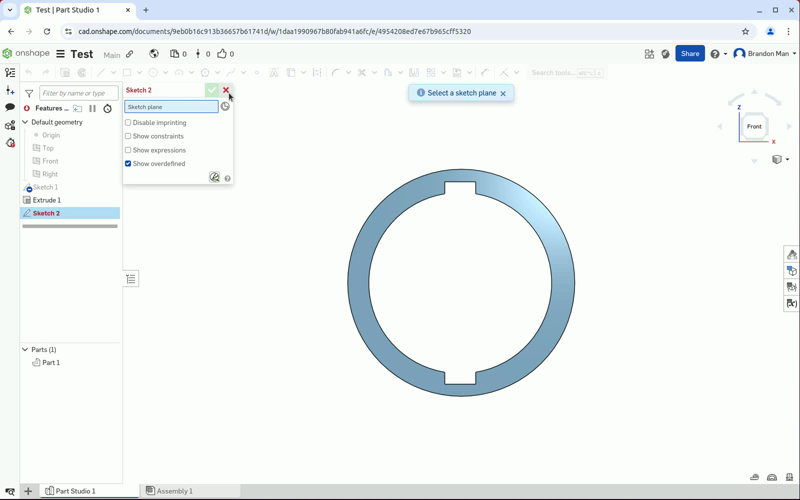
mouse_move(73, 163)
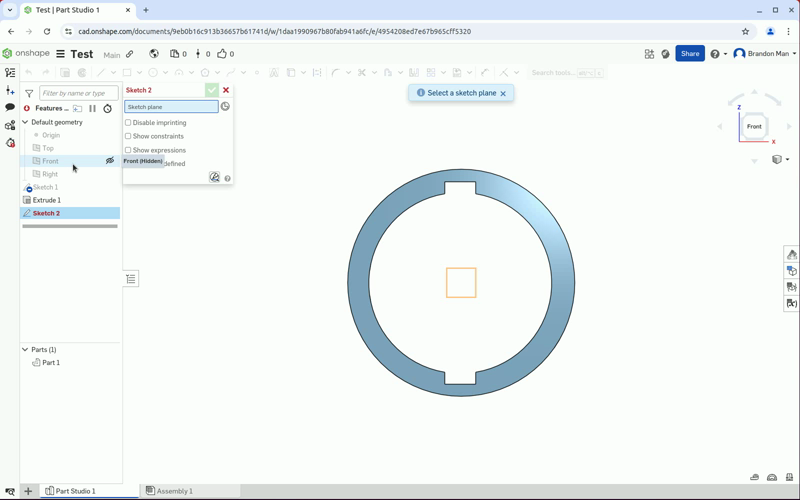
click(73, 163)
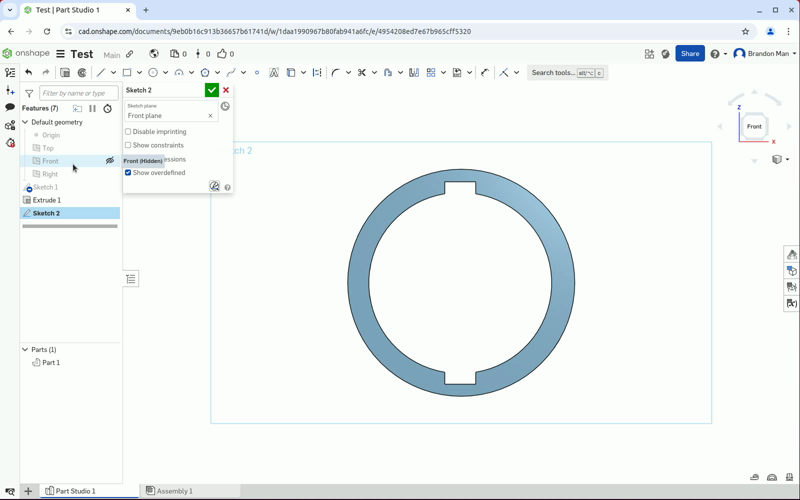
mouse_move(73, 352)
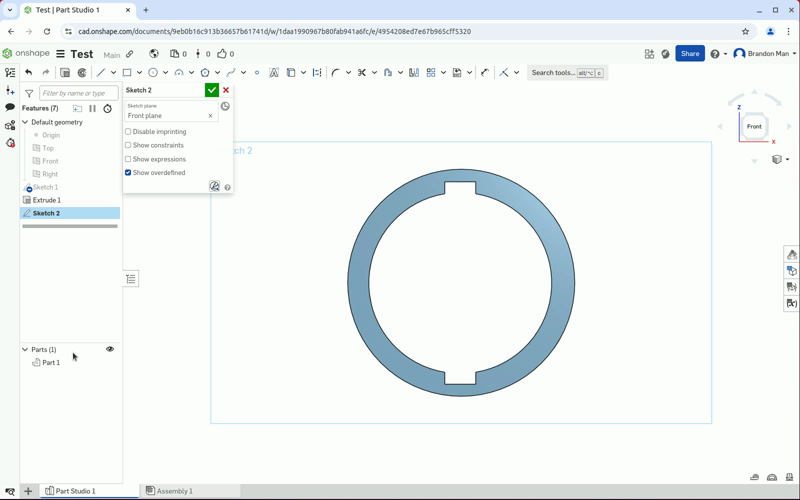
key(y)
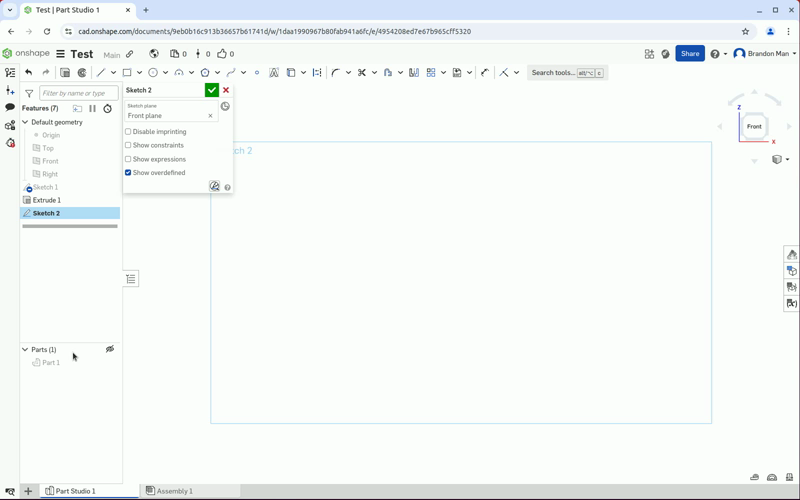
key(a)
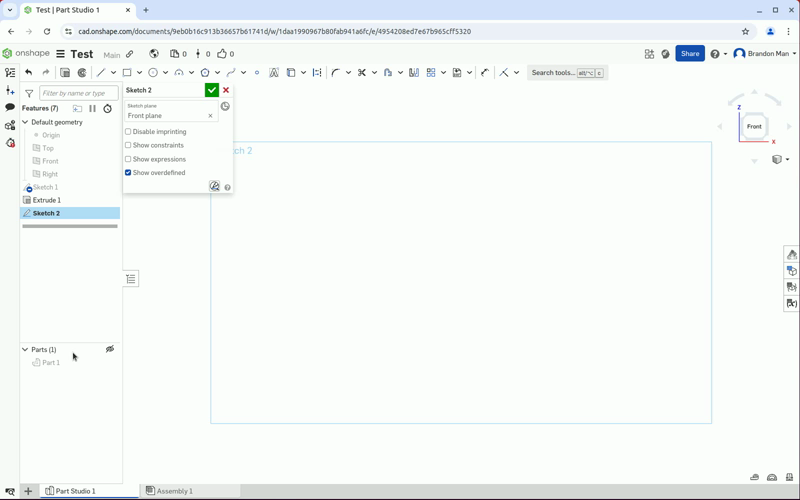
key_down(shift)
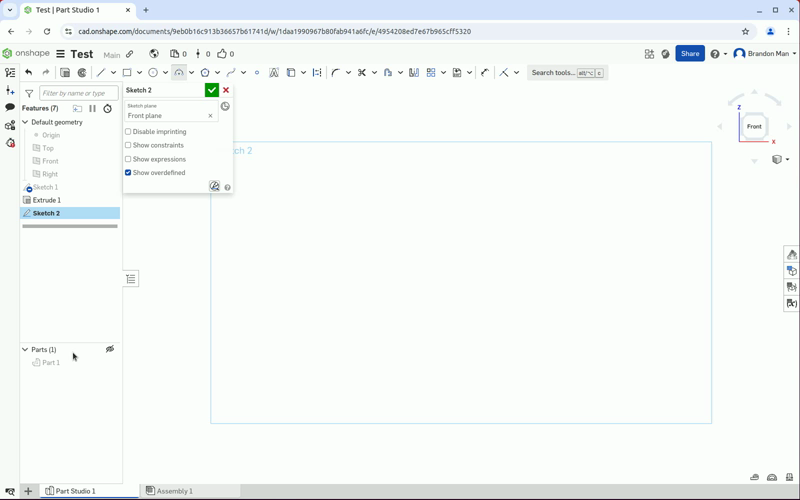
mouse_move(445, 373)
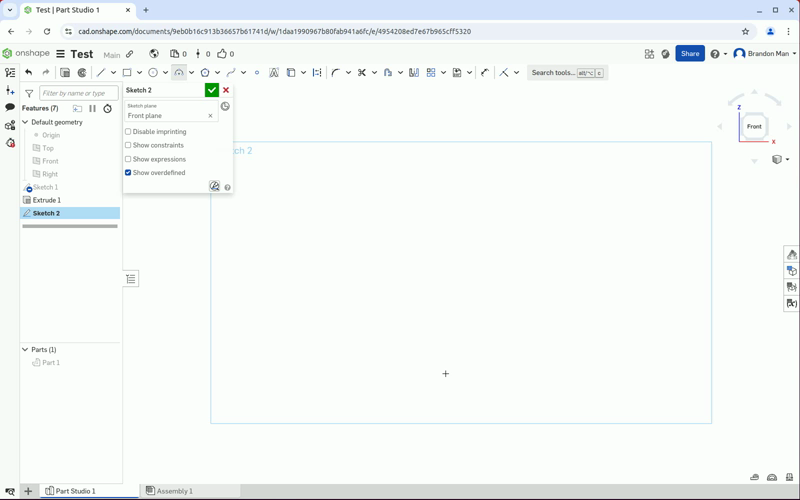
click(445, 373)
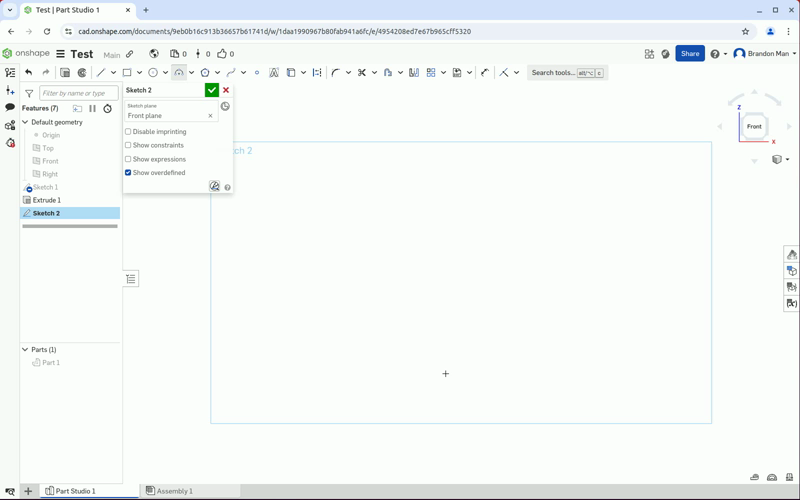
key_up(shift)
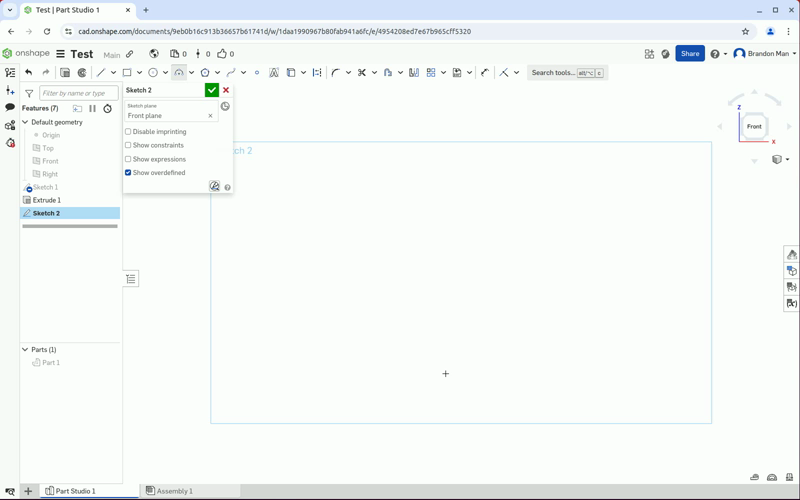
key_down(shift)
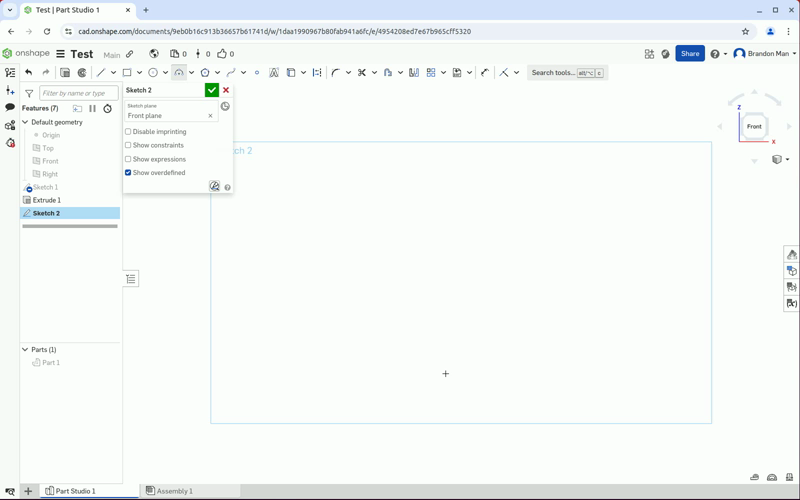
mouse_move(476, 373)
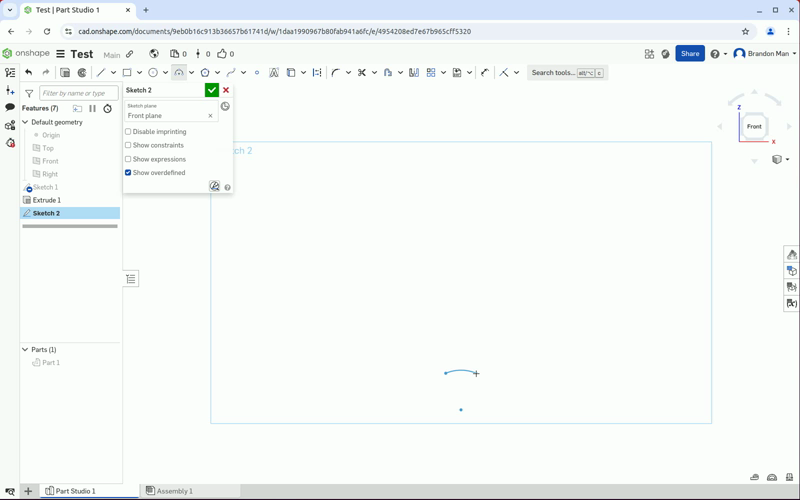
click(476, 373)
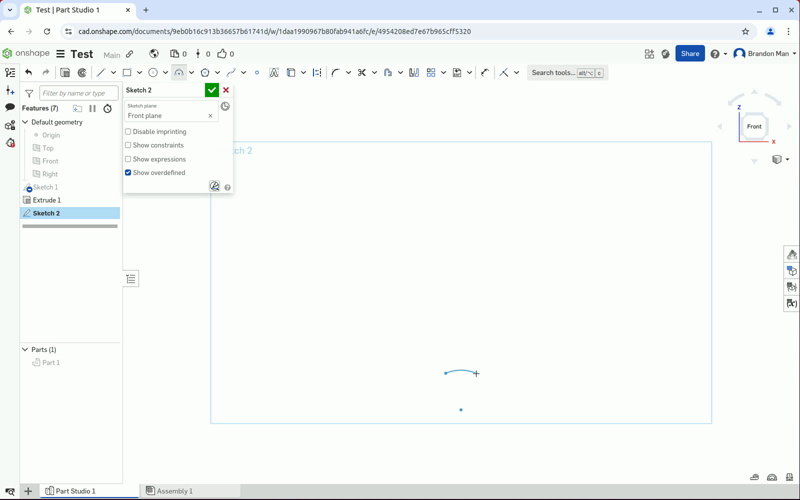
mouse_move(460, 374)
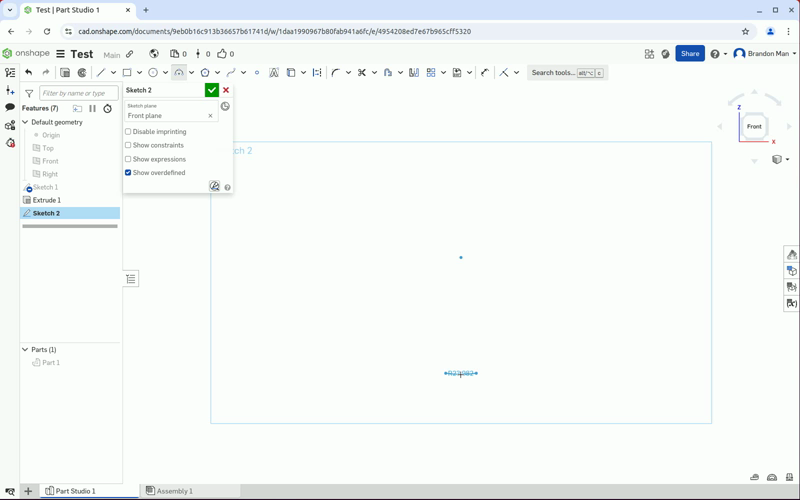
click(460, 374)
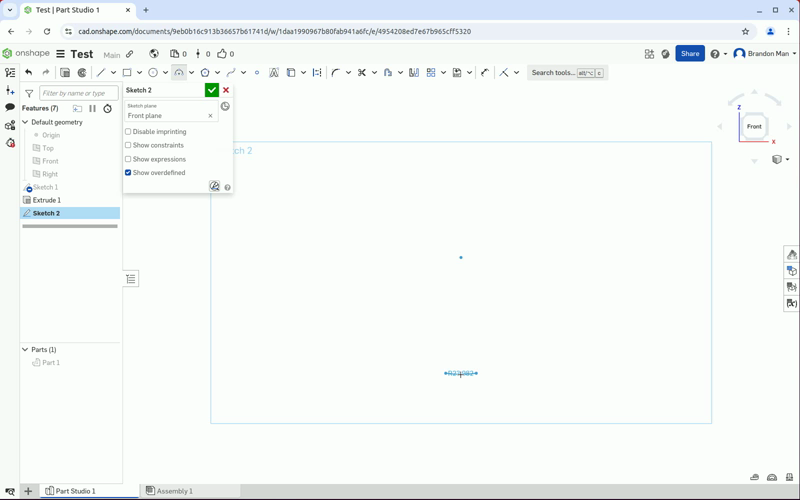
key_up(shift)
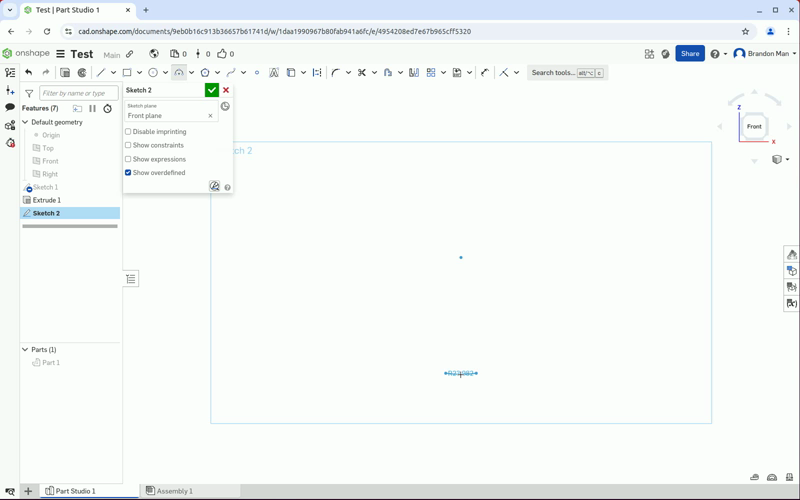
key(esc)
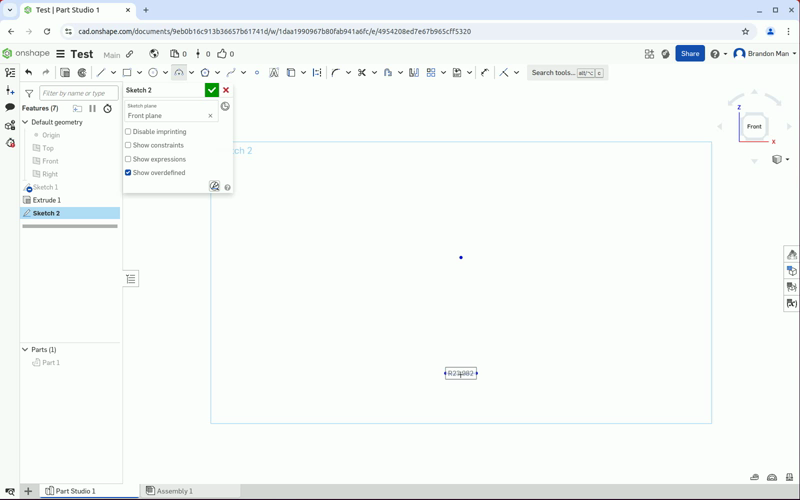
key(l)
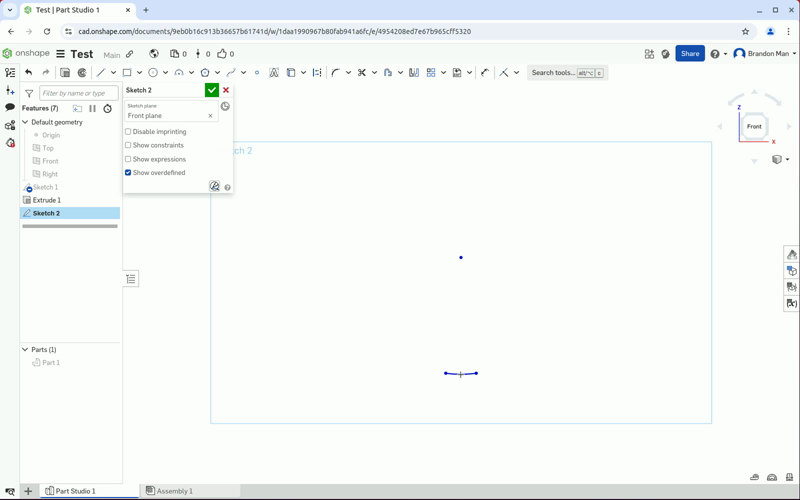
mouse_move(476, 373)
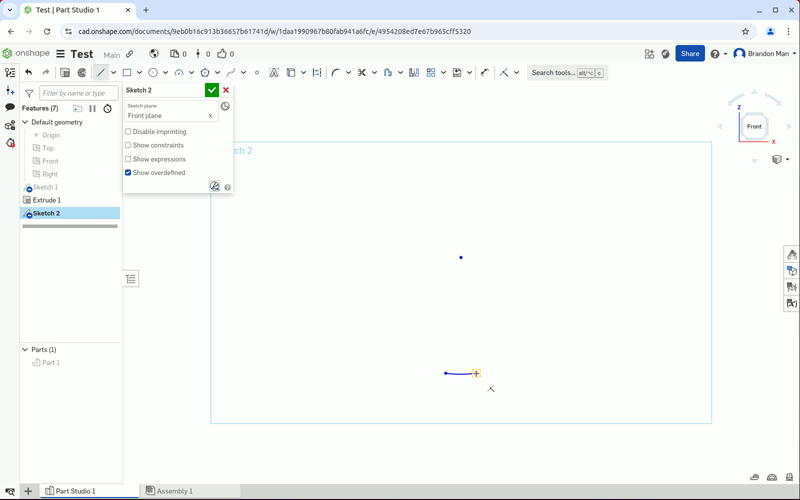
click(476, 373)
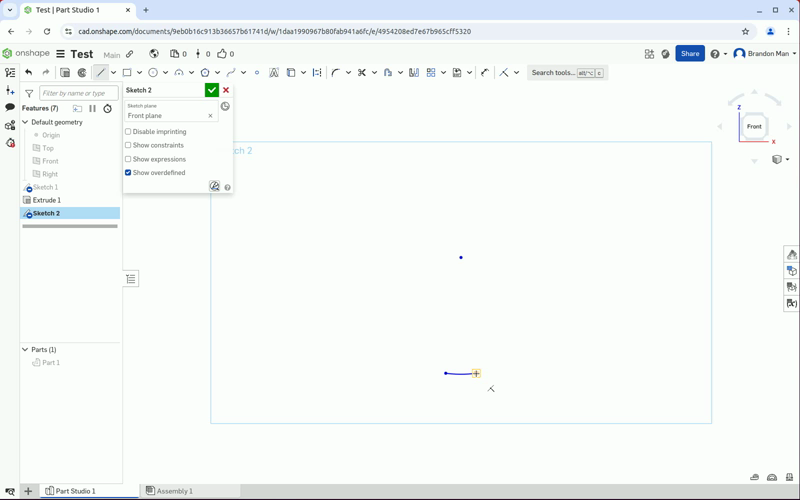
key_down(shift)
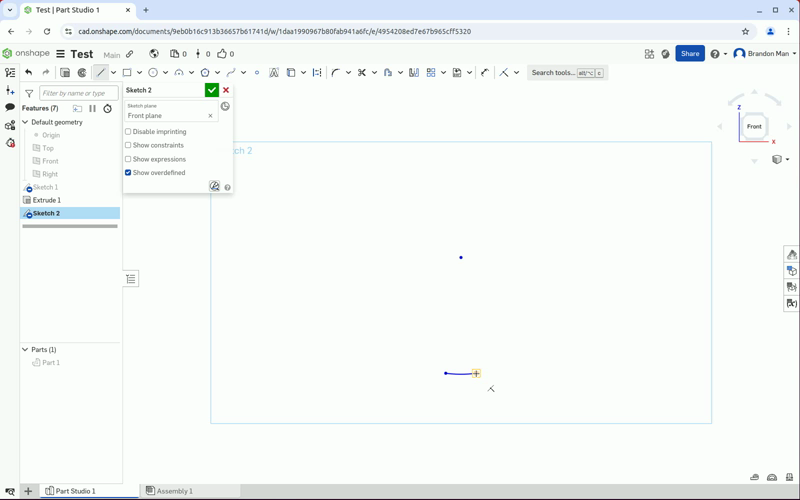
mouse_move(476, 192)
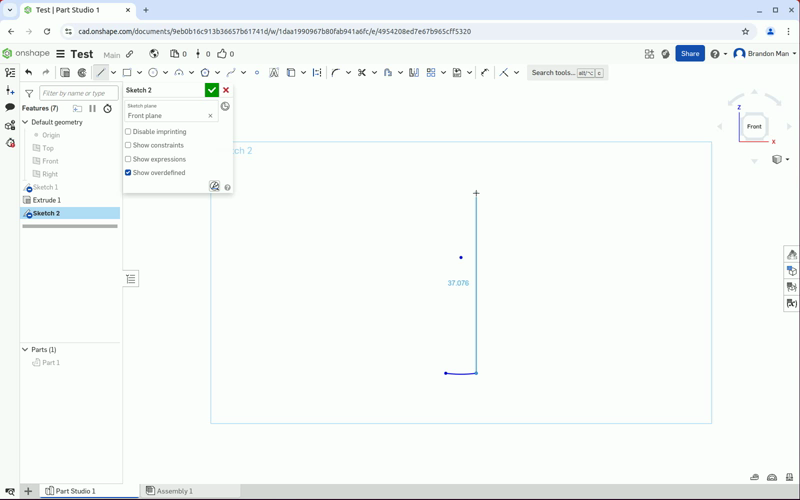
click(476, 192)
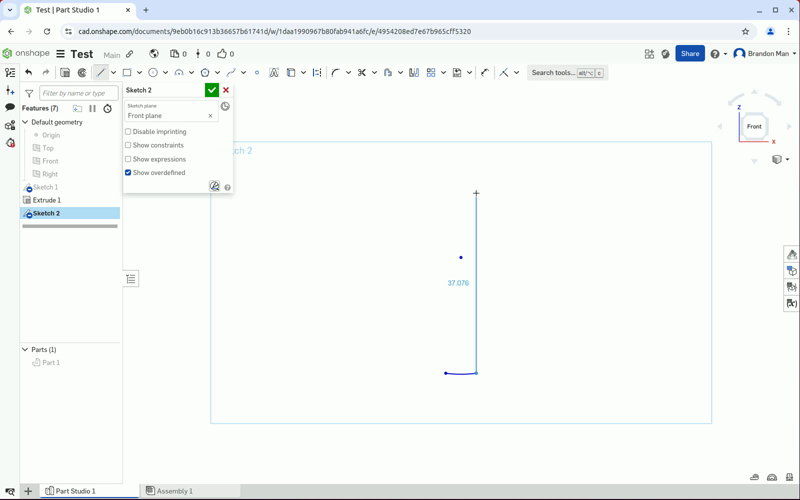
key_up(shift)
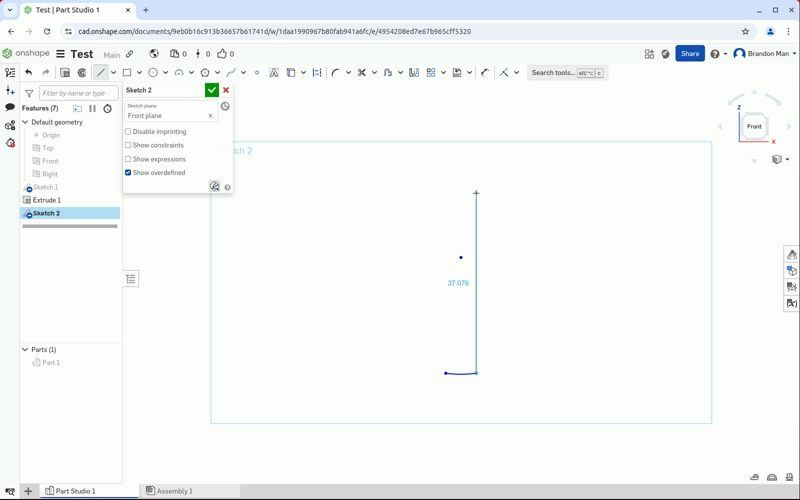
key(esc)
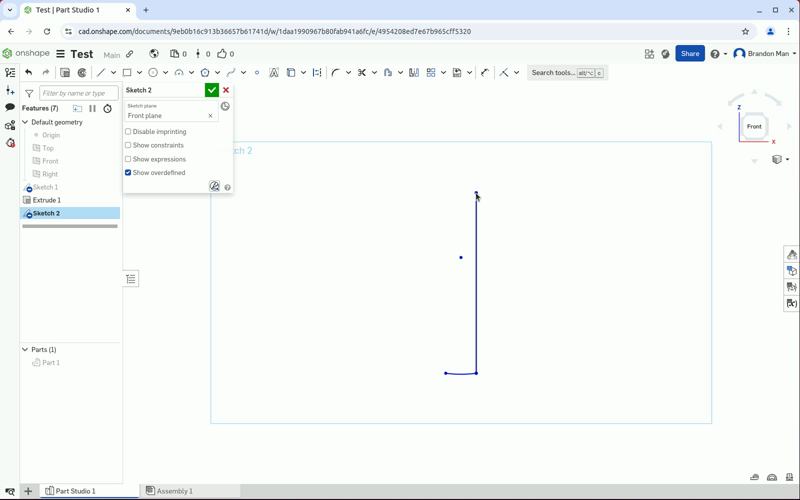
key(a)
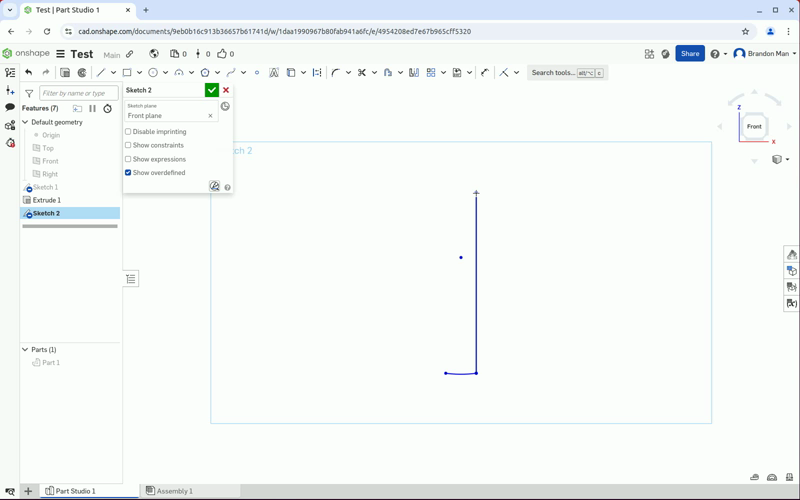
mouse_move(476, 192)
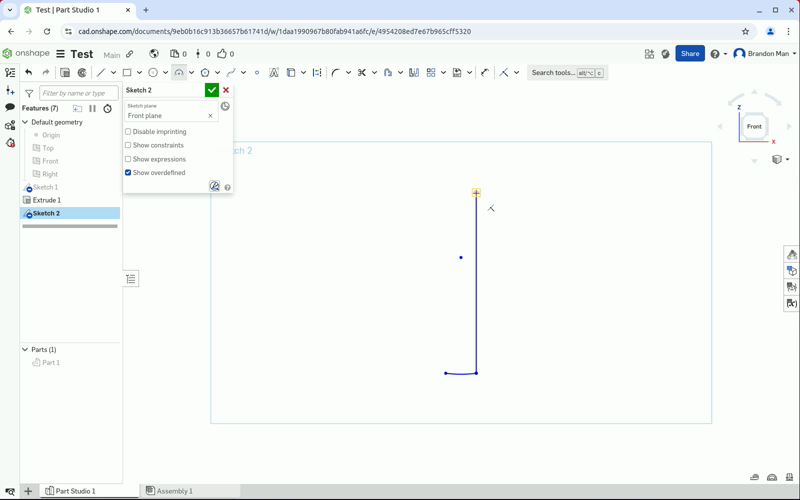
click(476, 192)
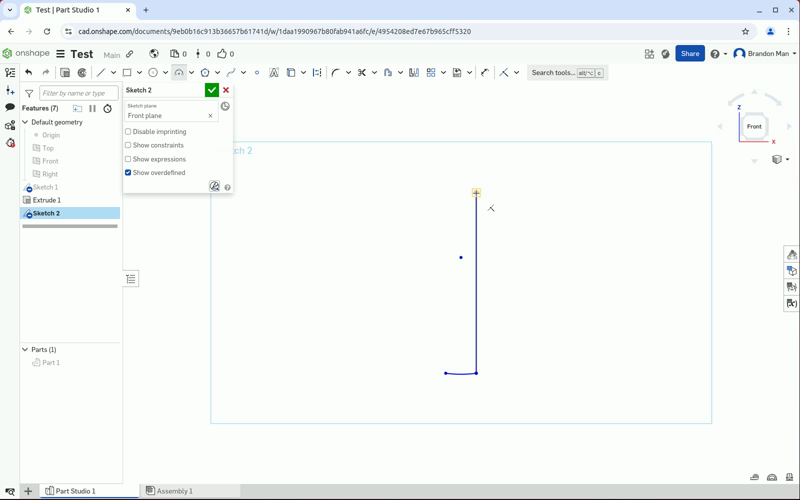
key_down(shift)
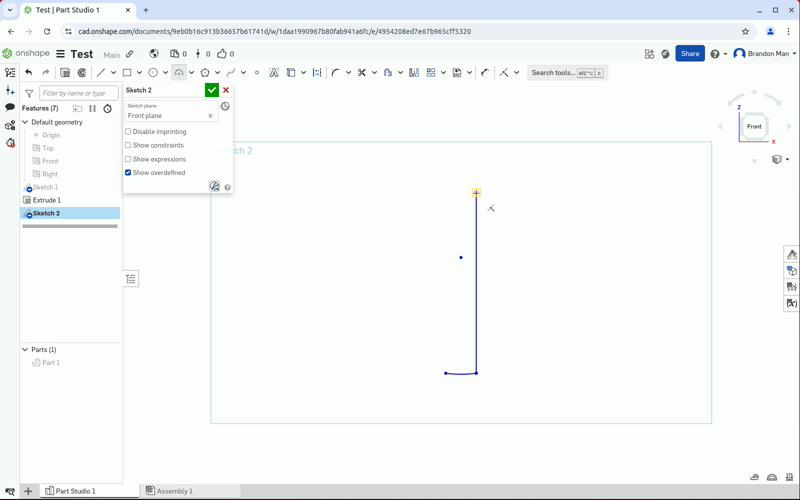
mouse_move(445, 192)
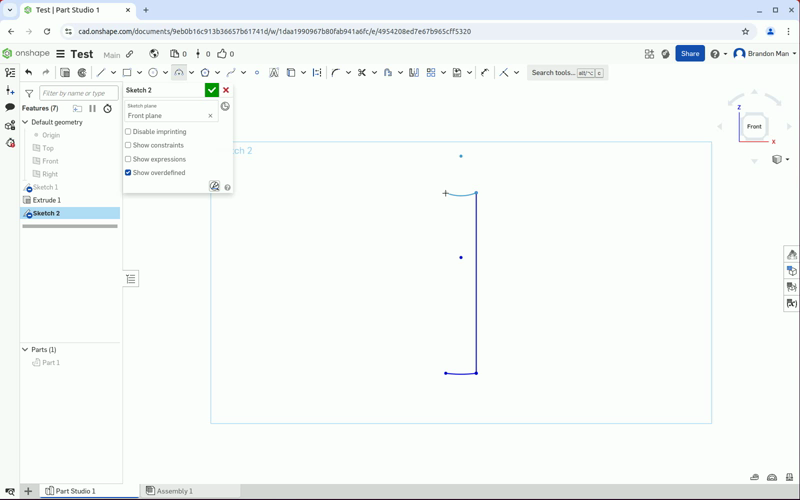
click(445, 192)
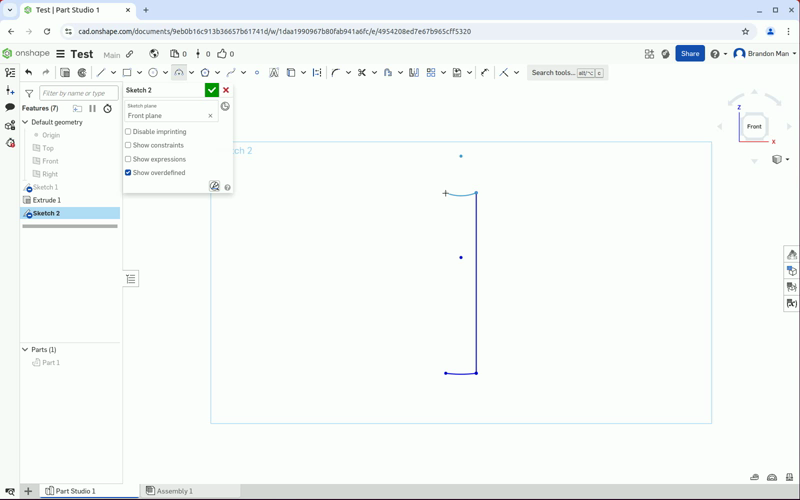
mouse_move(460, 191)
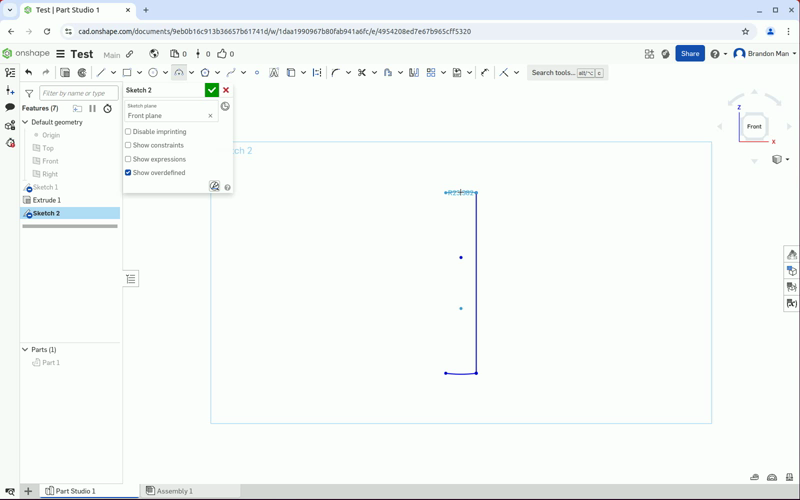
click(460, 191)
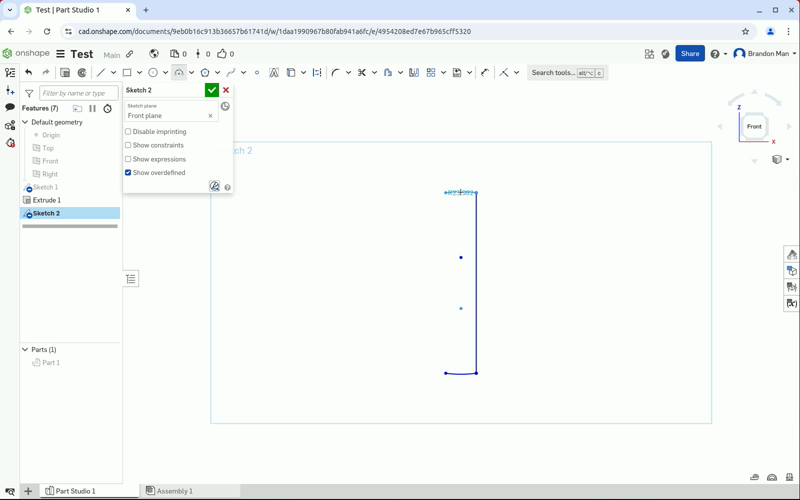
key_up(shift)
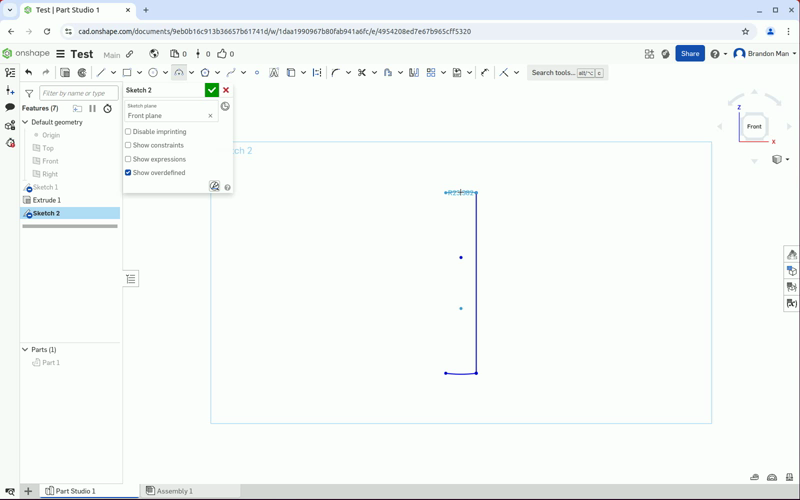
key(esc)
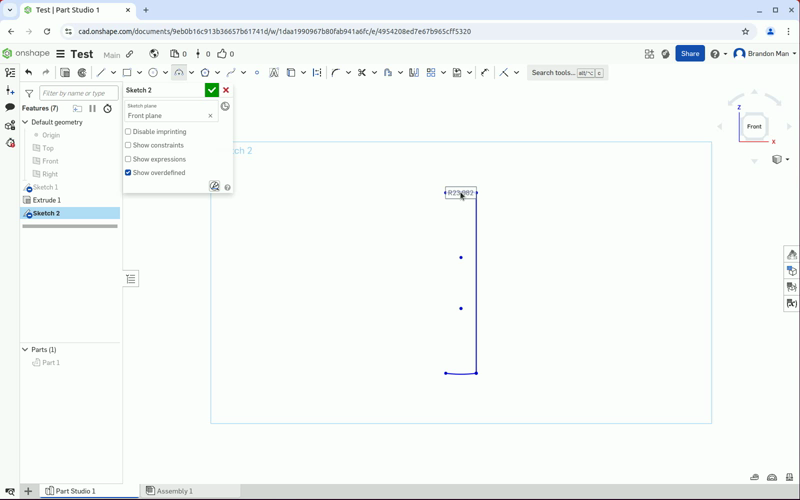
key(l)
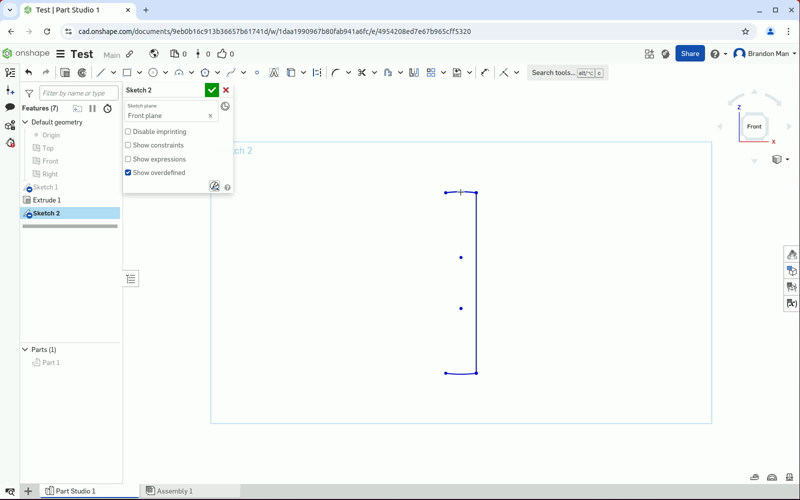
mouse_move(445, 192)
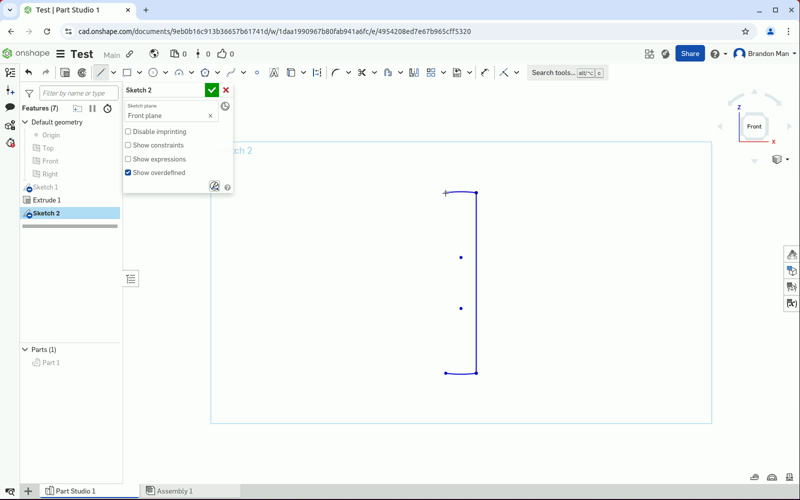
click(445, 192)
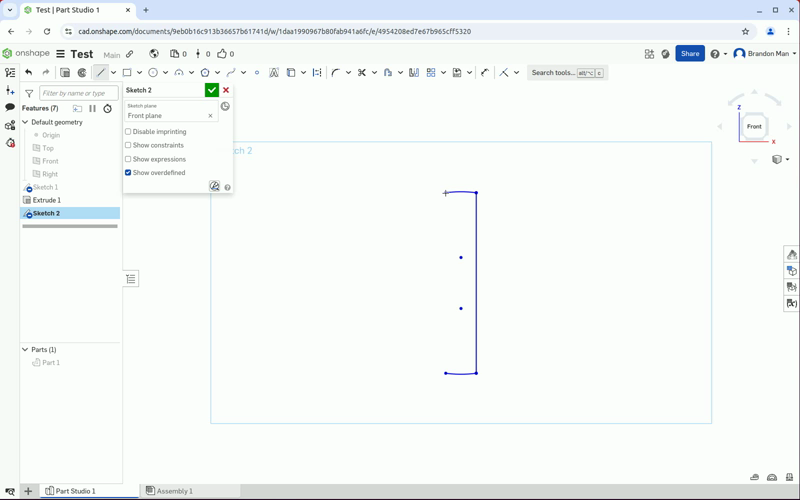
key_down(shift)
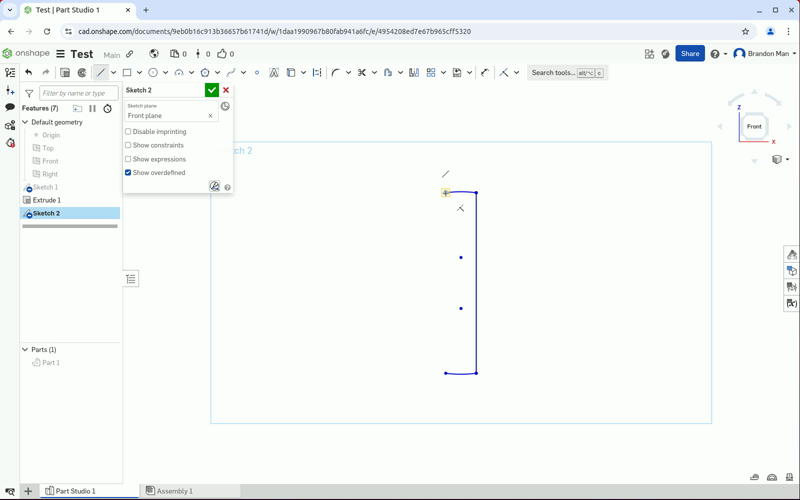
mouse_move(445, 373)
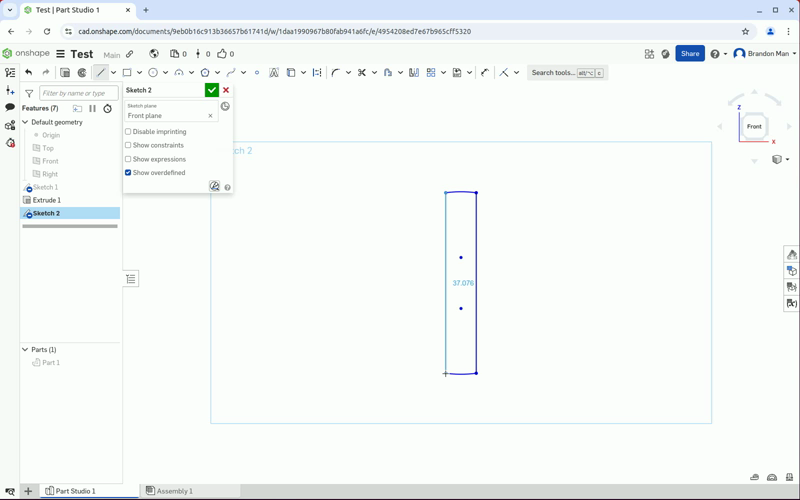
key_up(shift)
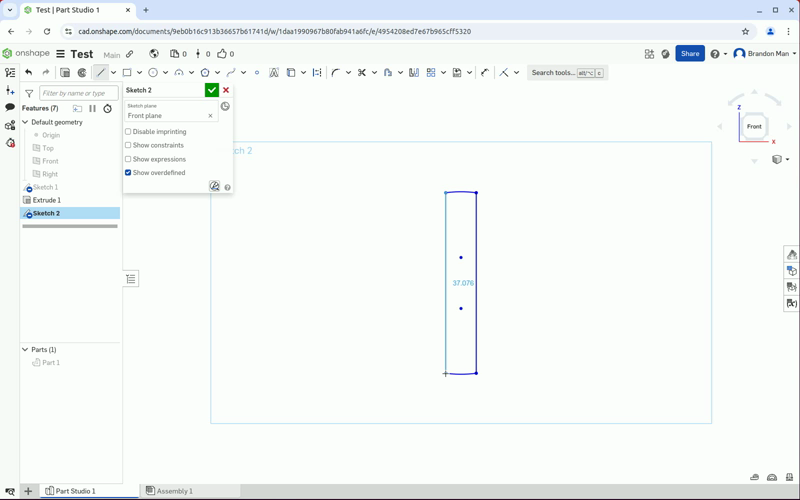
click(445, 373)
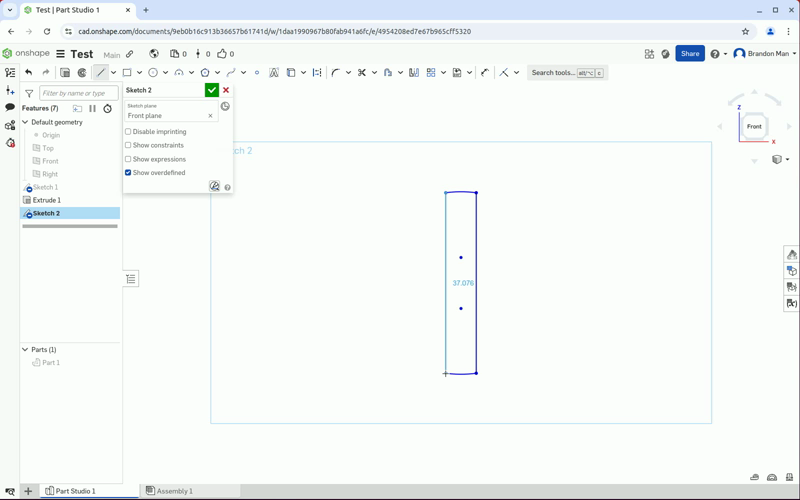
key(esc)
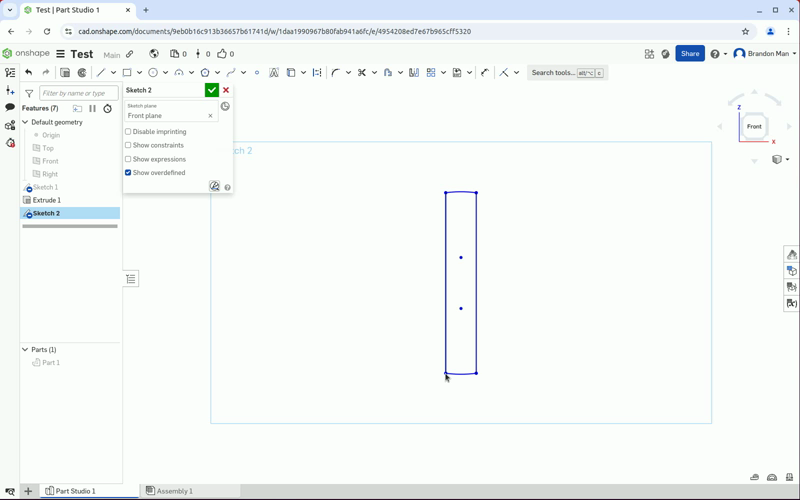
key(c)
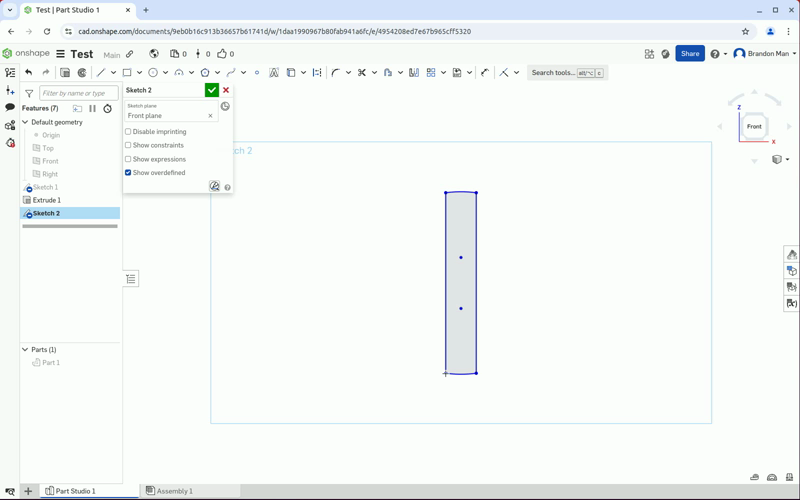
key_down(shift)
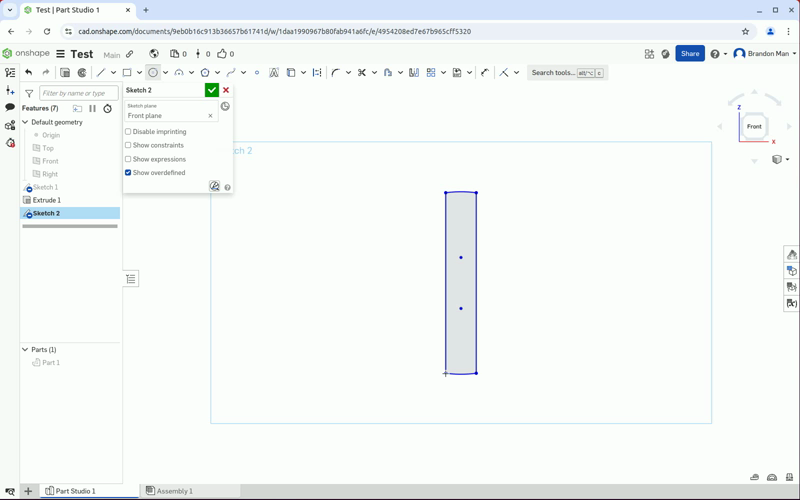
mouse_move(460, 283)
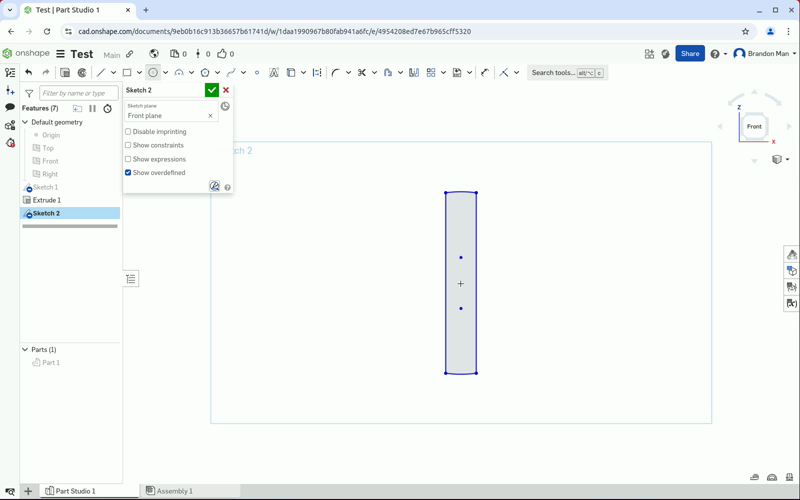
click(460, 283)
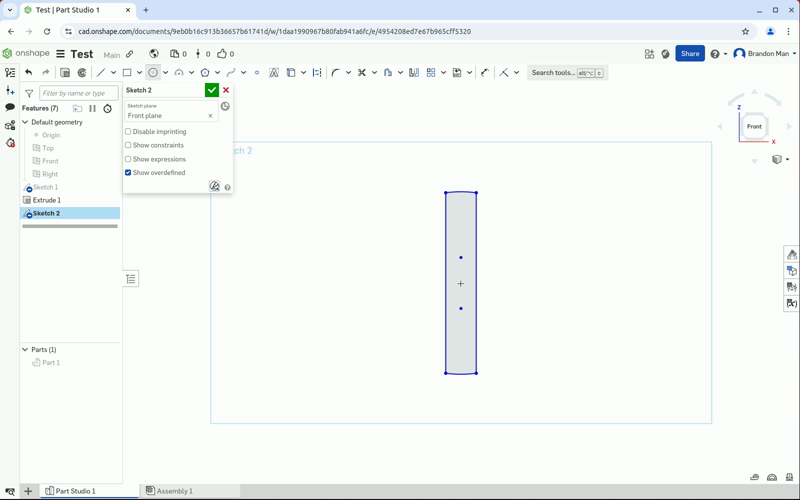
key_up(shift)
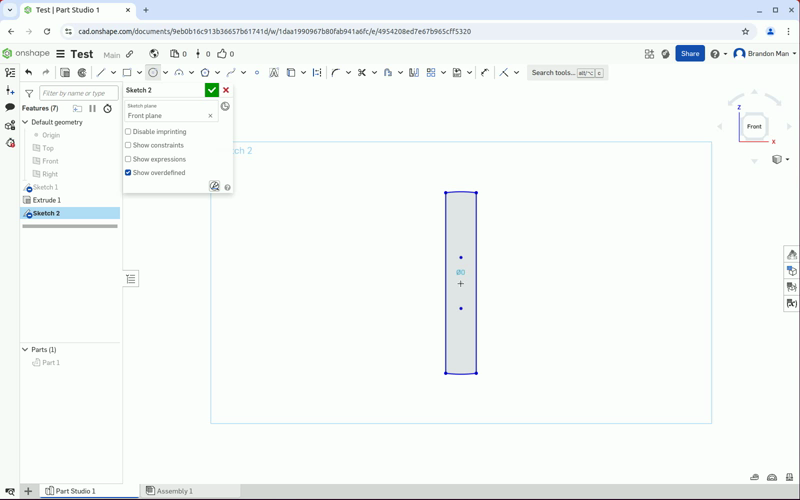
mouse_move(464, 283)
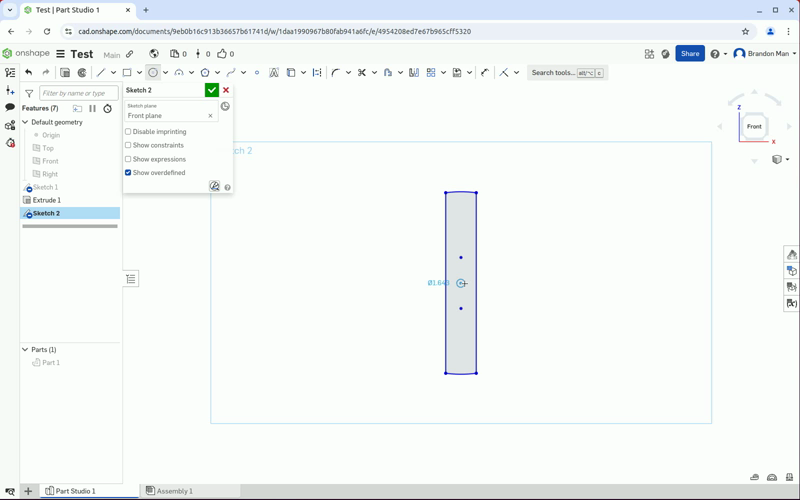
click(464, 283)
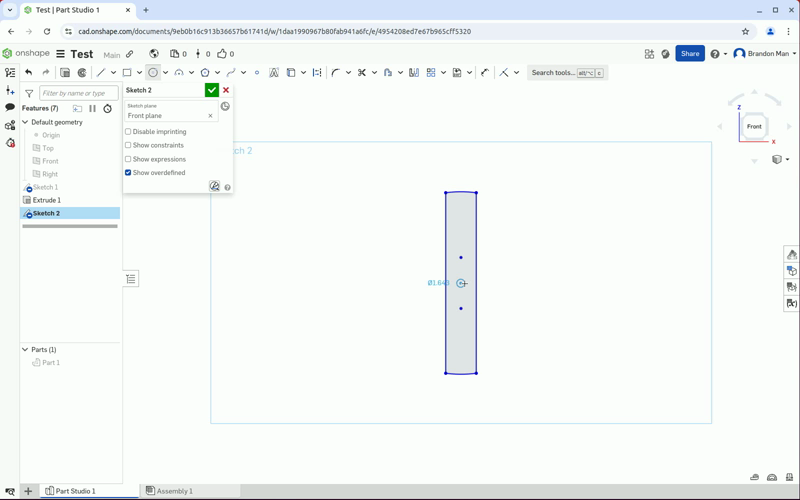
key(esc)
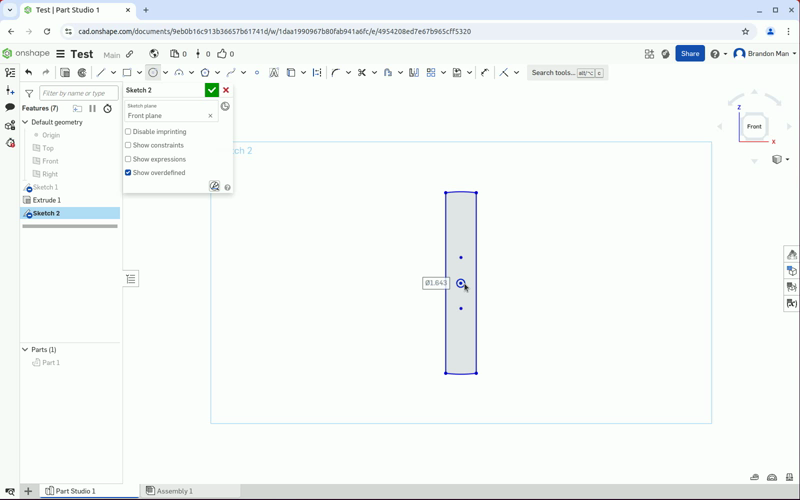
mouse_move(468, 275)
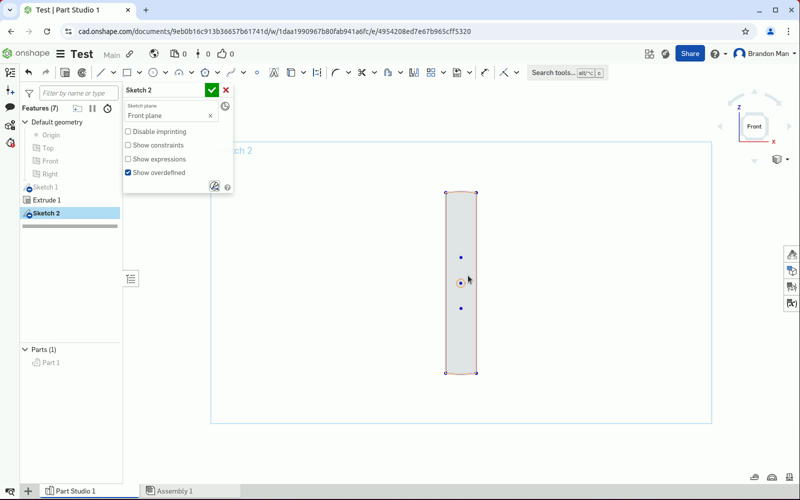
click(468, 275)
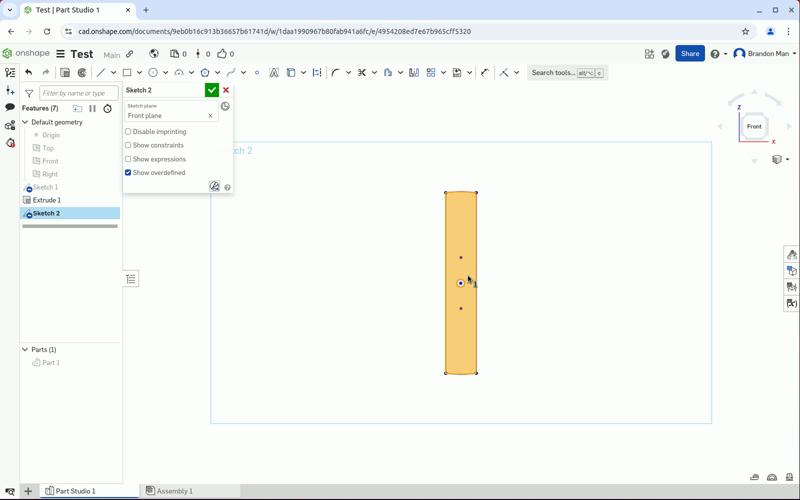
mouse_move(73, 352)
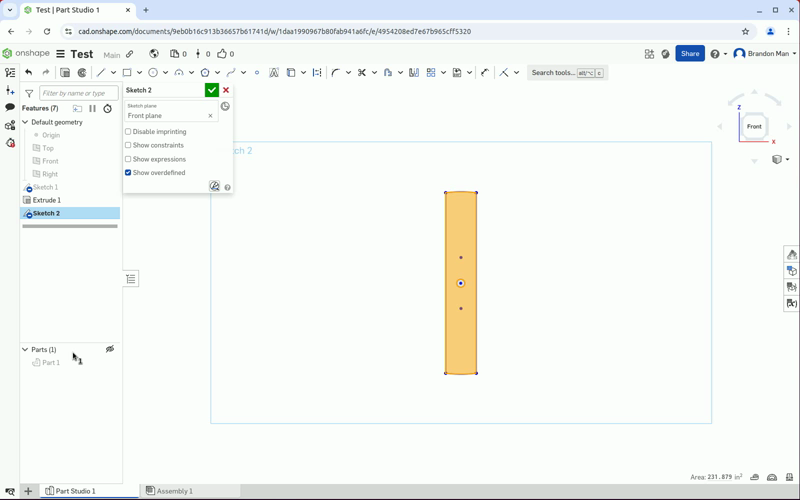
key(shift+y)
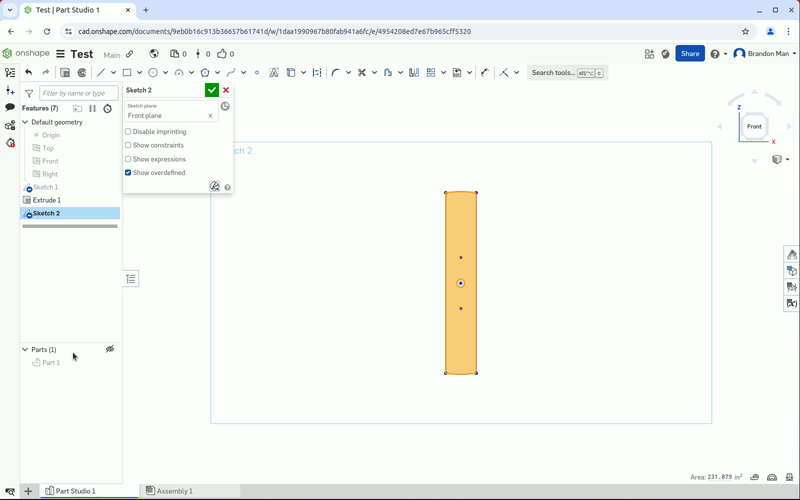
key(shift+e)
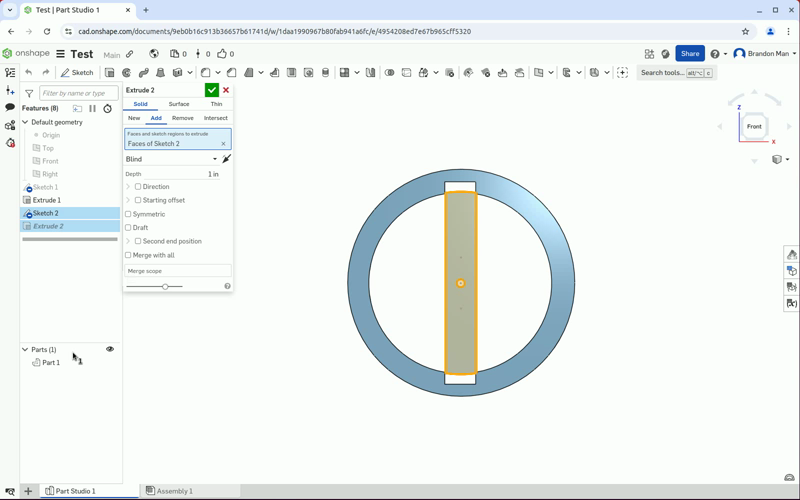
mouse_move(143, 106)
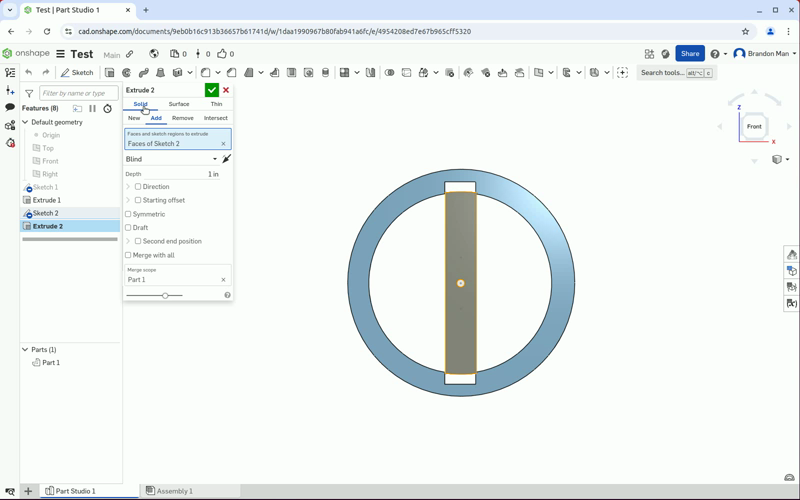
click(143, 106)
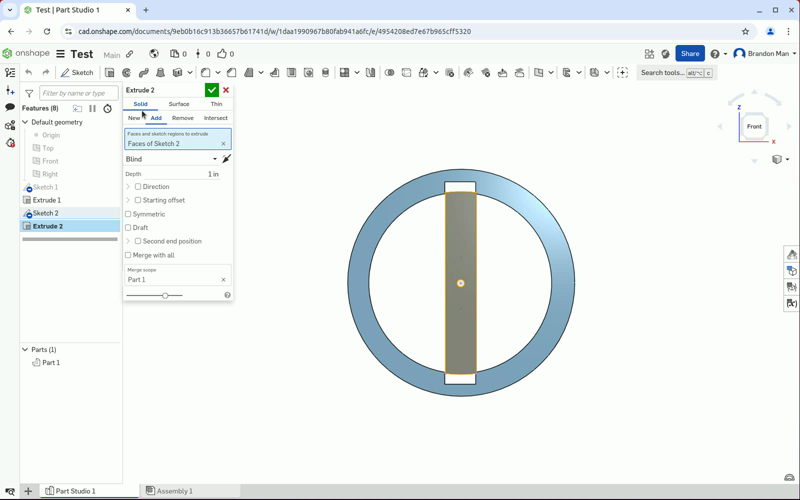
mouse_move(137, 120)
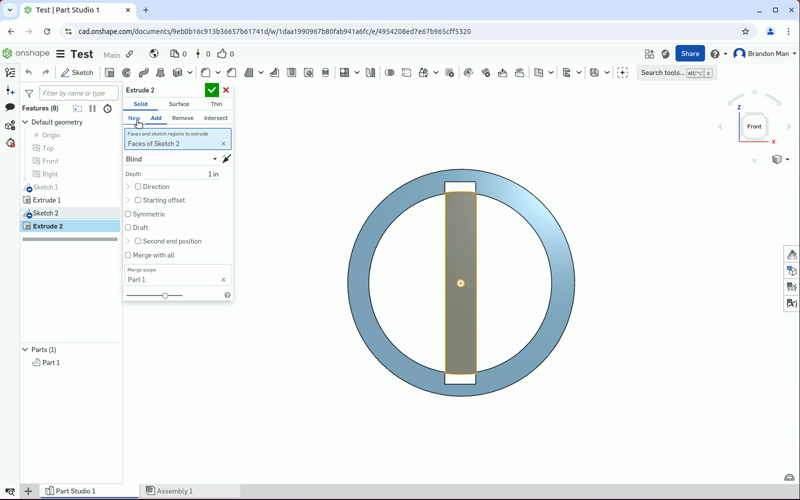
click(137, 120)
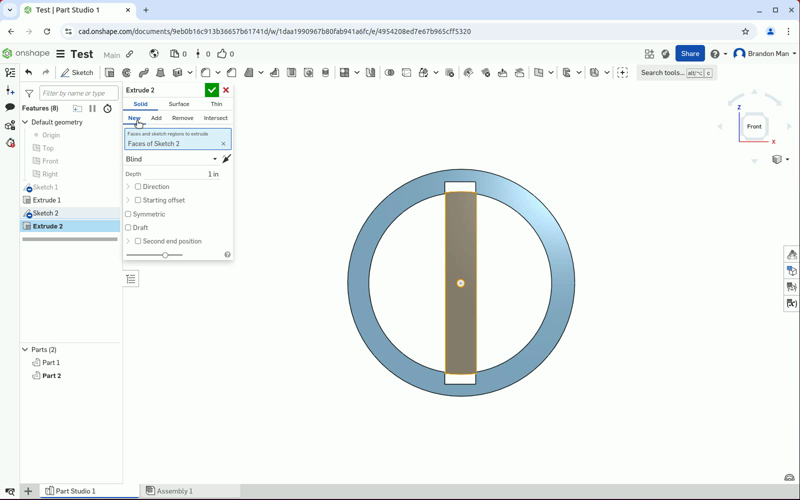
key(tab, 4)
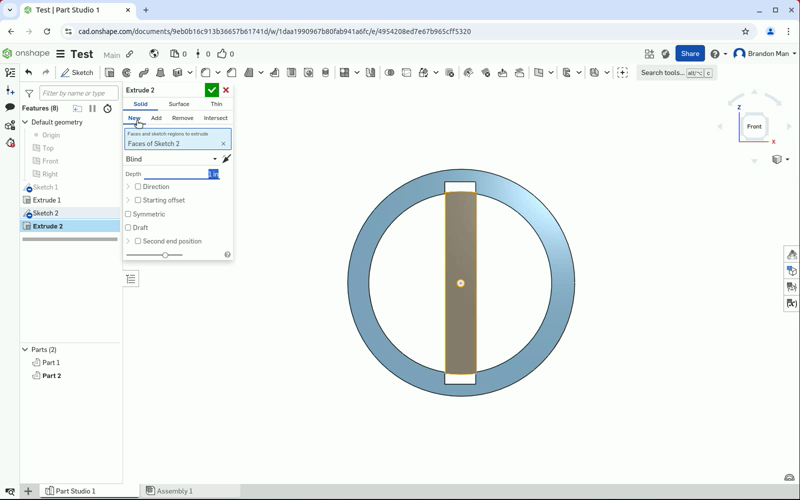
text(2.648)
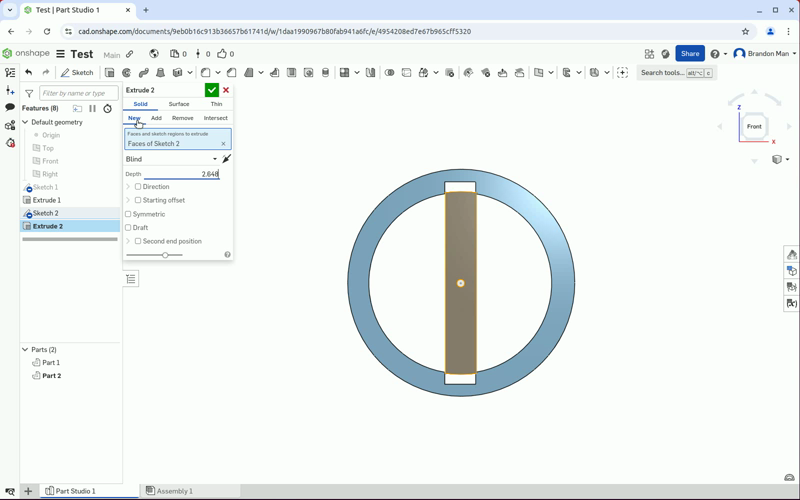
key(enter)
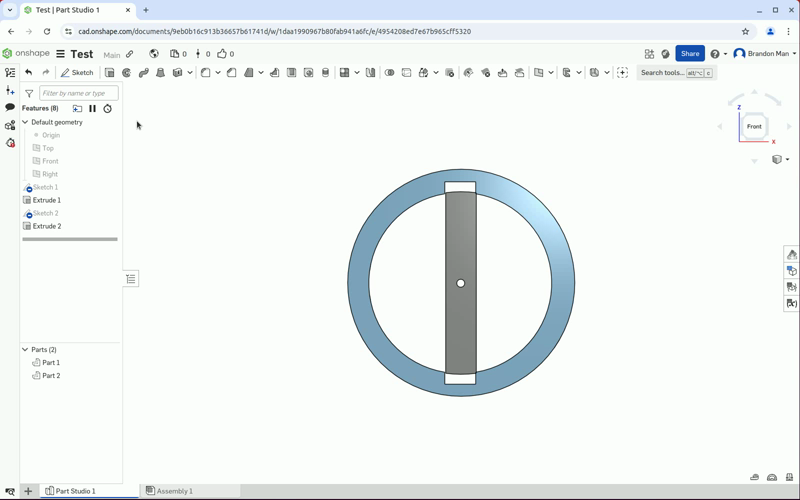
key(shift+h)
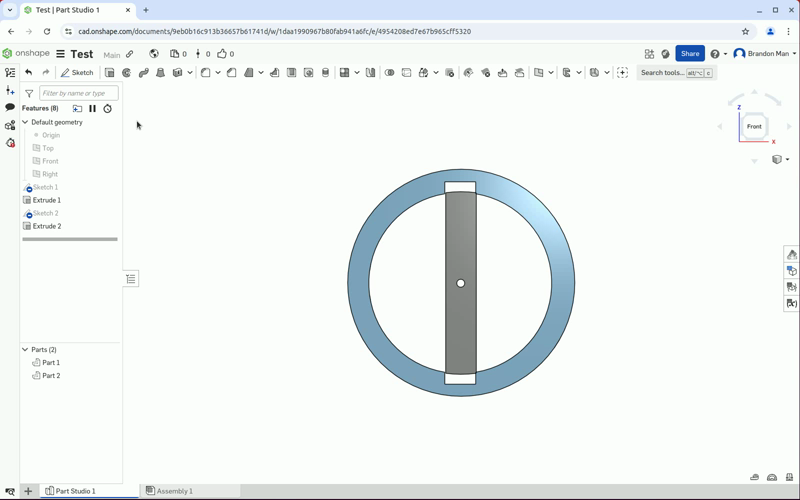
key(shift+h)
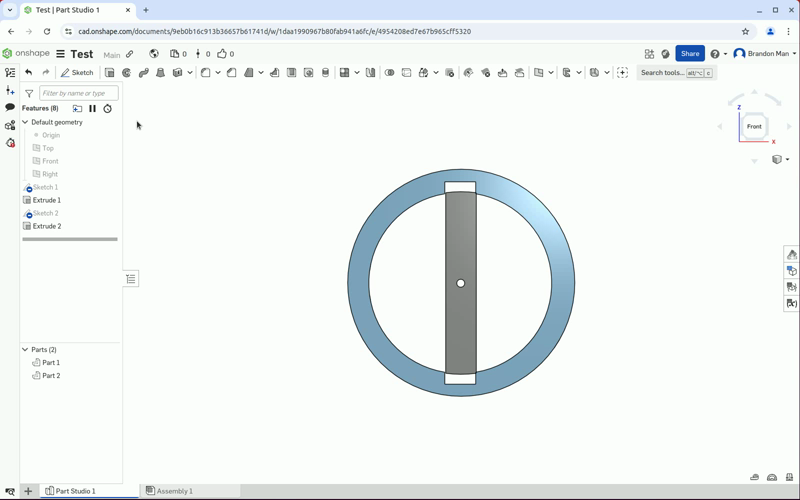
mouse_move(73, 189)
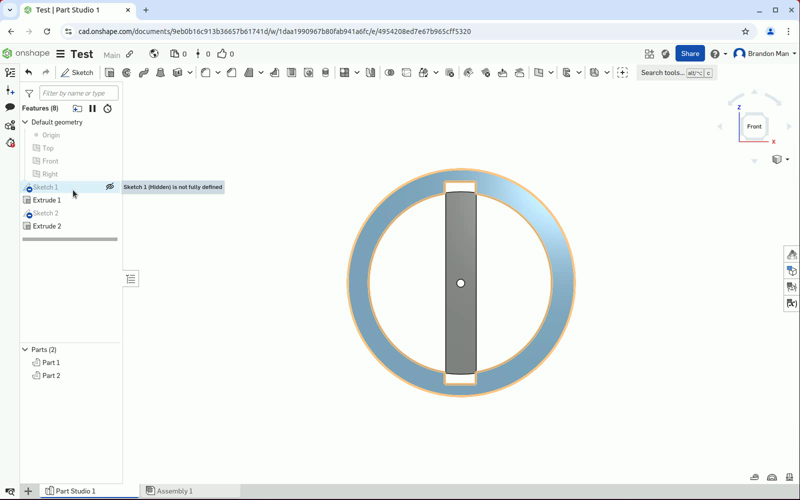
click(73, 189)
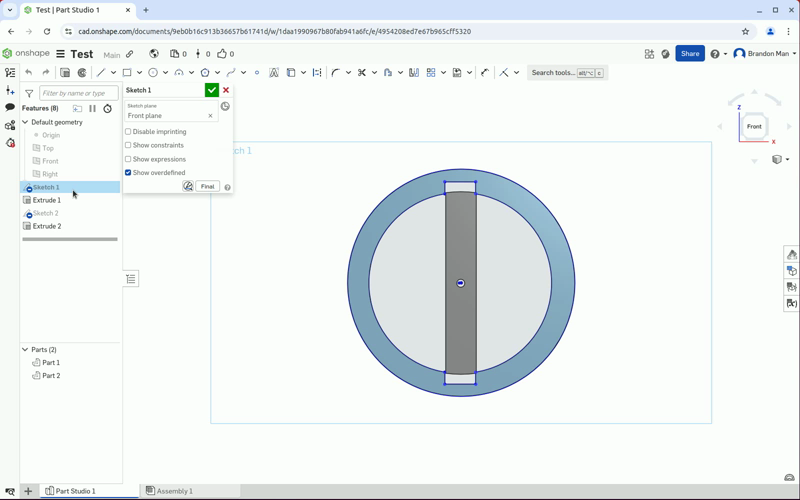
mouse_move(229, 92)
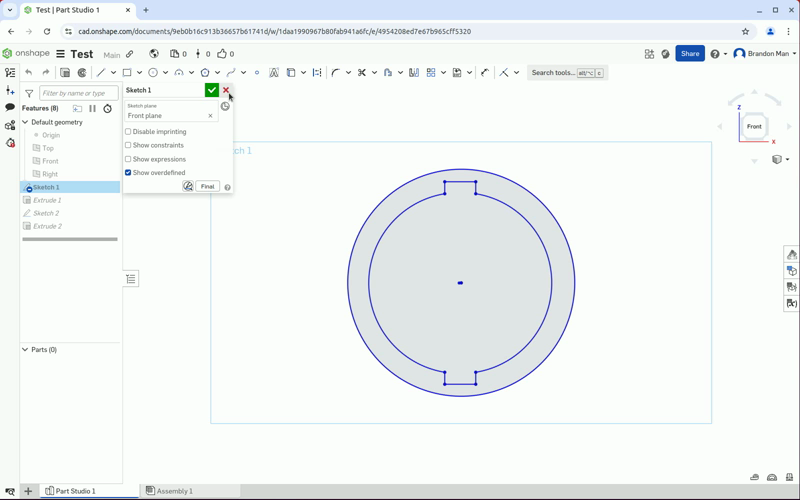
click(229, 92)
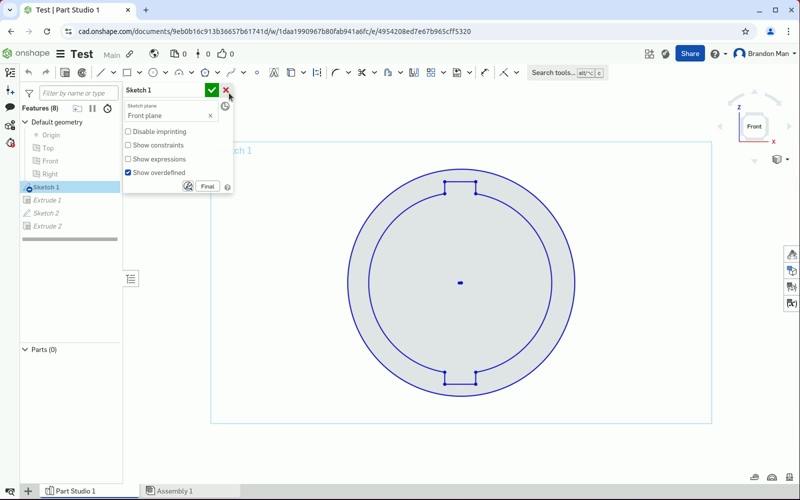
key(shift+s)
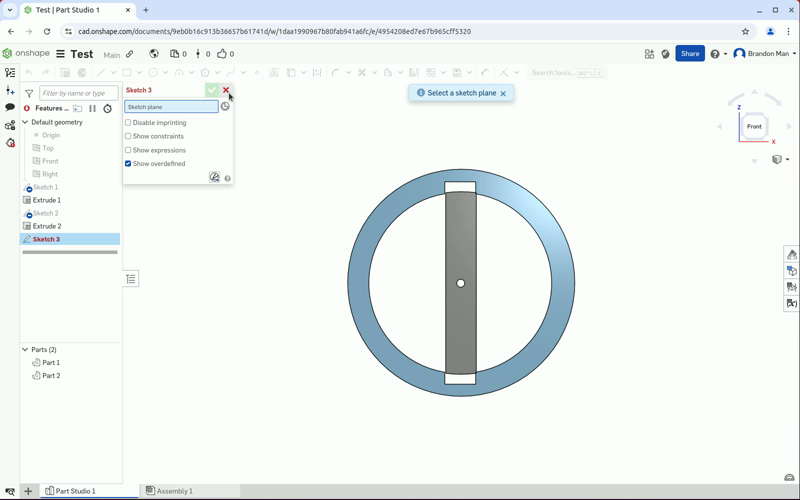
mouse_move(73, 163)
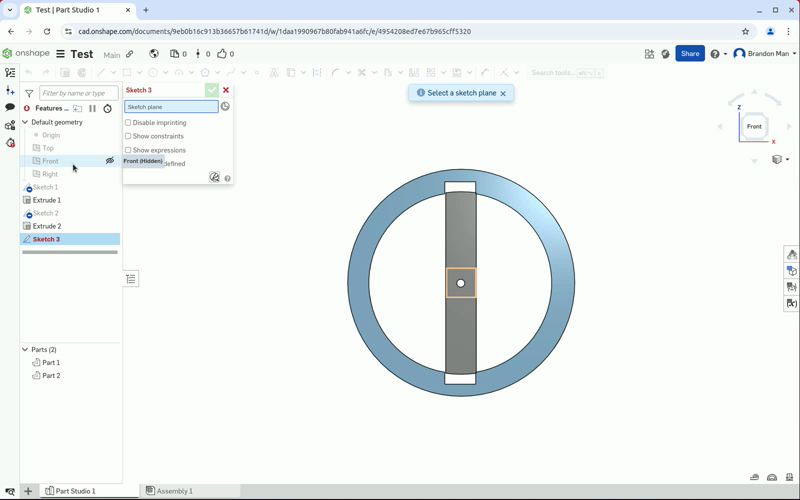
click(73, 163)
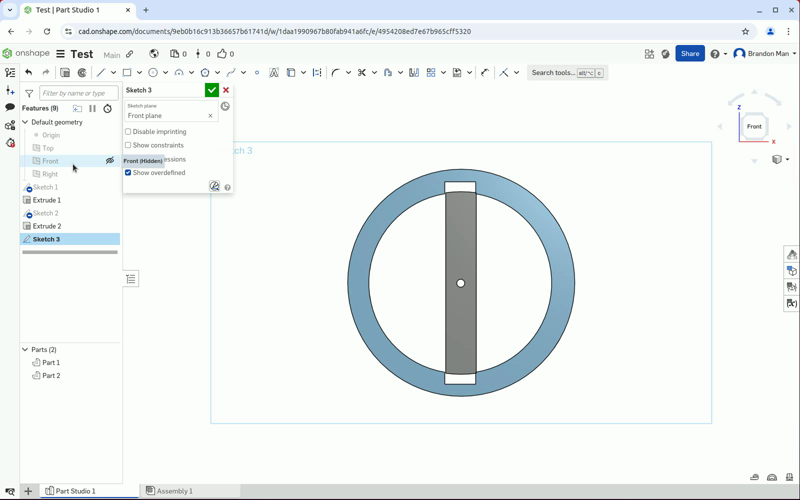
mouse_move(73, 352)
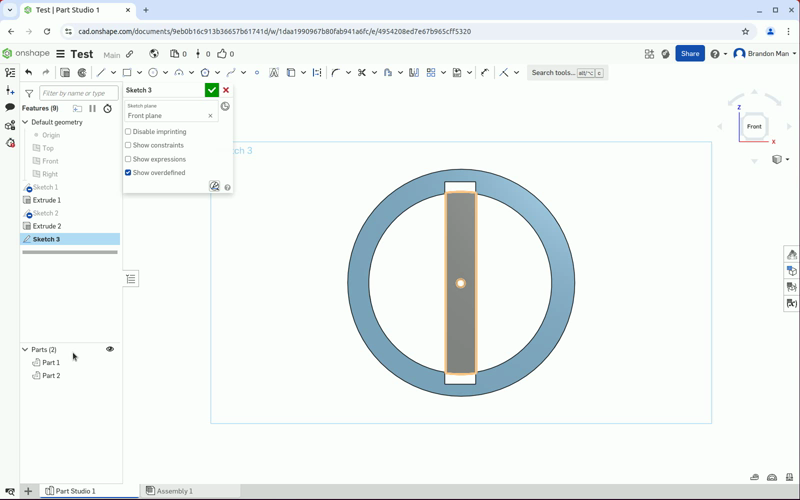
key(y)
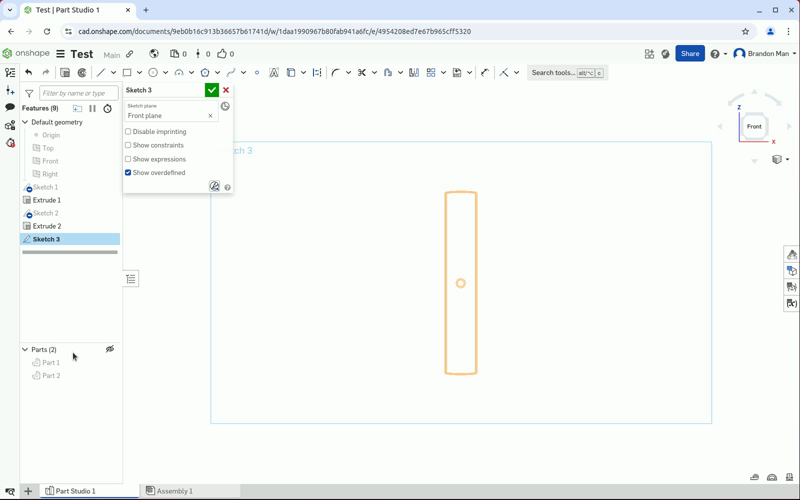
key(a)
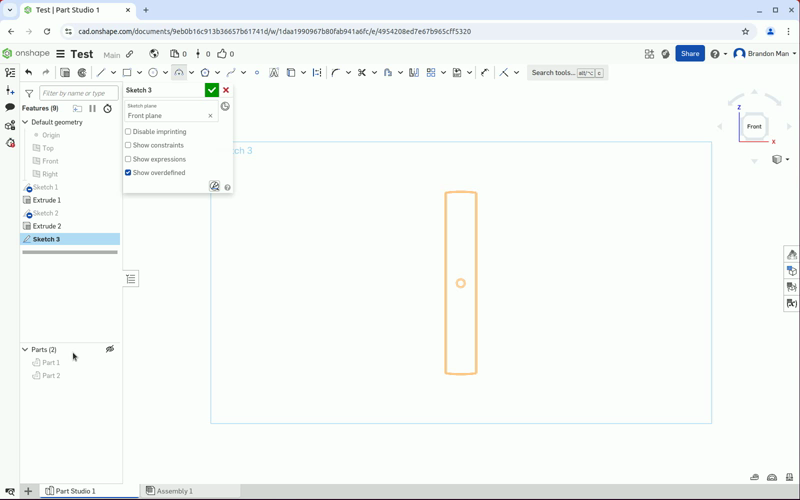
key_down(shift)
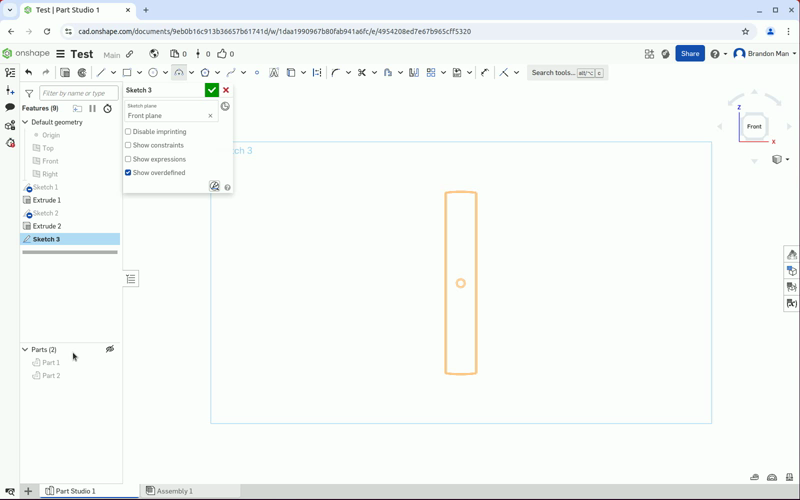
mouse_move(445, 192)
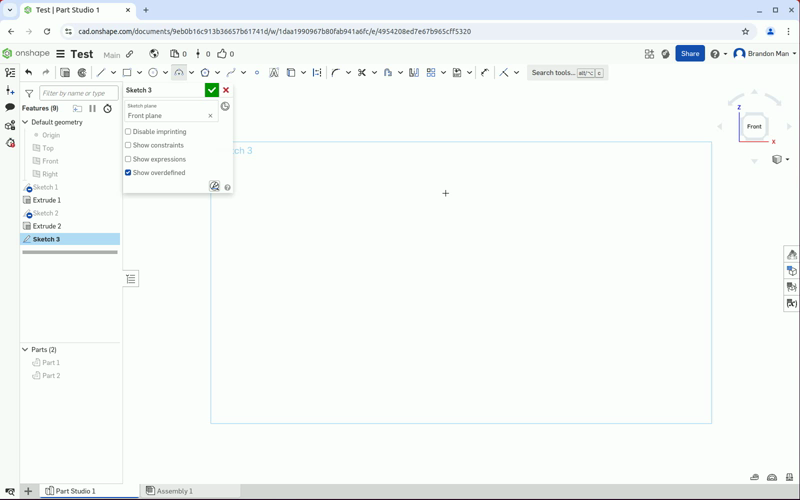
click(445, 192)
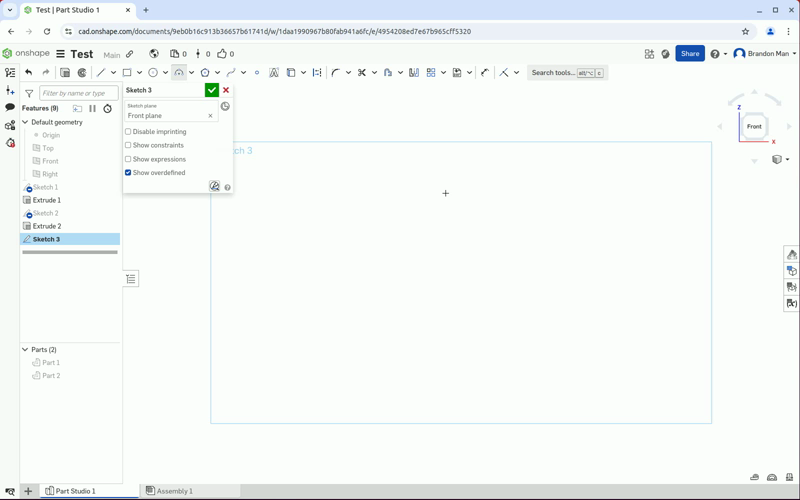
key_up(shift)
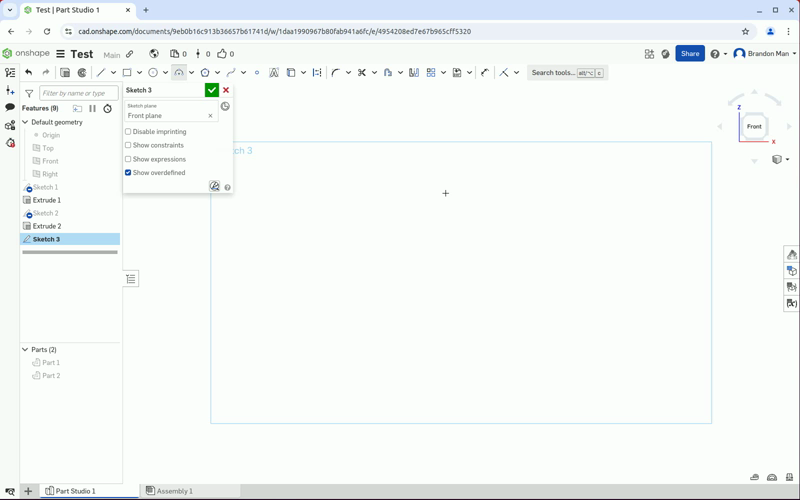
key_down(shift)
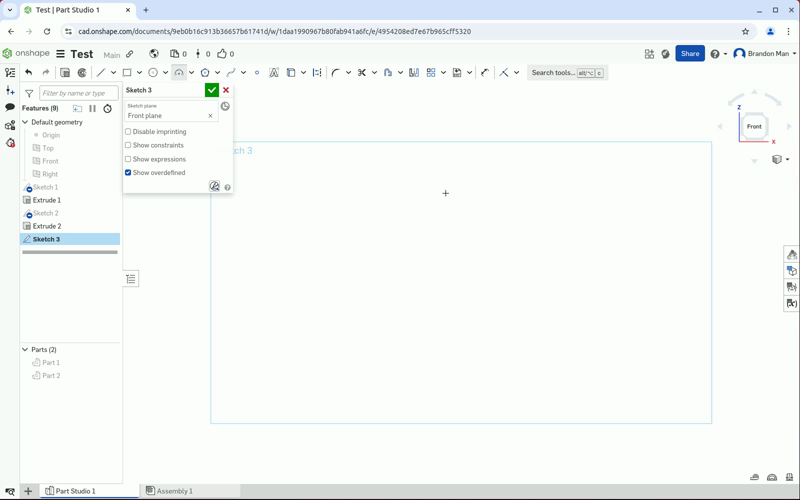
mouse_move(476, 192)
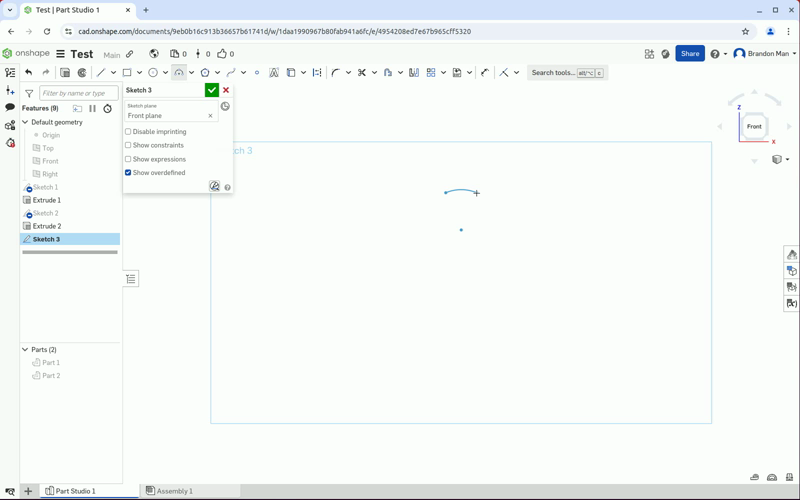
click(476, 192)
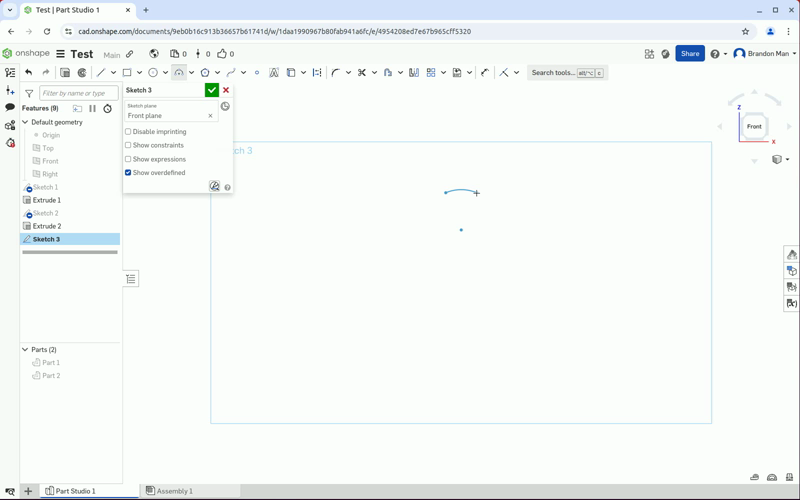
mouse_move(461, 191)
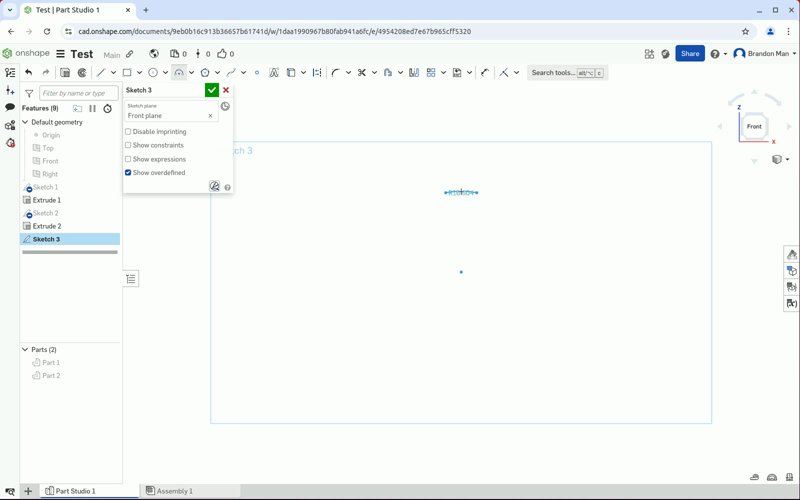
click(461, 191)
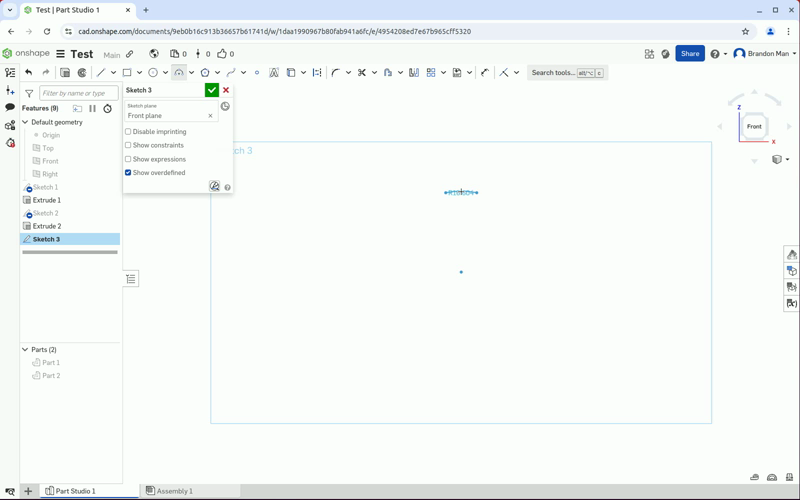
key_up(shift)
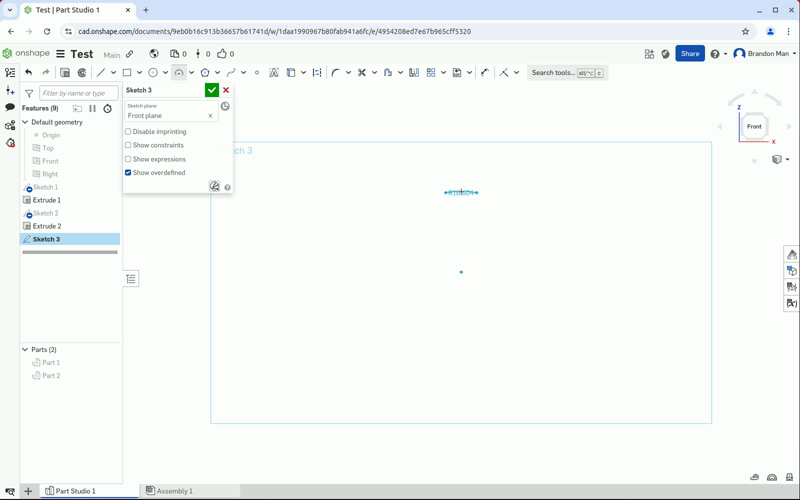
key(esc)
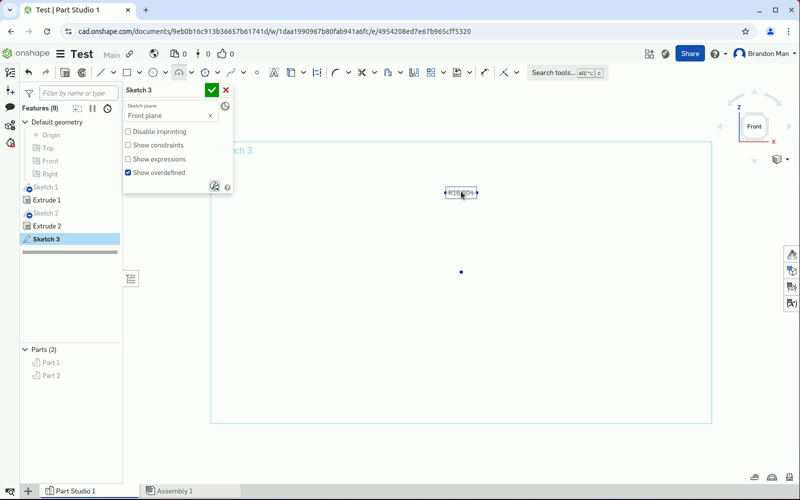
key(l)
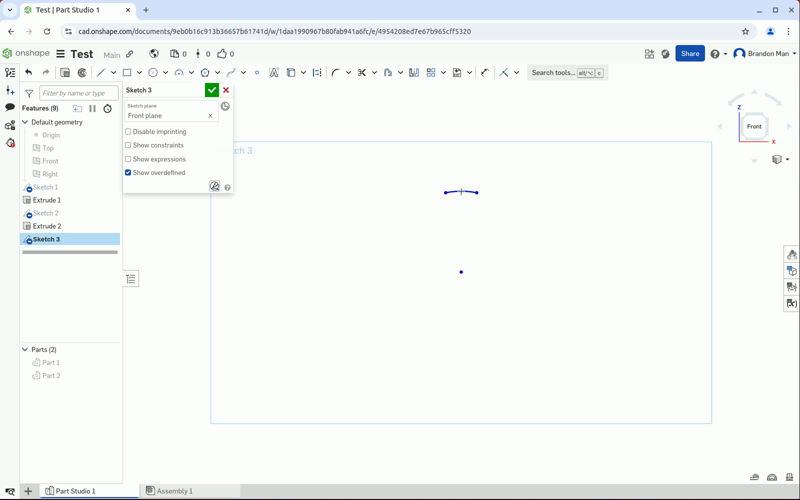
mouse_move(476, 192)
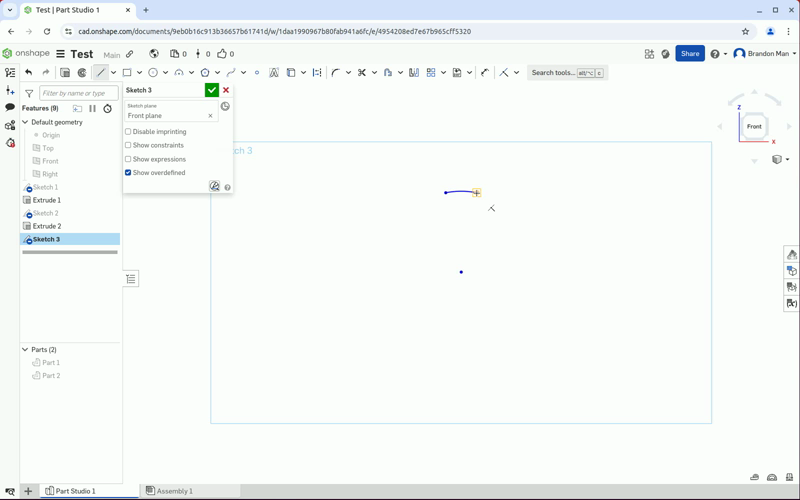
click(476, 192)
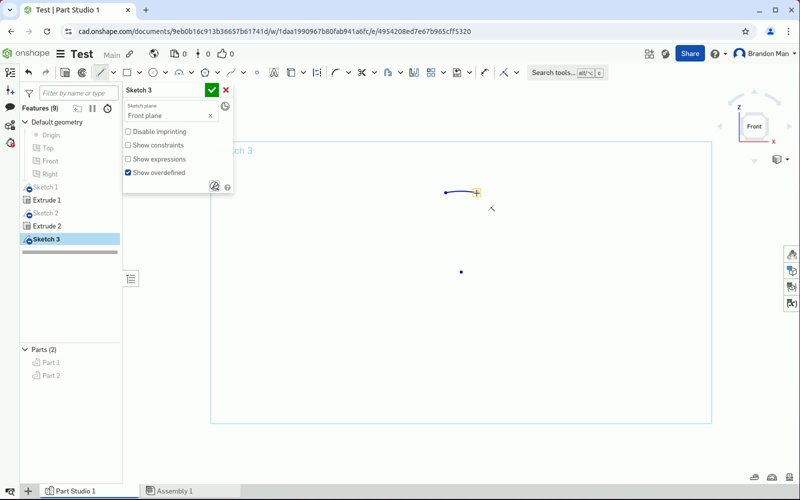
key_down(shift)
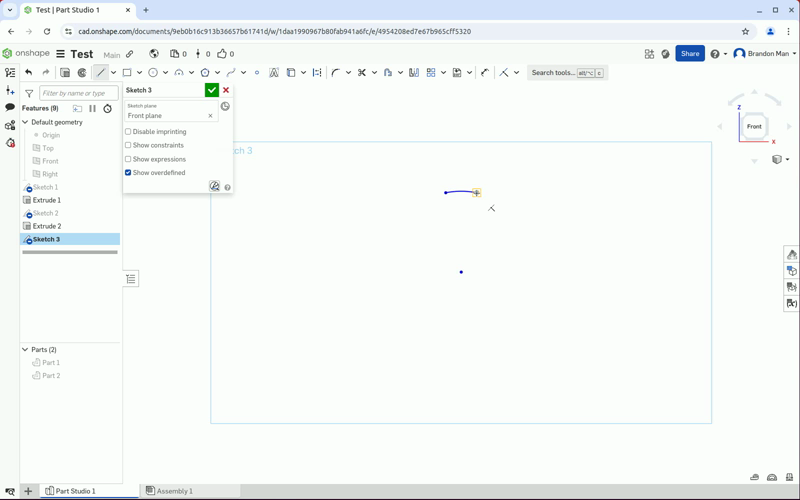
mouse_move(506, 192)
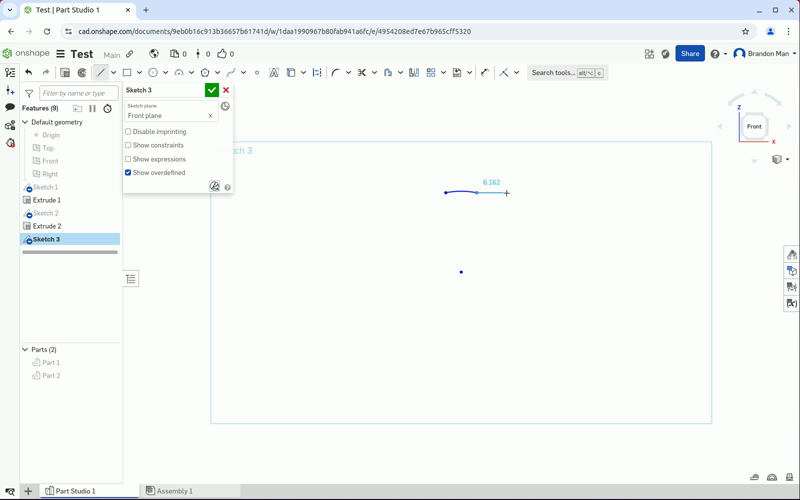
mouse_move(476, 180)
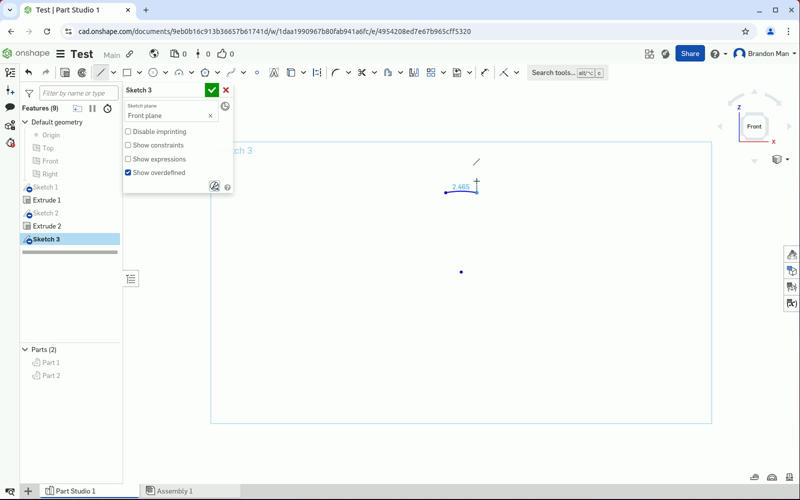
click(476, 180)
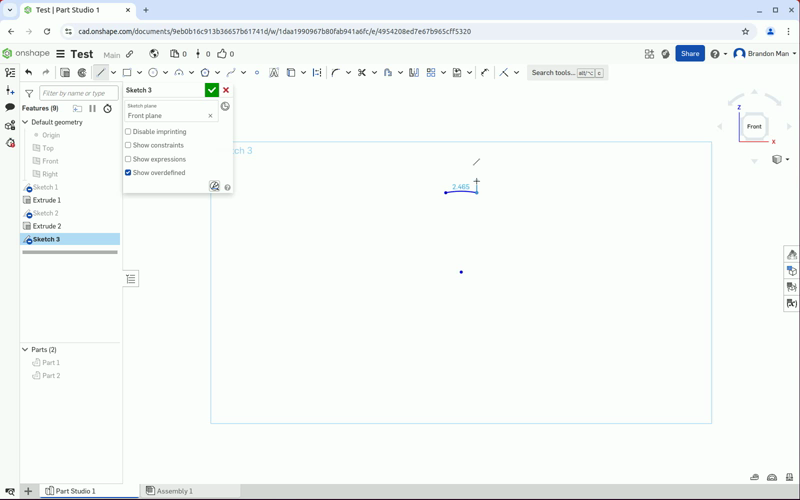
key_up(shift)
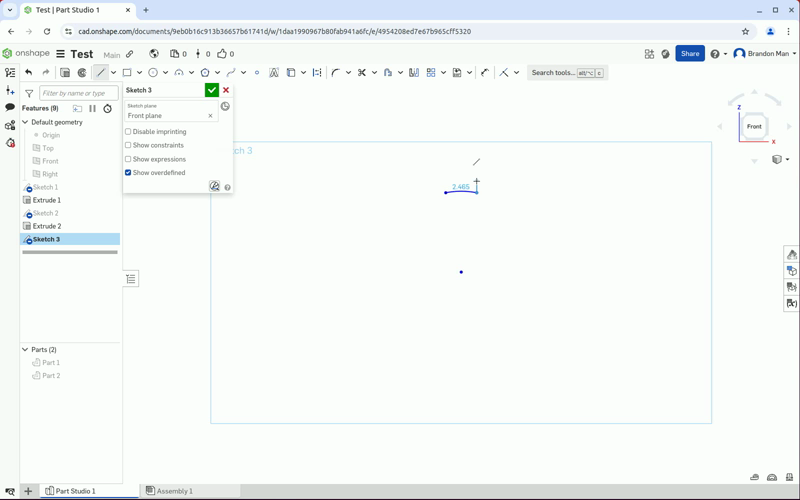
key_down(shift)
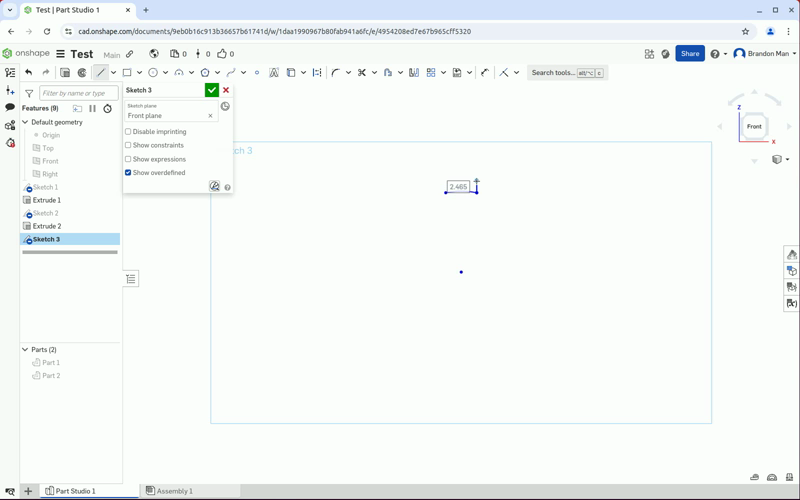
mouse_move(506, 180)
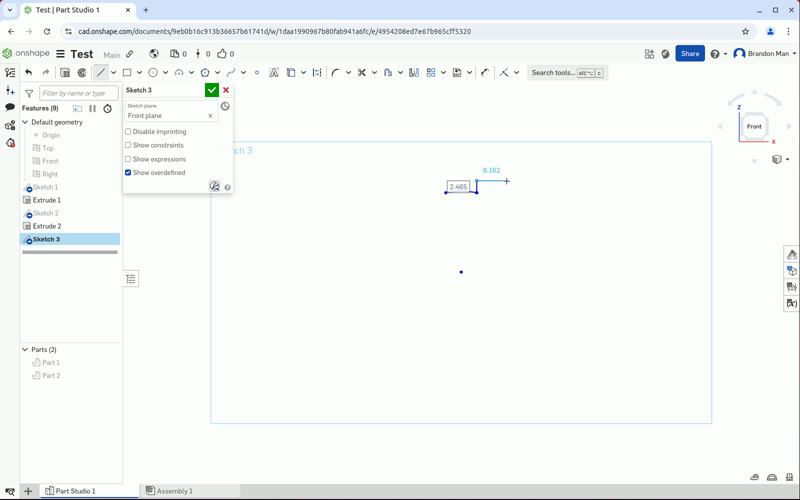
mouse_move(445, 180)
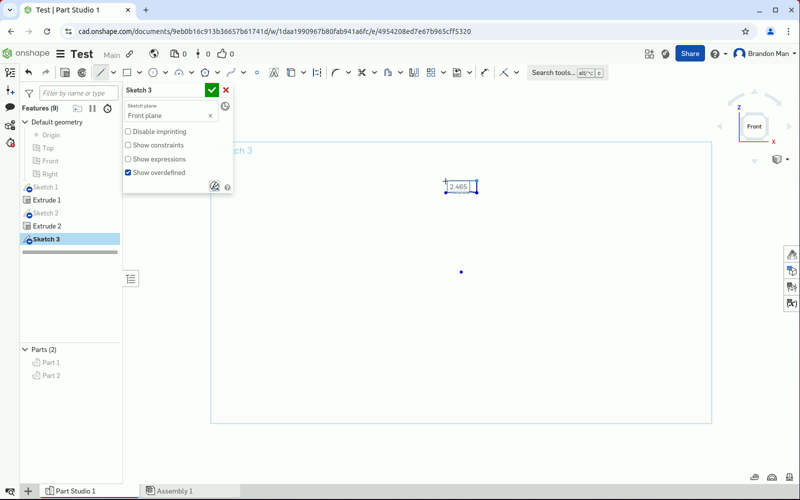
click(445, 180)
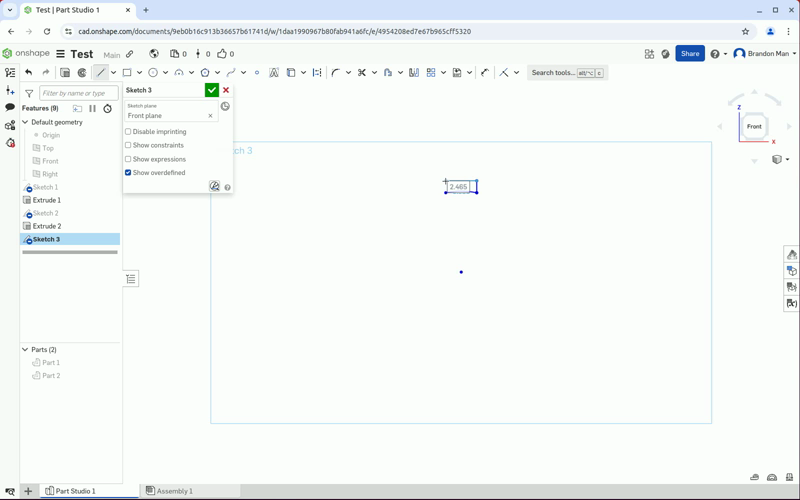
key_up(shift)
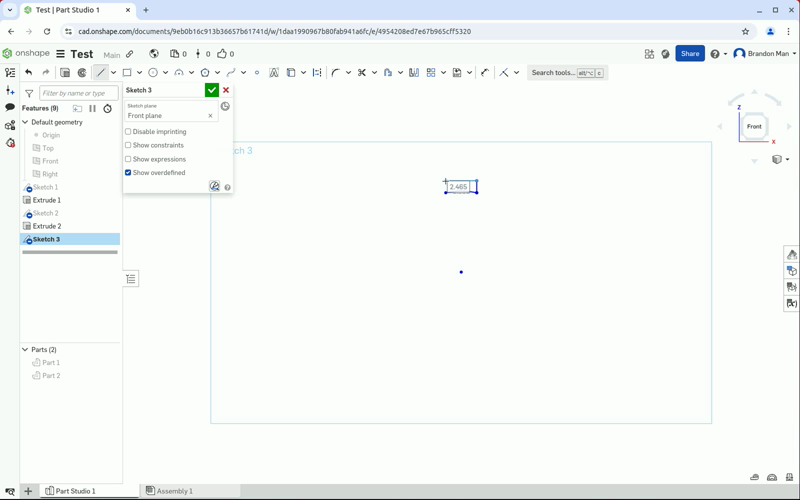
mouse_move(475, 180)
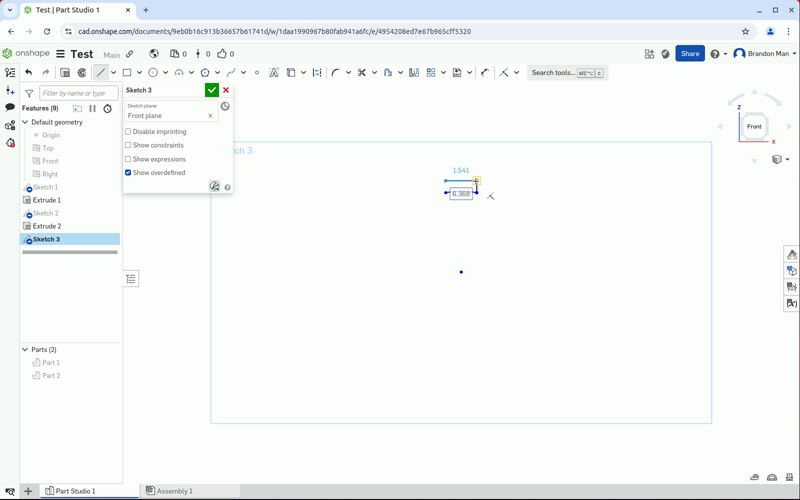
key_down(shift)
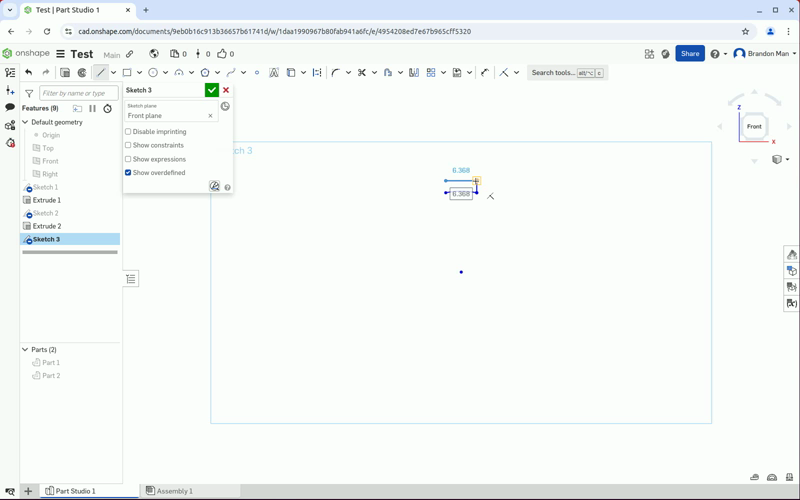
mouse_move(445, 192)
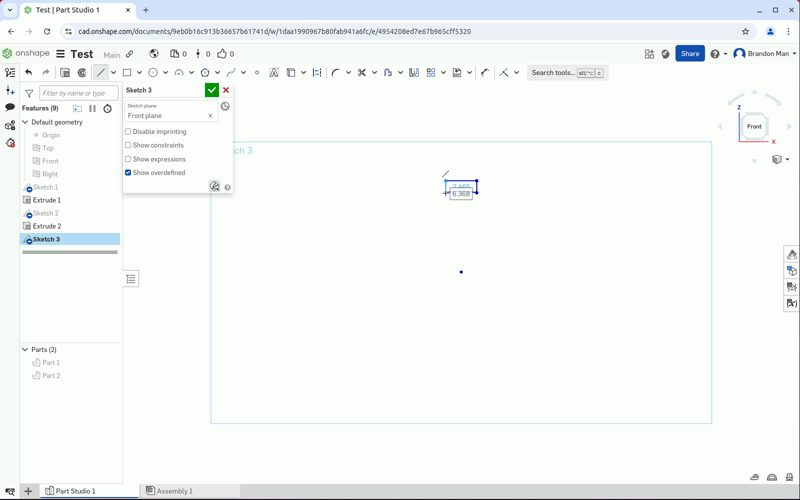
key_up(shift)
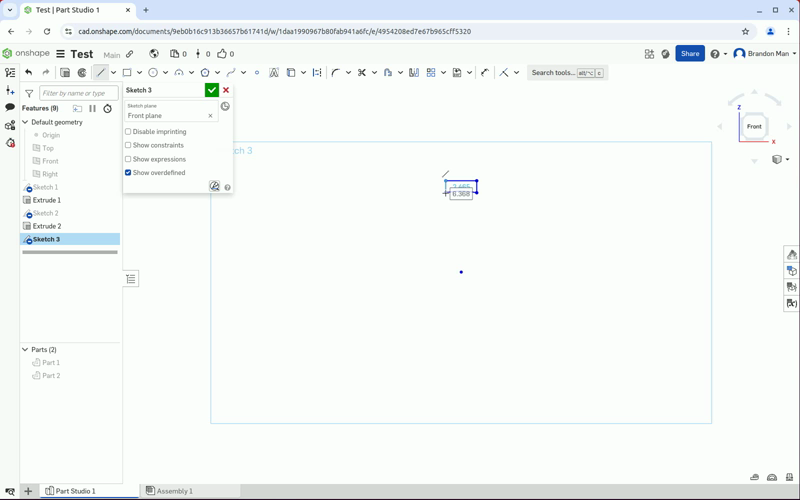
click(445, 192)
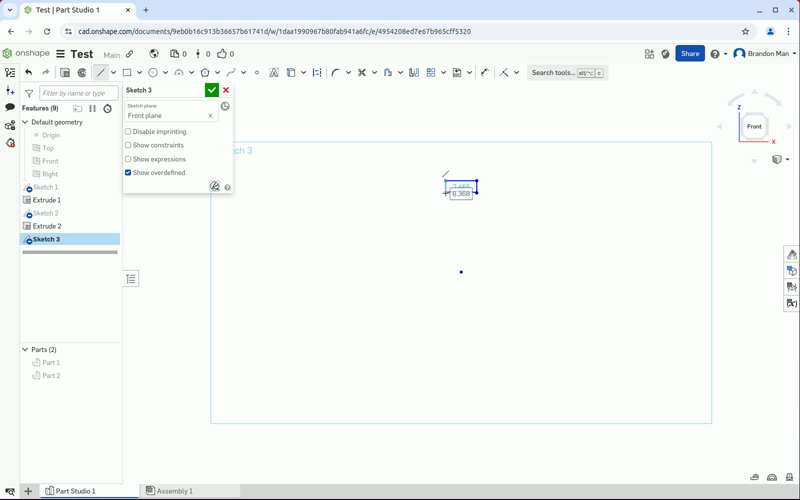
key(esc)
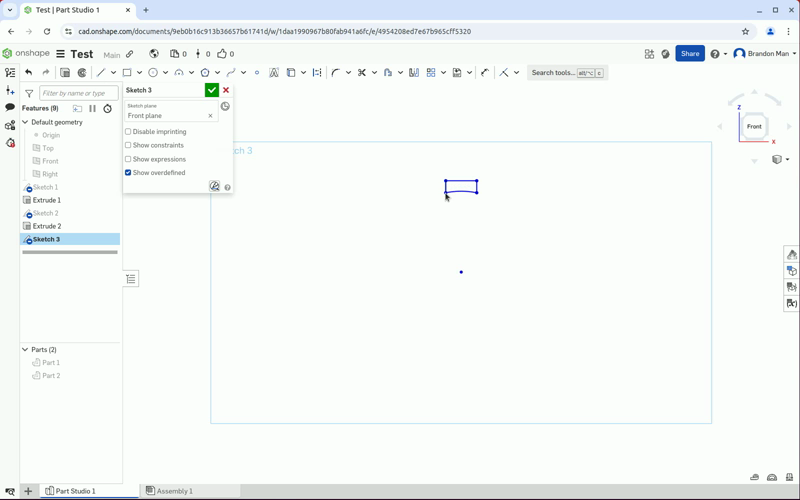
mouse_move(458, 182)
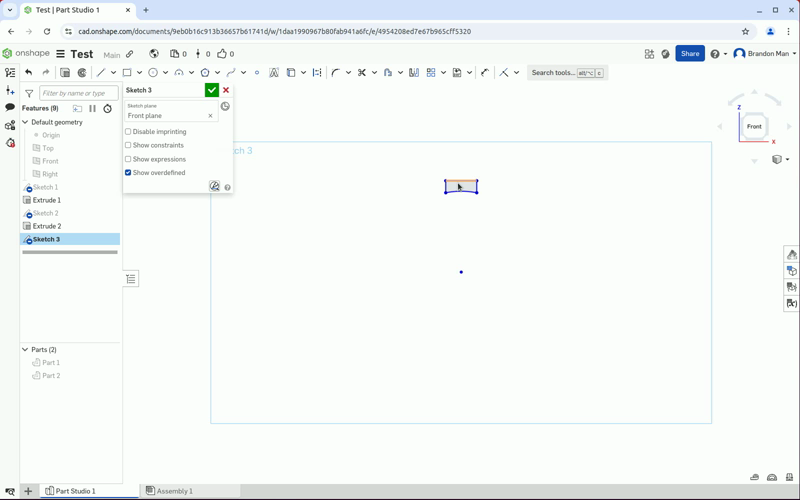
scroll(6)
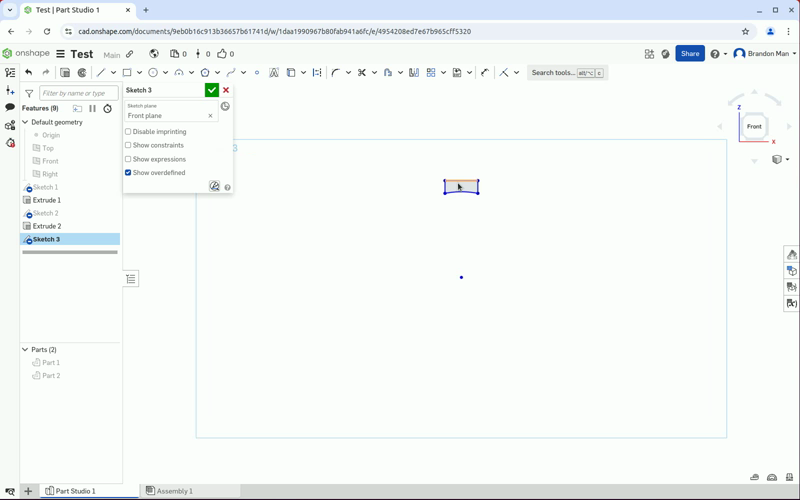
scroll(6)
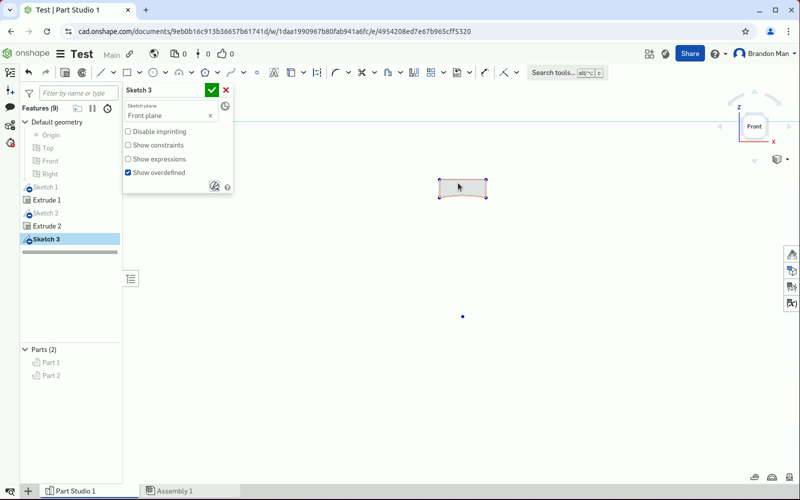
scroll(6)
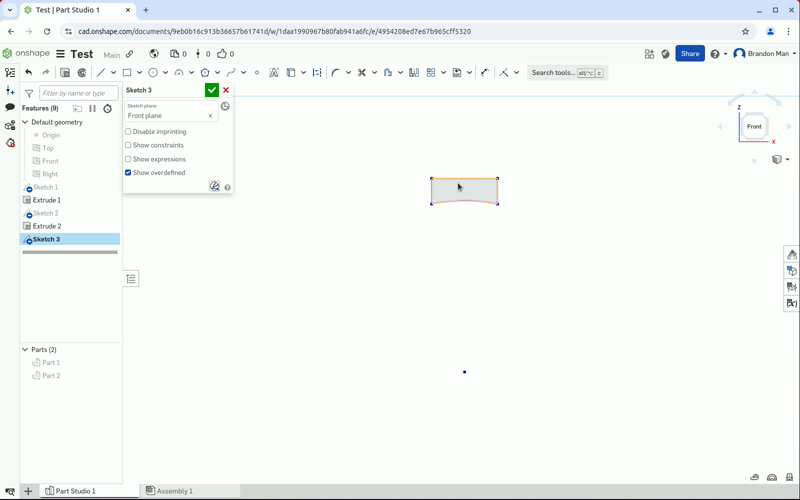
scroll(6)
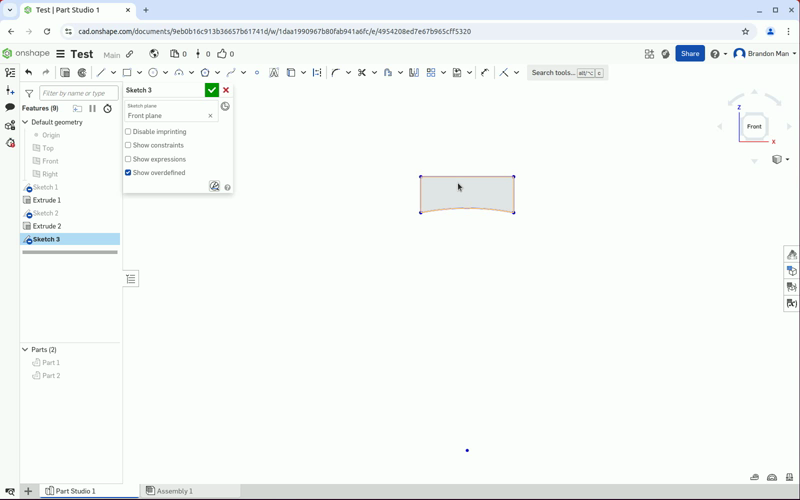
scroll(6)
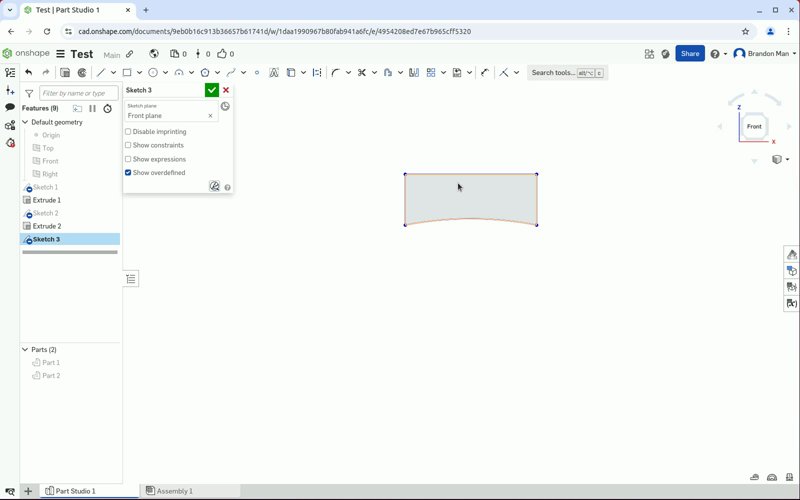
scroll(6)
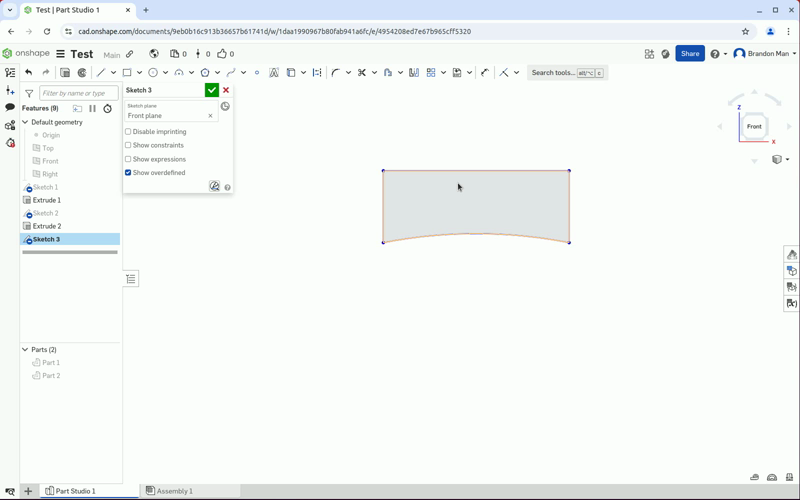
scroll(6)
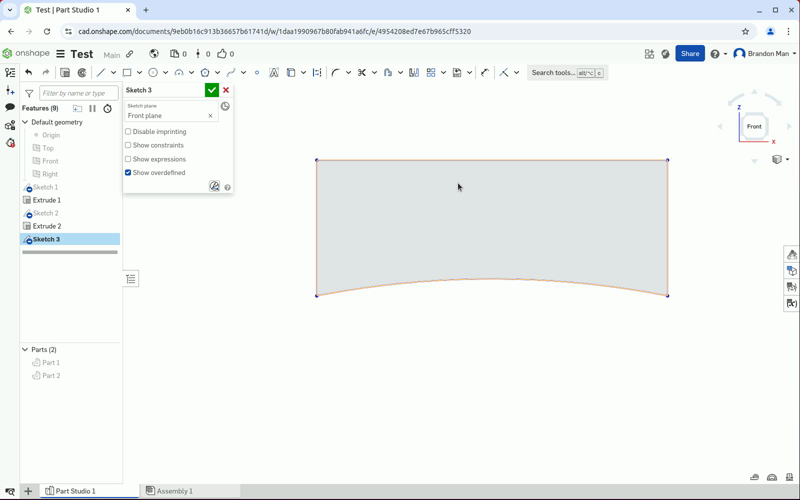
click(458, 182)
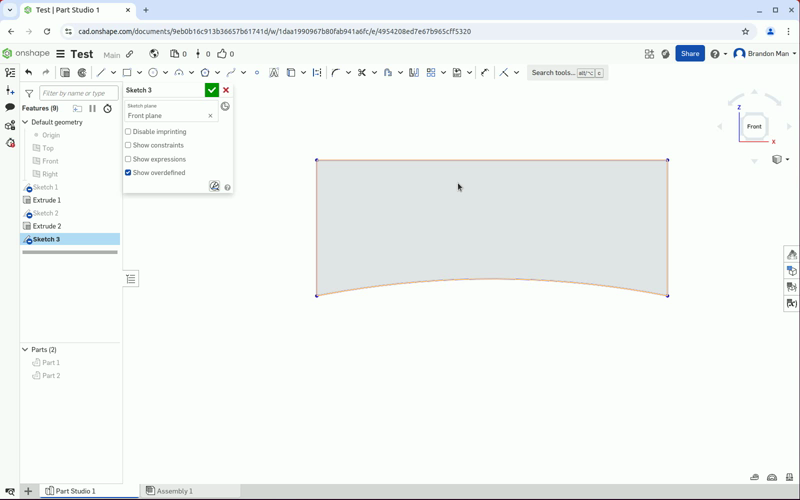
scroll(-6)
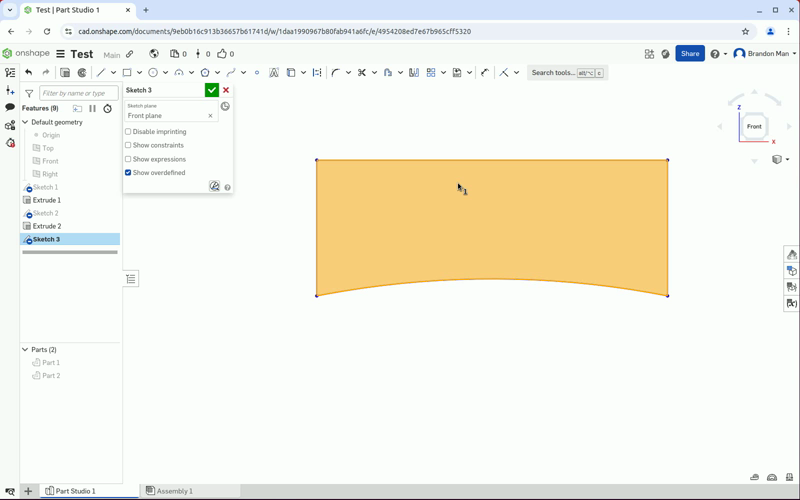
scroll(-6)
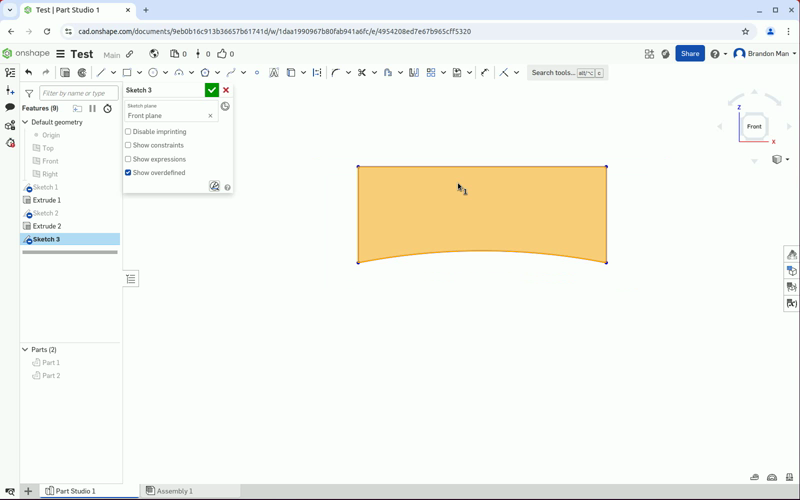
scroll(-6)
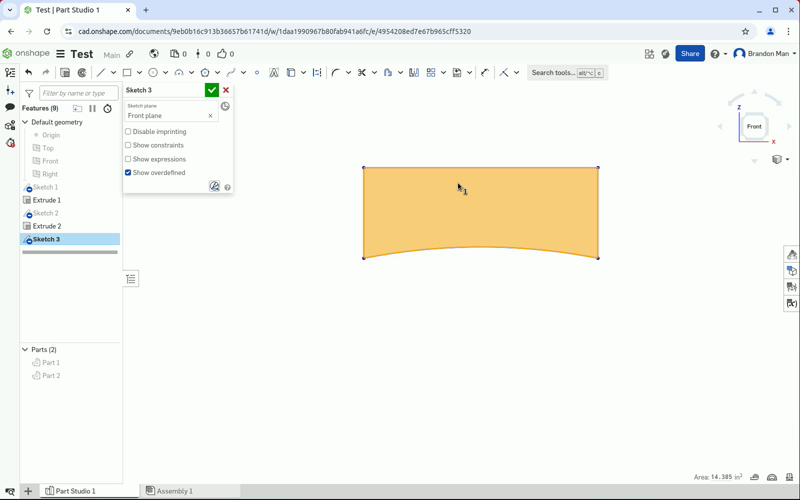
scroll(-6)
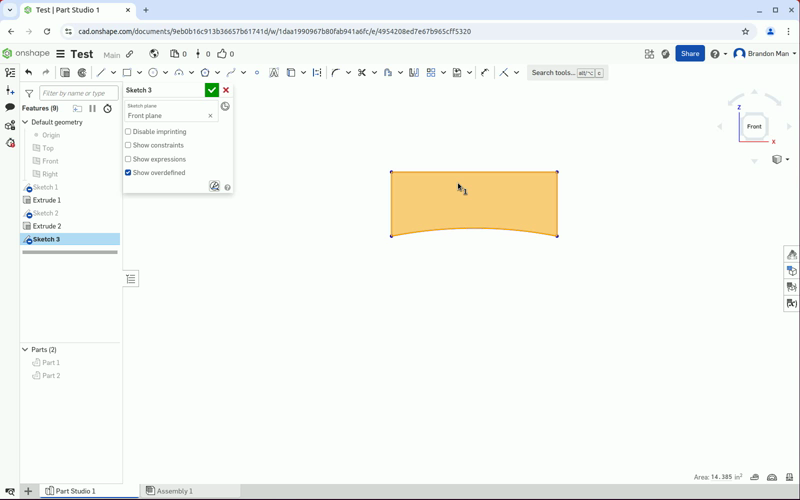
scroll(-6)
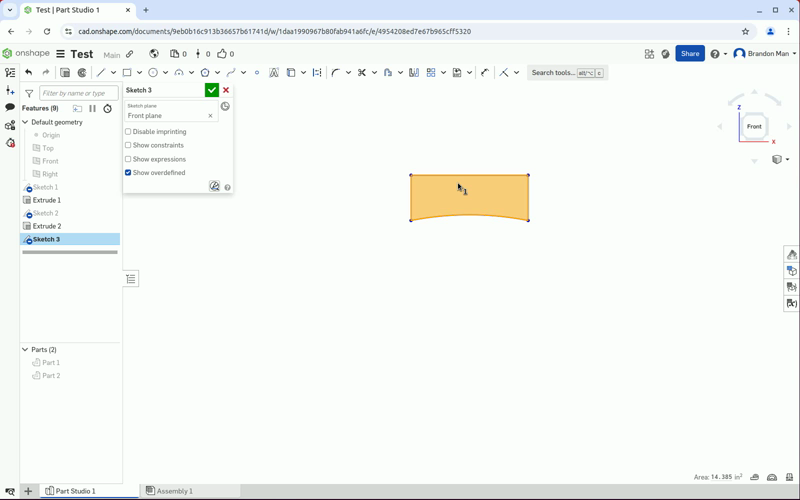
scroll(-6)
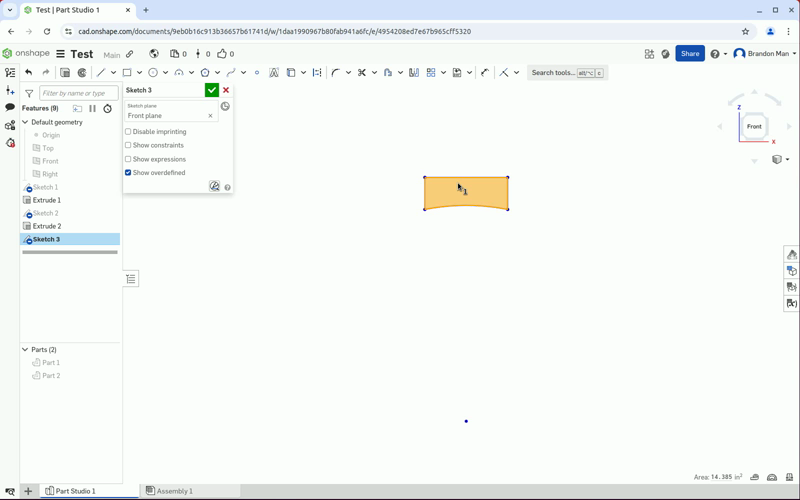
scroll(-6)
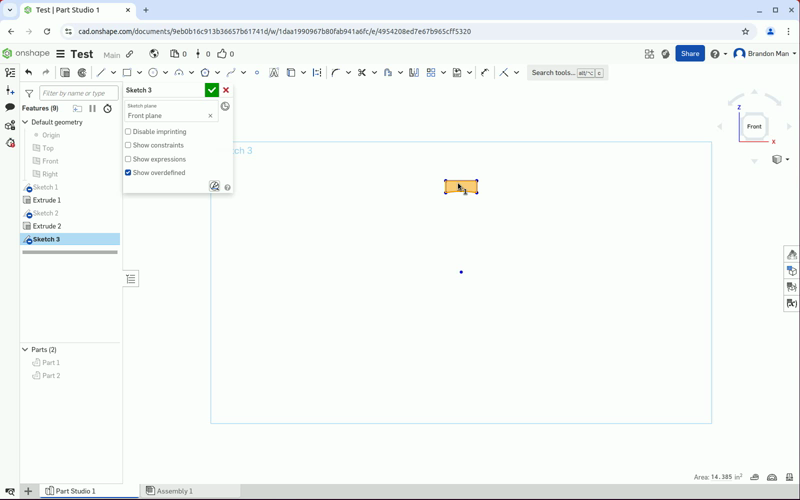
mouse_move(73, 352)
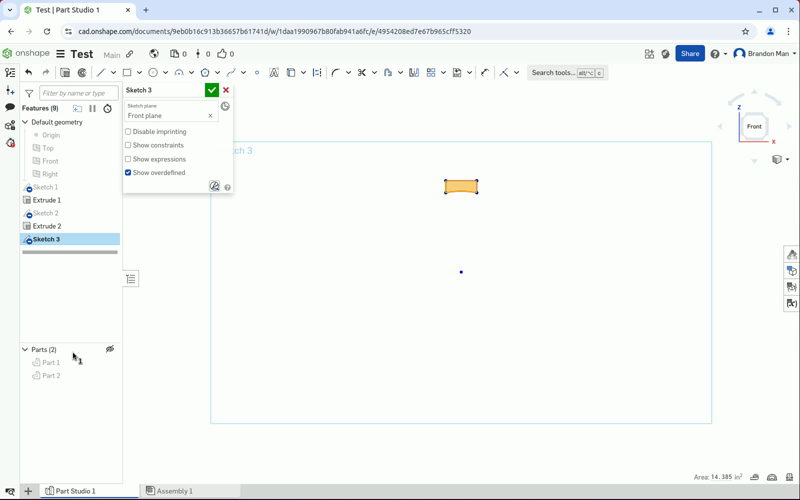
key(shift+y)
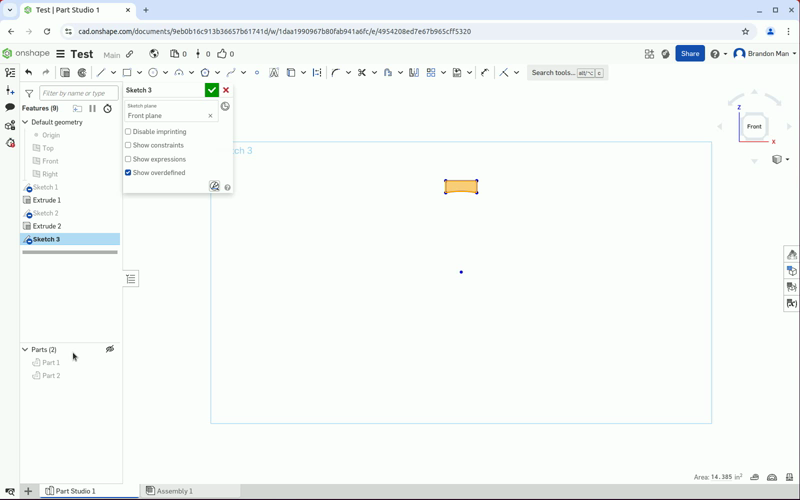
key(shift+e)
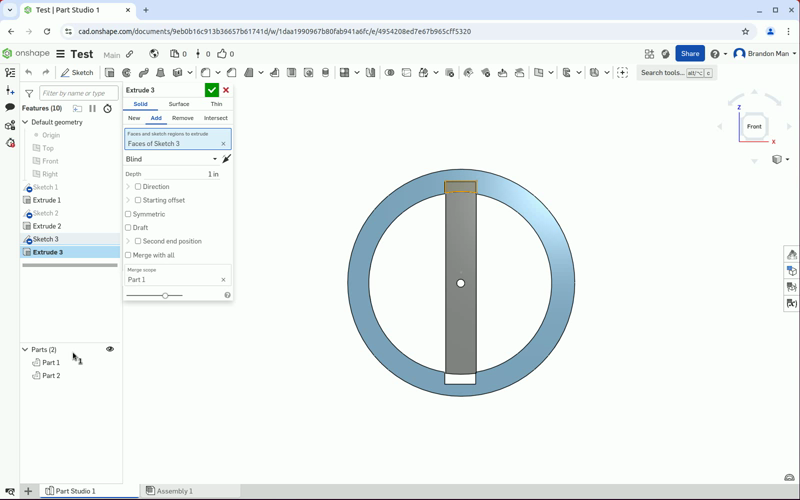
mouse_move(143, 106)
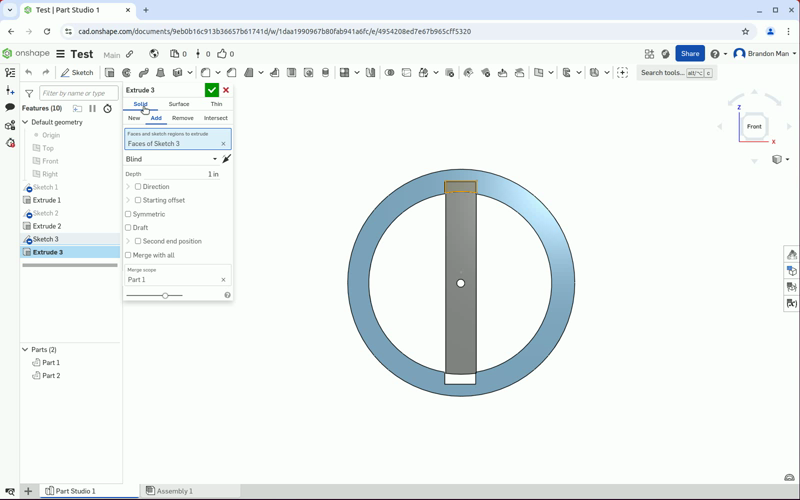
click(143, 106)
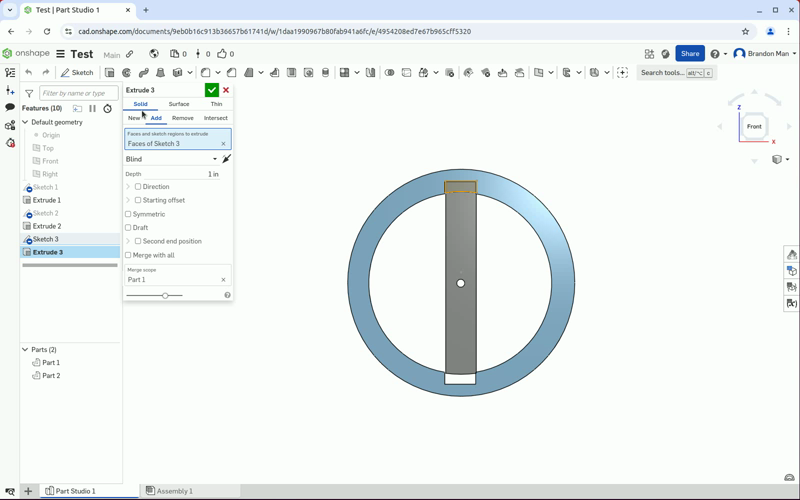
mouse_move(137, 120)
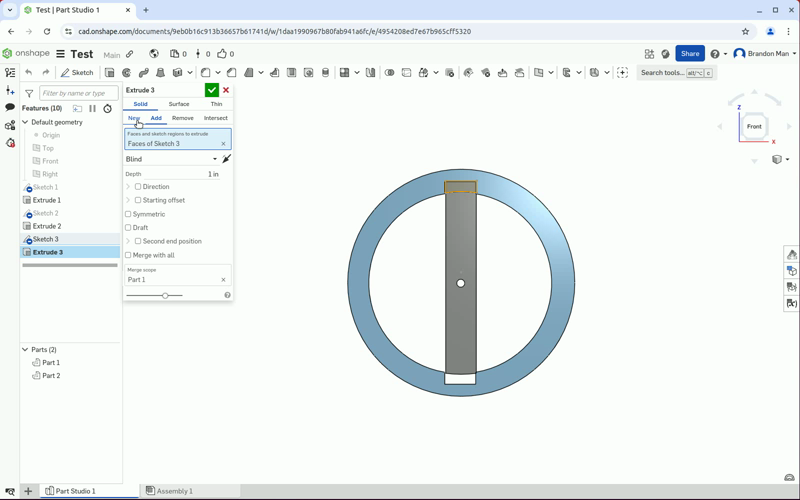
click(137, 120)
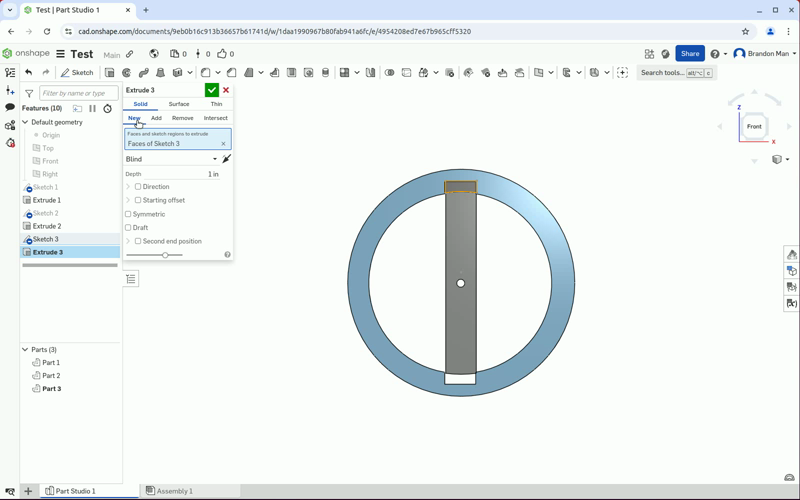
key(tab, 4)
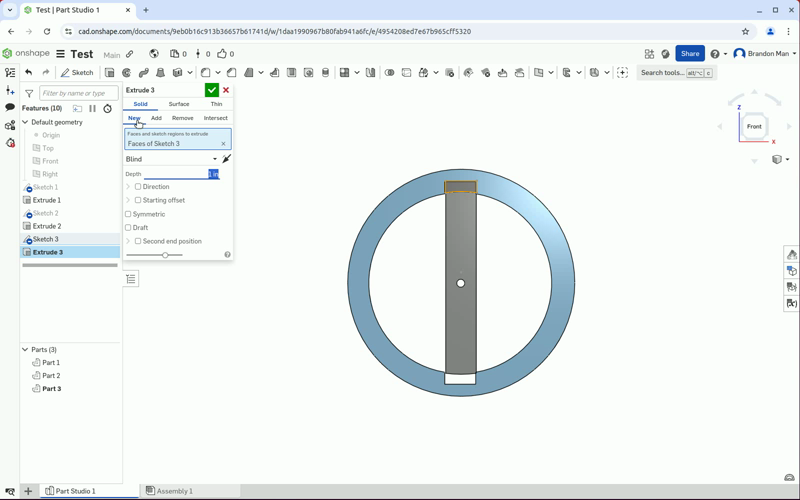
text(2.648)
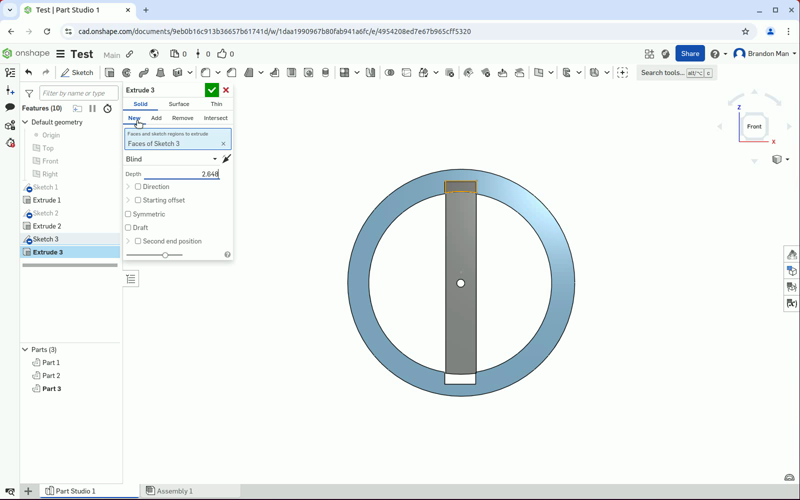
key(enter)
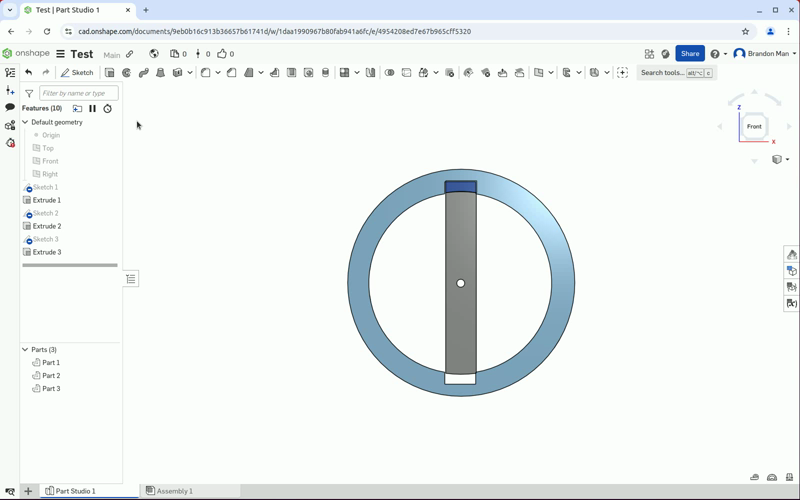
key(shift+h)
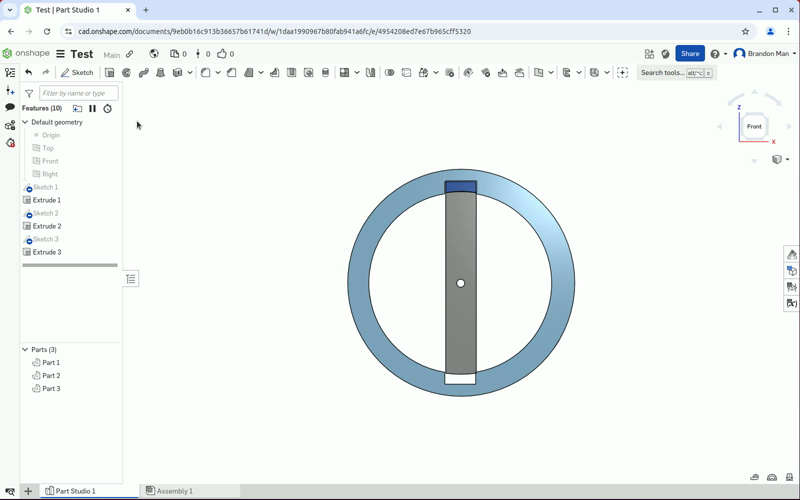
key(shift+h)
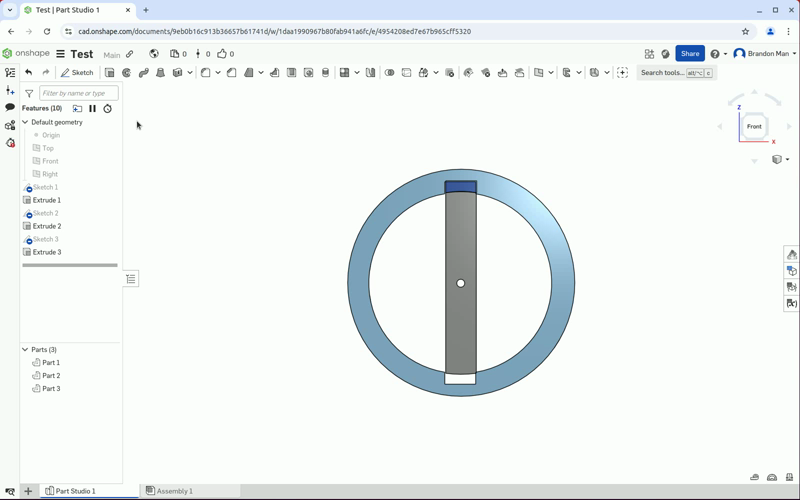
mouse_move(73, 189)
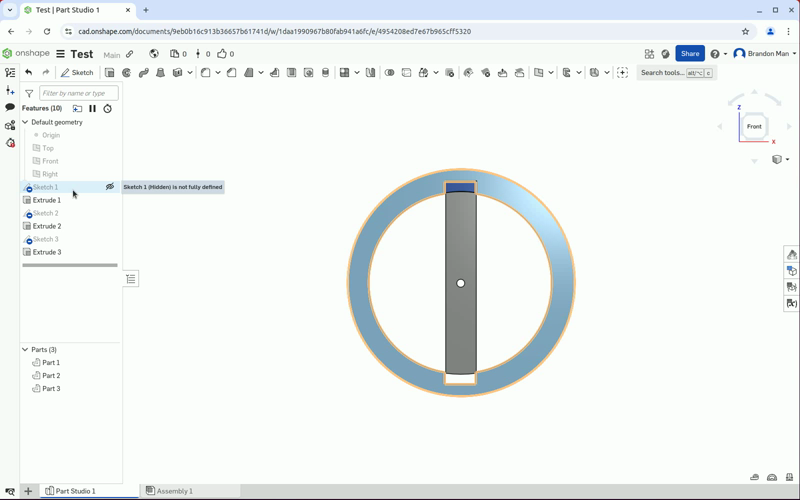
click(73, 189)
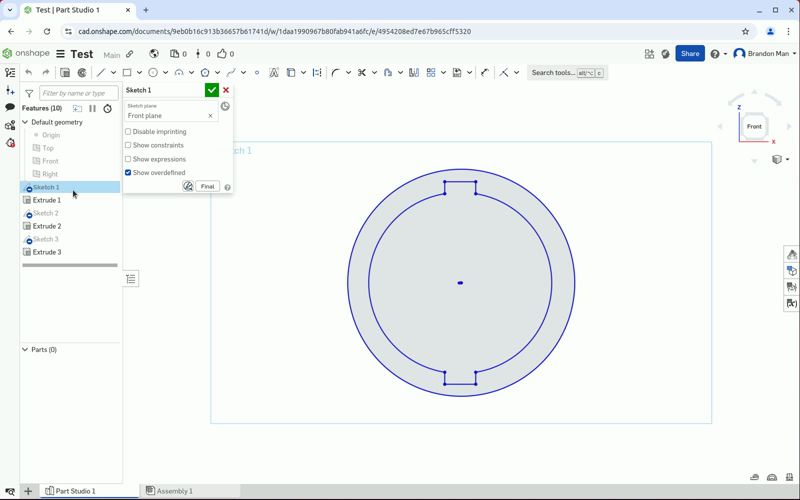
mouse_move(229, 92)
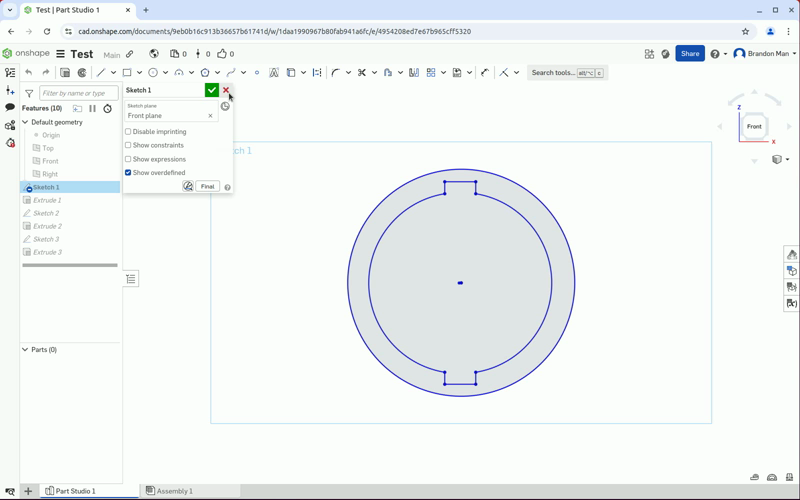
click(229, 92)
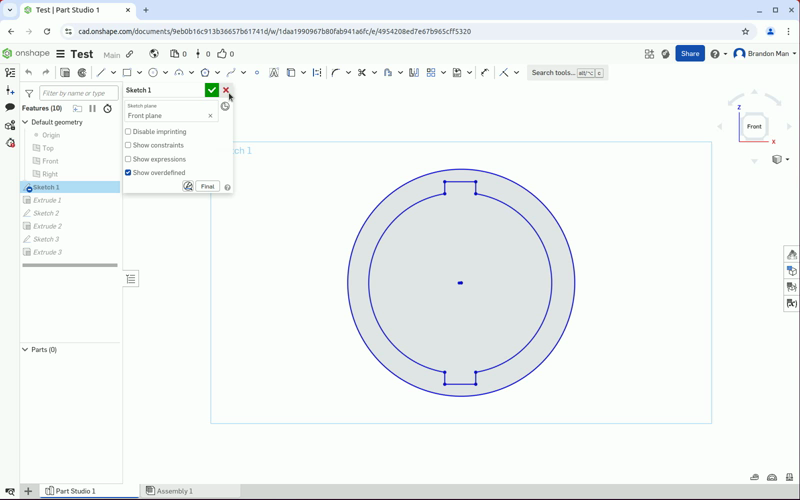
key(shift+s)
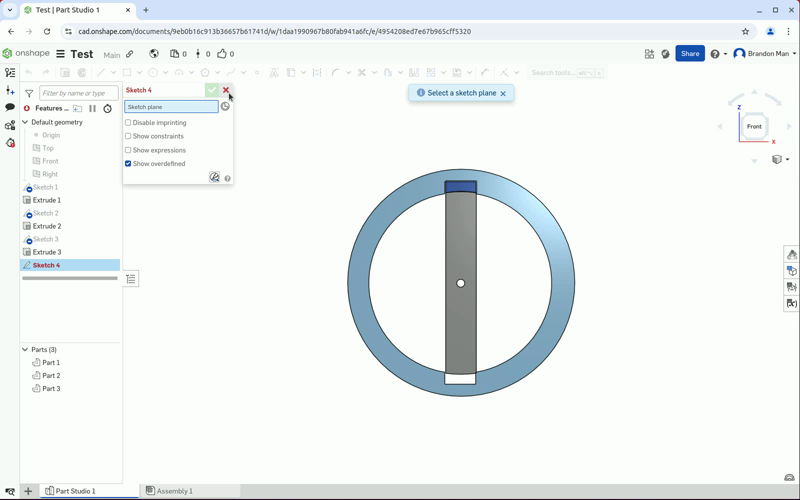
mouse_move(73, 163)
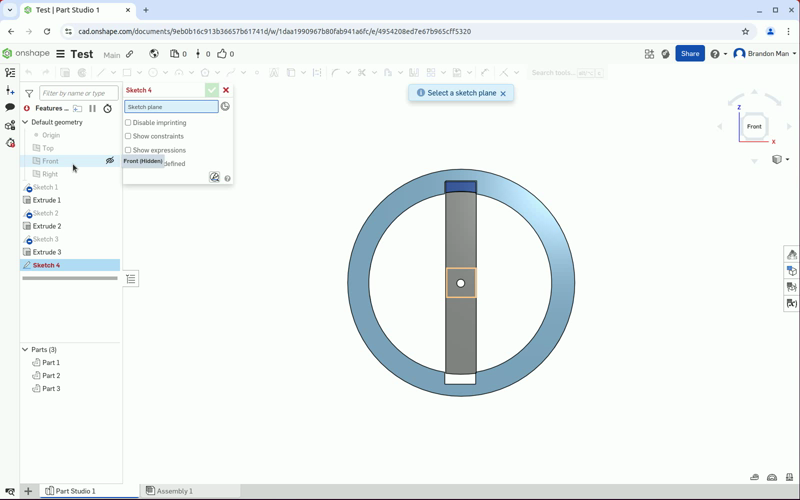
click(73, 163)
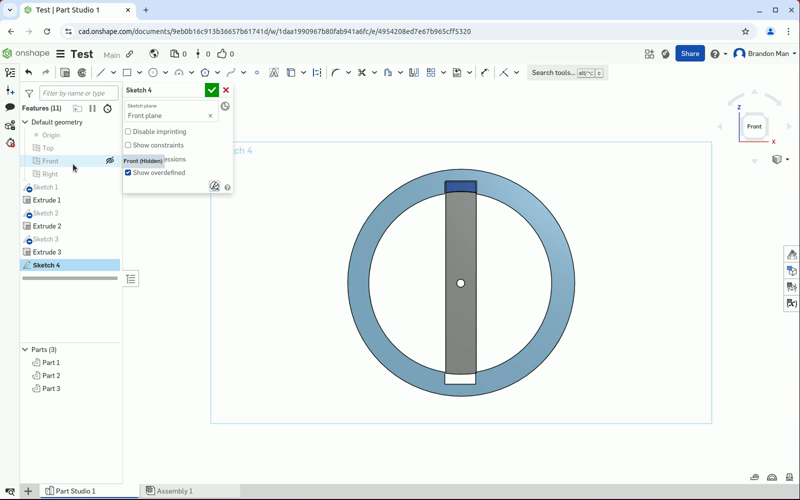
mouse_move(73, 352)
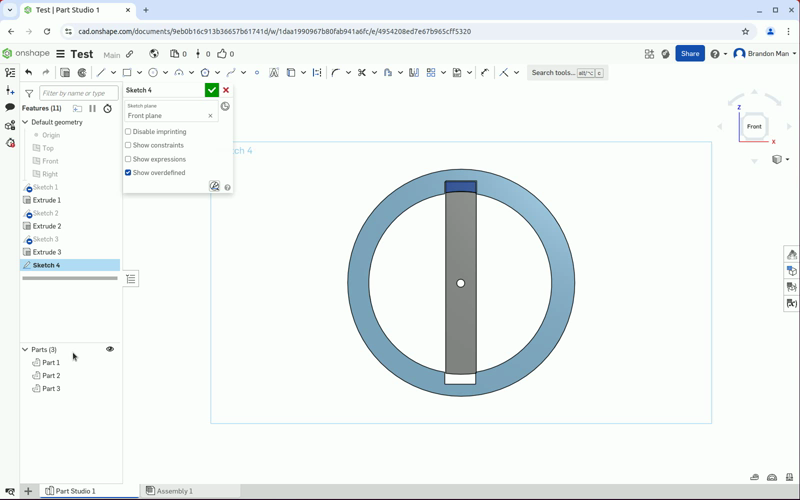
key(y)
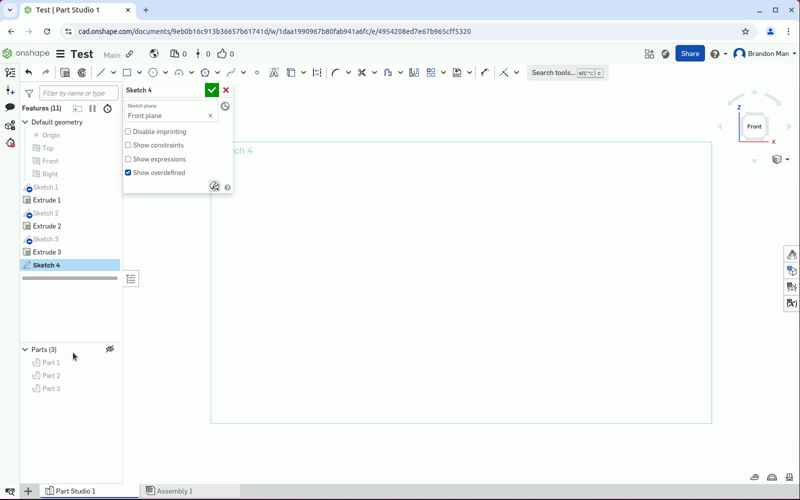
key(l)
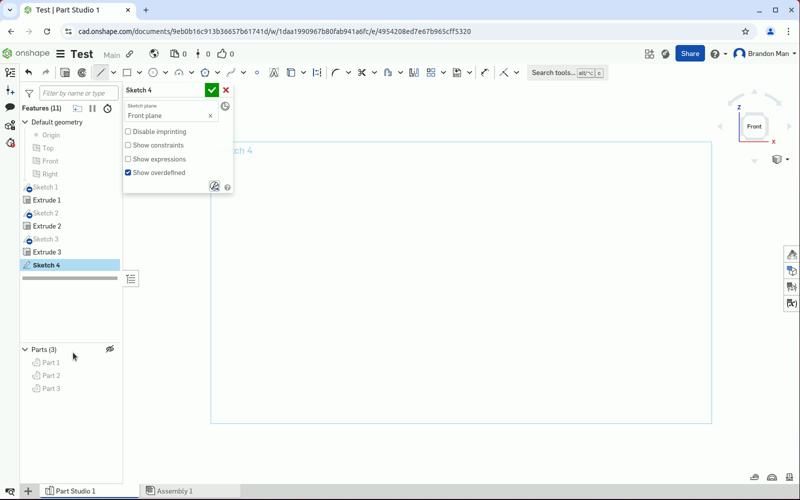
key_down(shift)
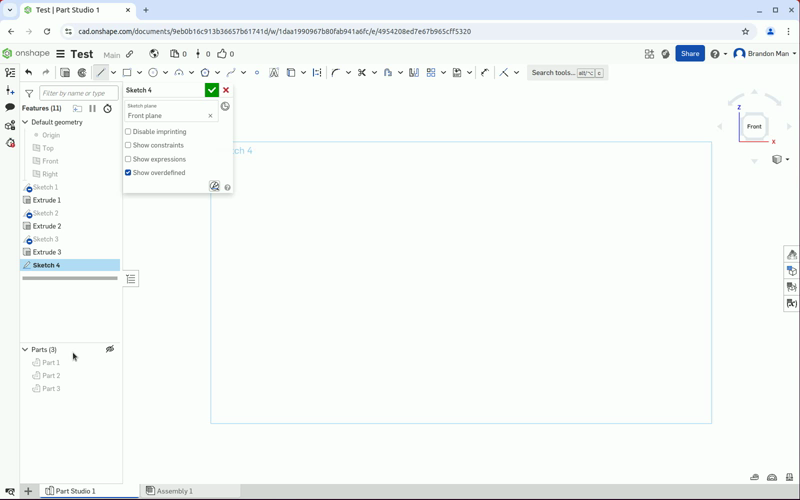
mouse_move(445, 384)
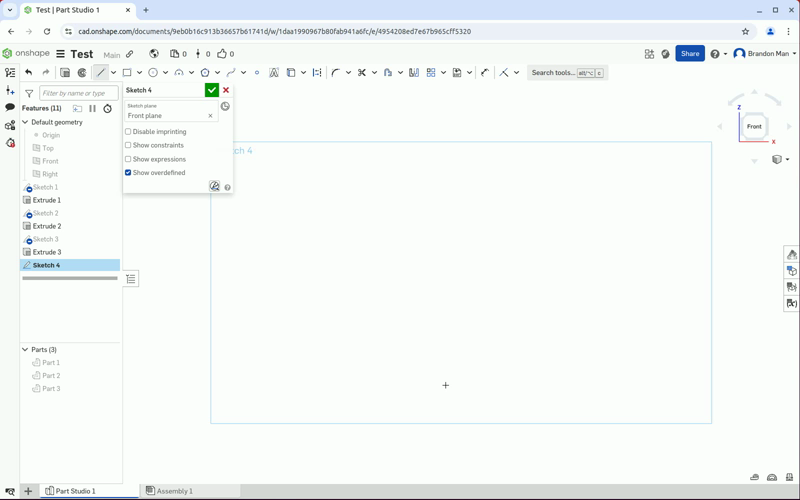
click(445, 384)
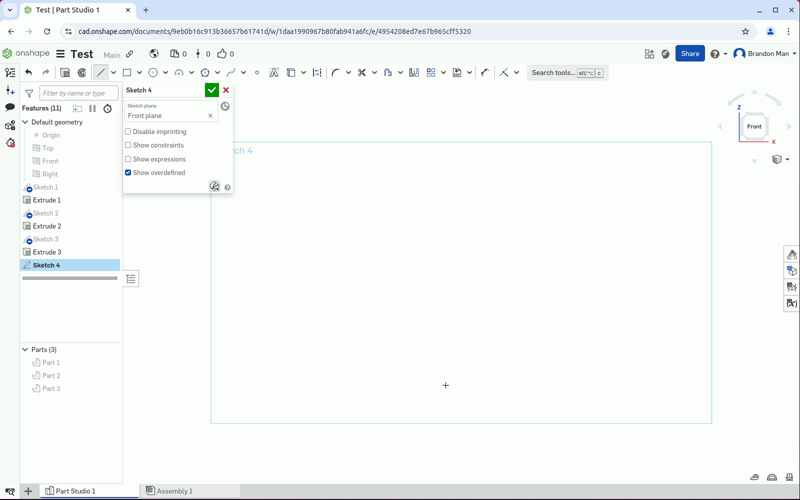
key_up(shift)
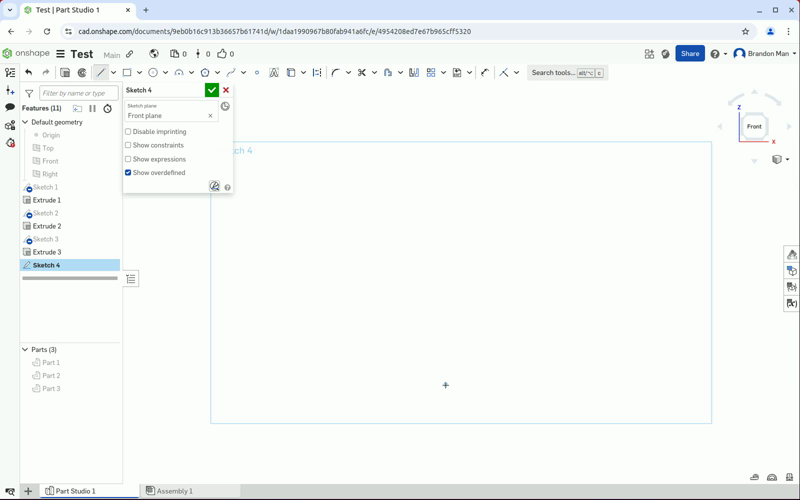
key_down(shift)
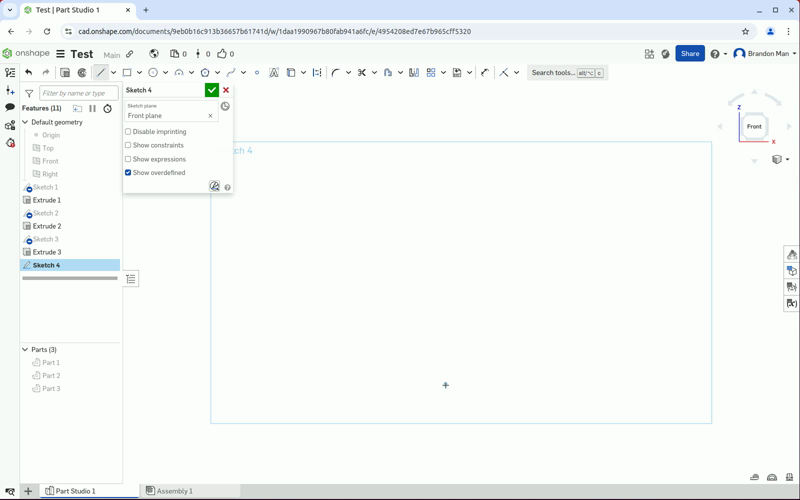
mouse_move(475, 384)
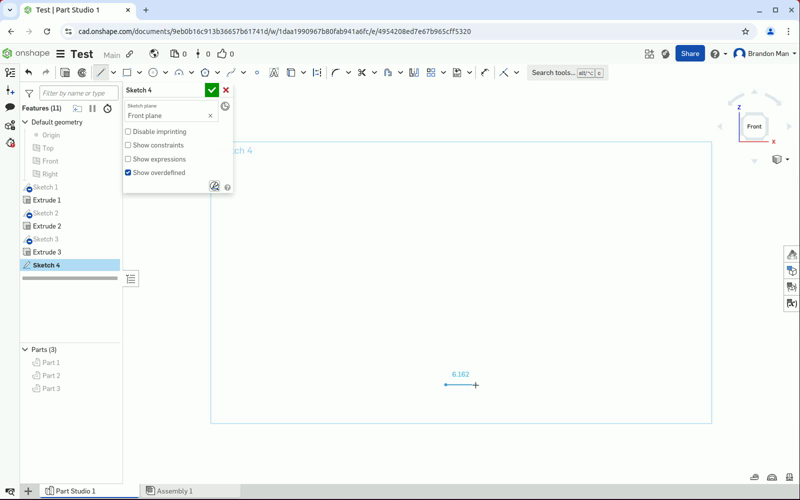
mouse_move(476, 384)
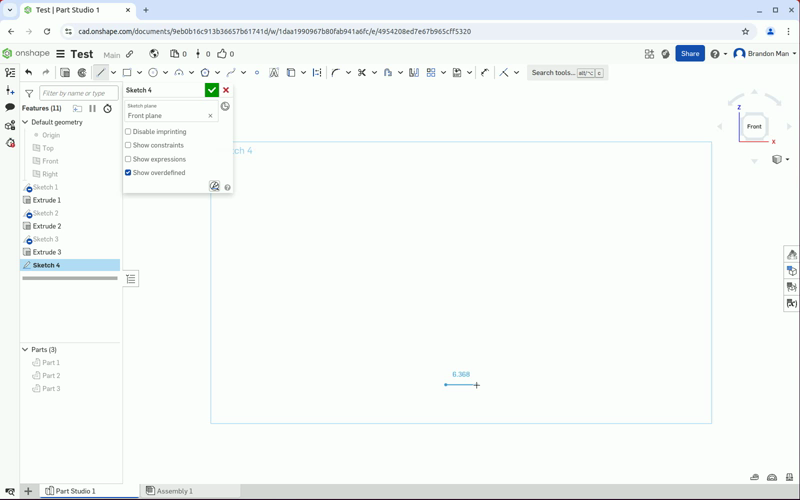
click(476, 384)
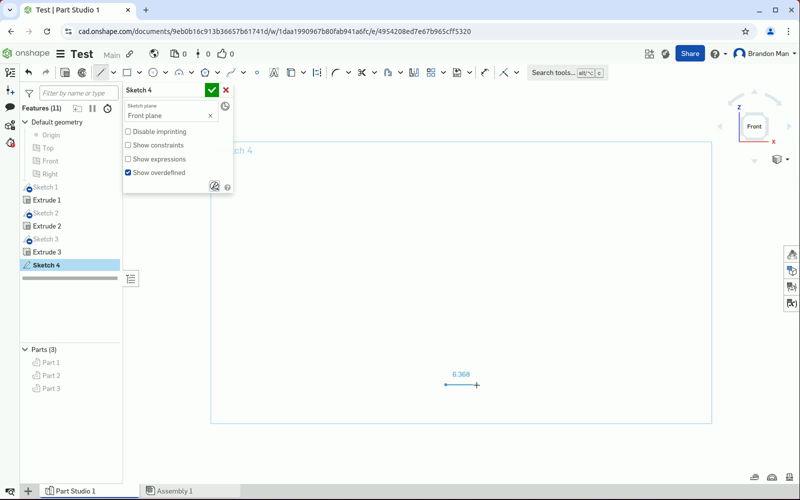
key_up(shift)
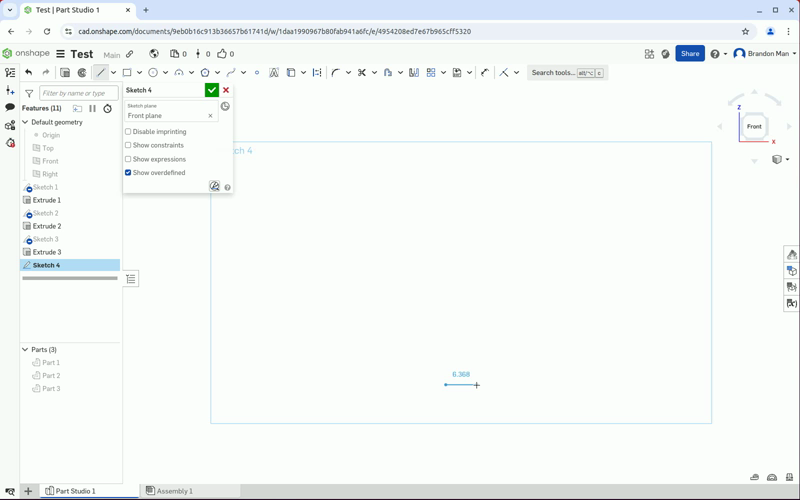
key_down(shift)
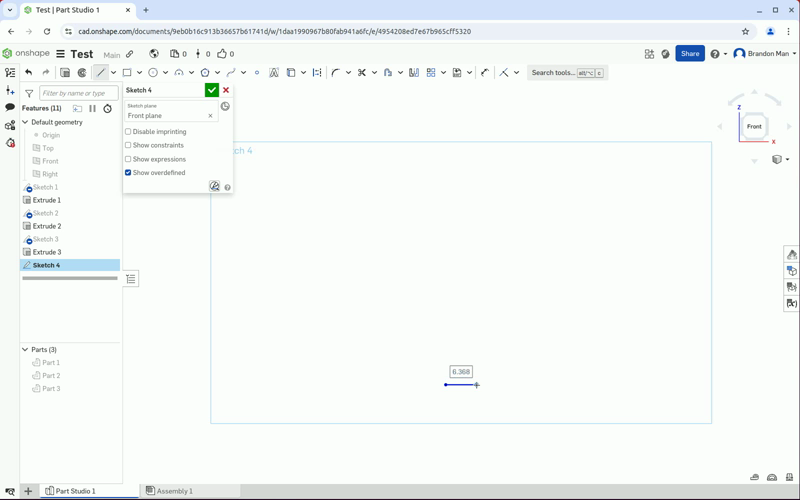
mouse_move(506, 384)
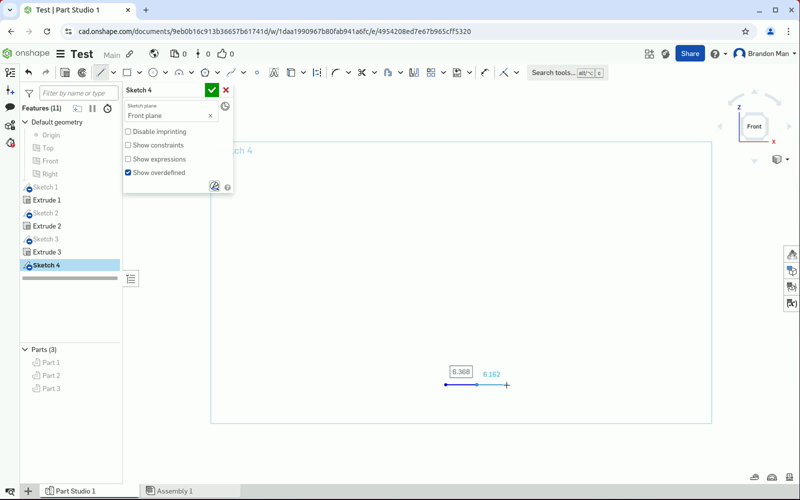
mouse_move(476, 372)
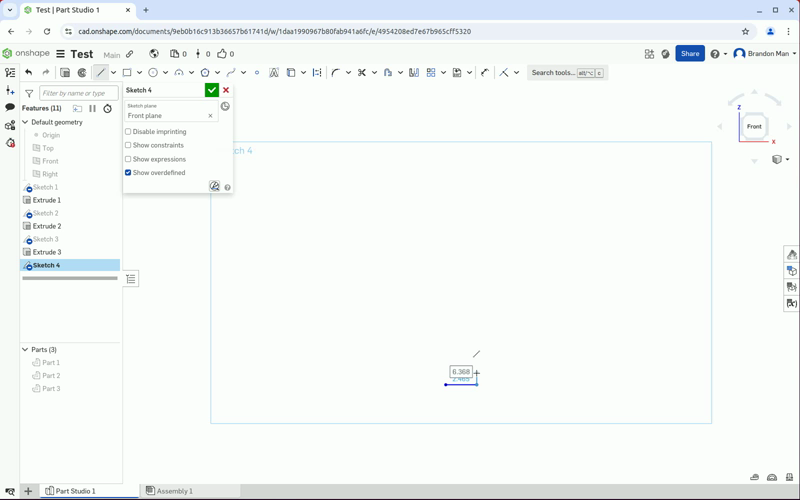
click(476, 372)
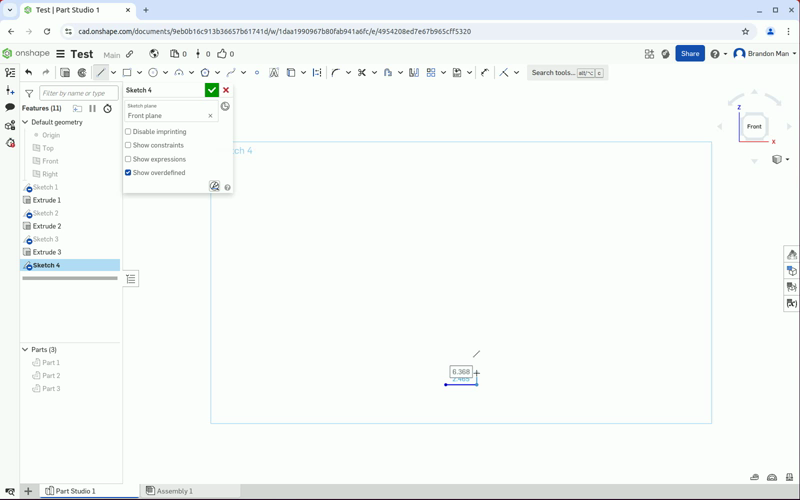
key_up(shift)
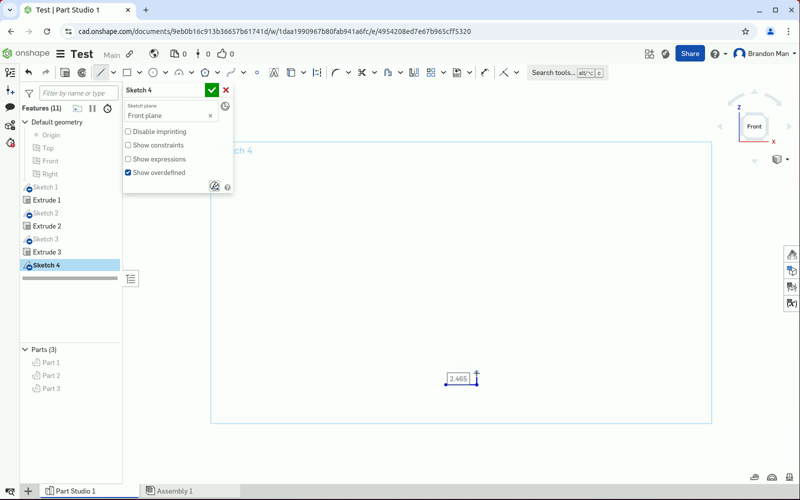
key(esc)
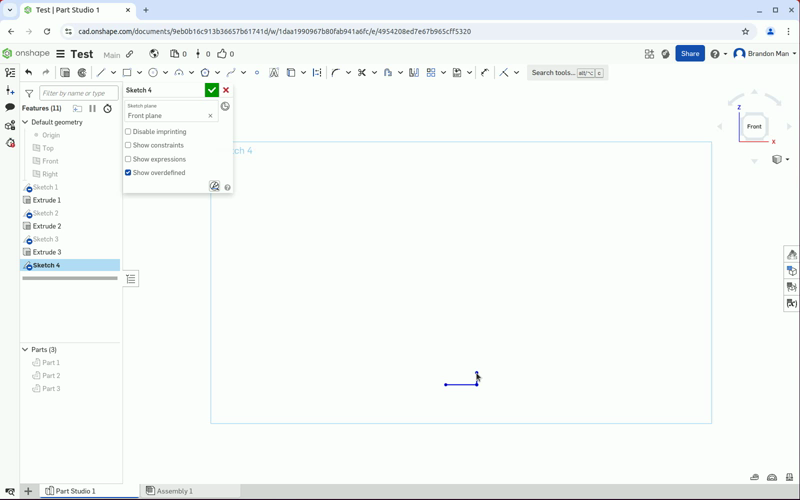
key(a)
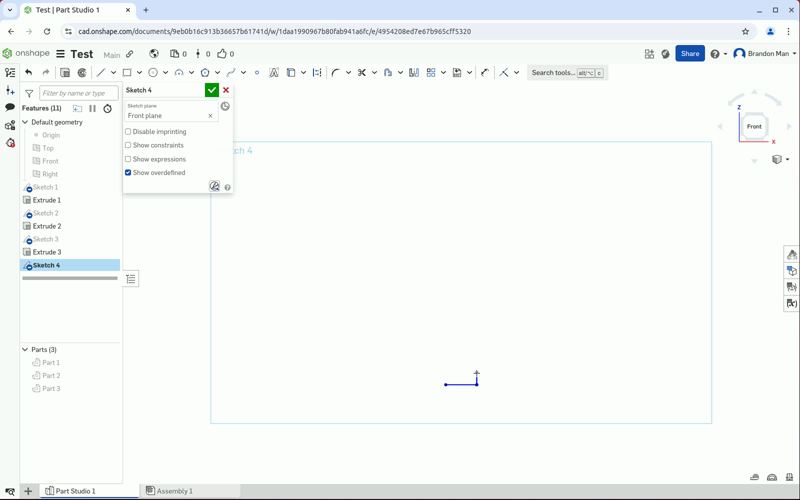
mouse_move(476, 372)
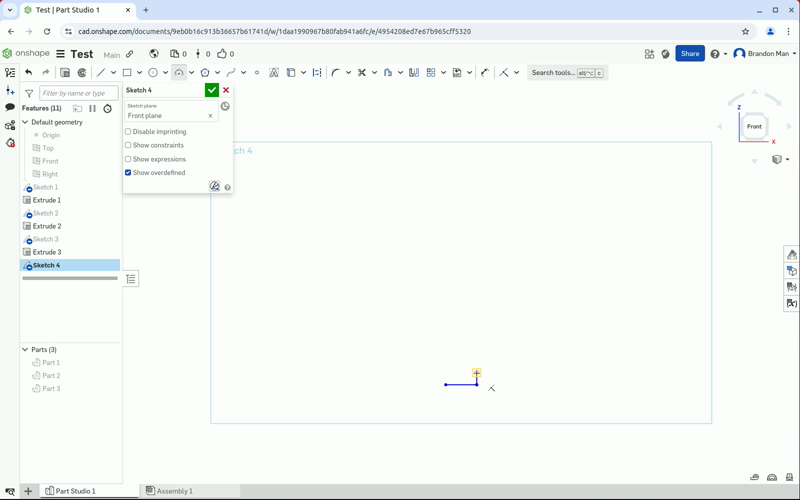
click(476, 372)
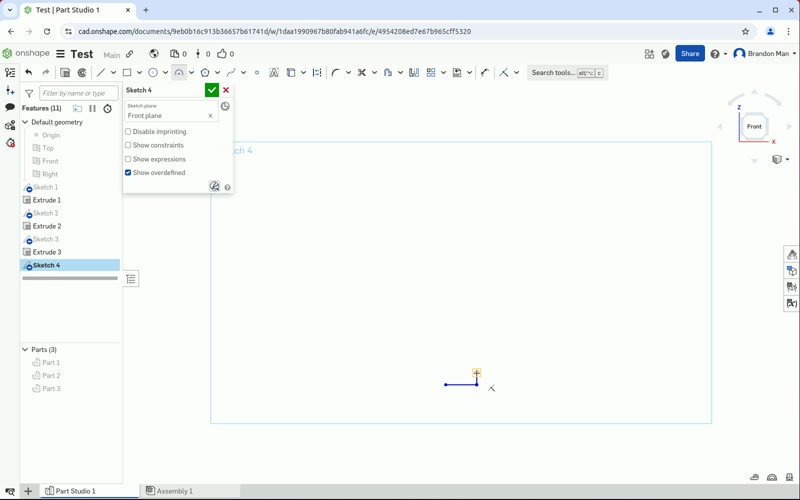
key_down(shift)
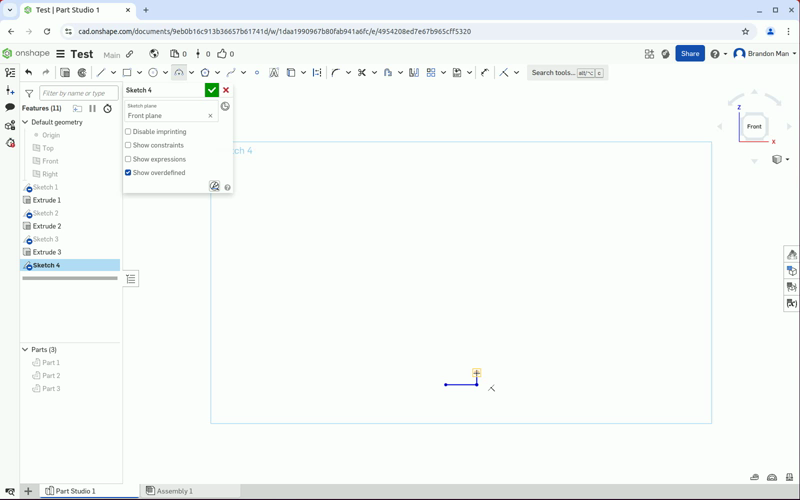
mouse_move(445, 372)
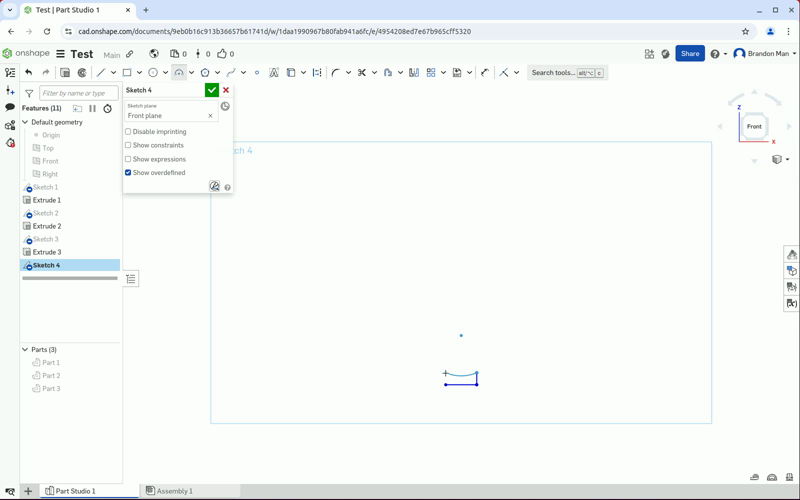
click(445, 372)
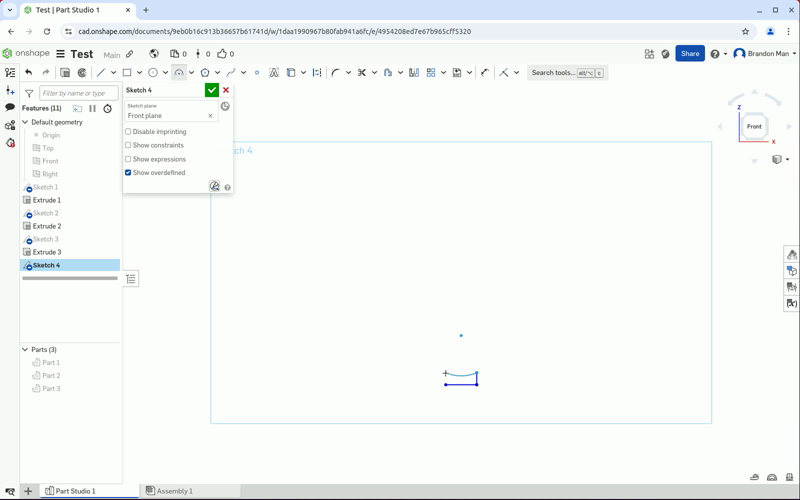
mouse_move(461, 374)
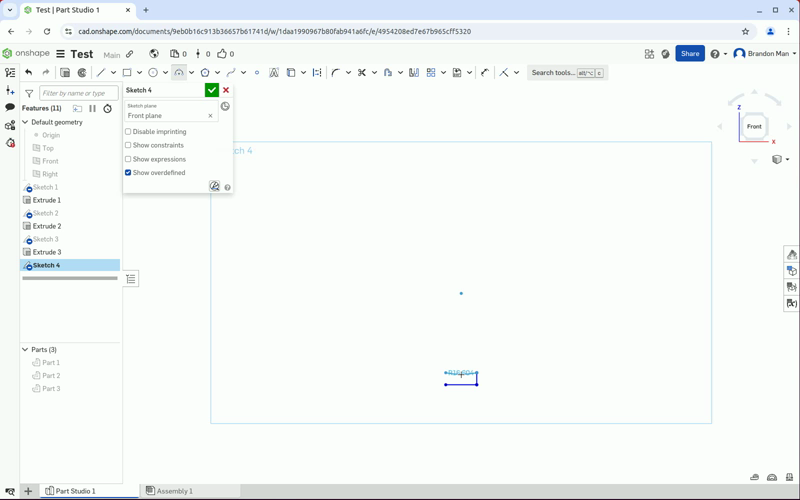
click(461, 374)
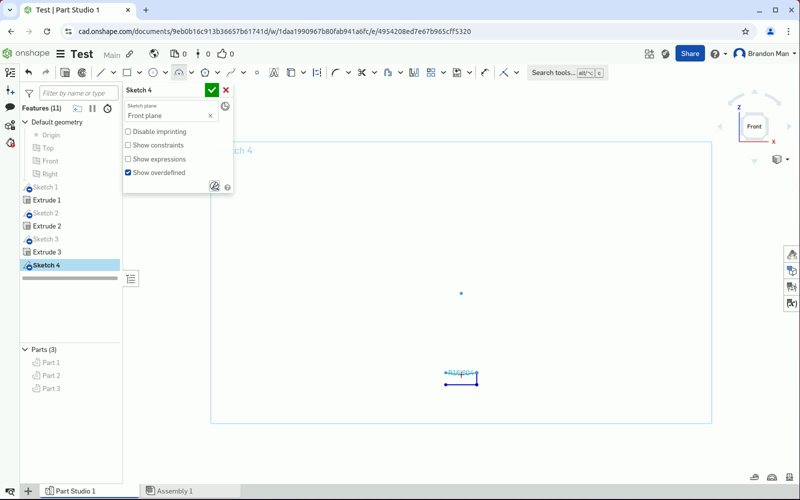
key_up(shift)
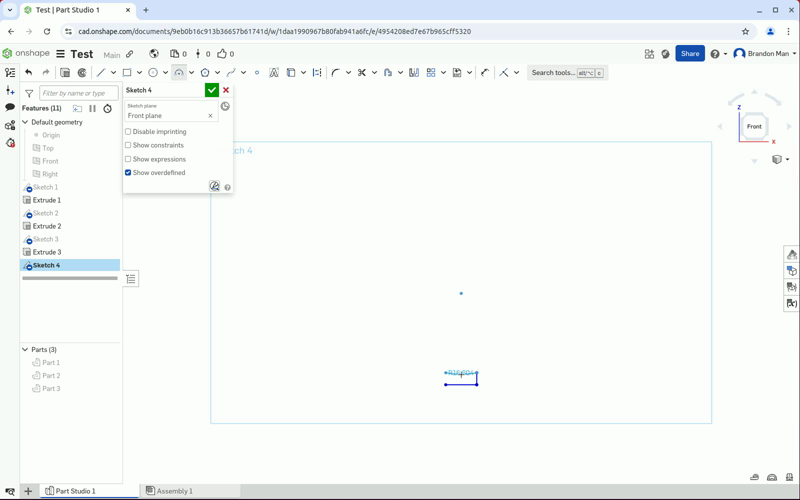
key(esc)
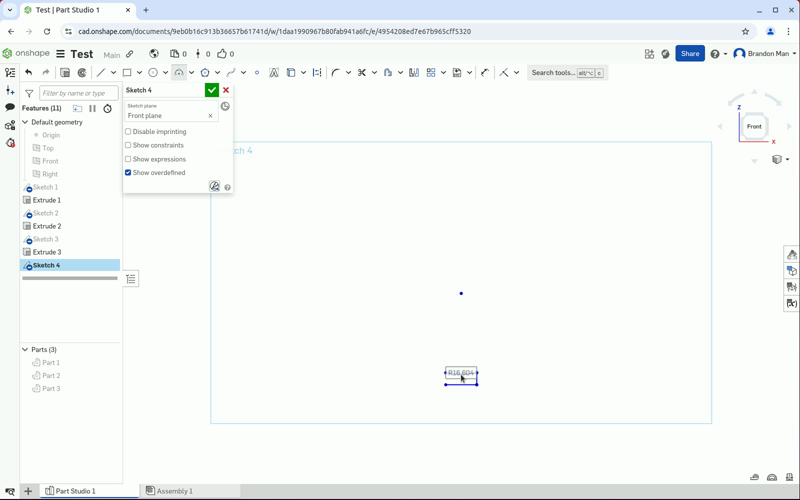
key(l)
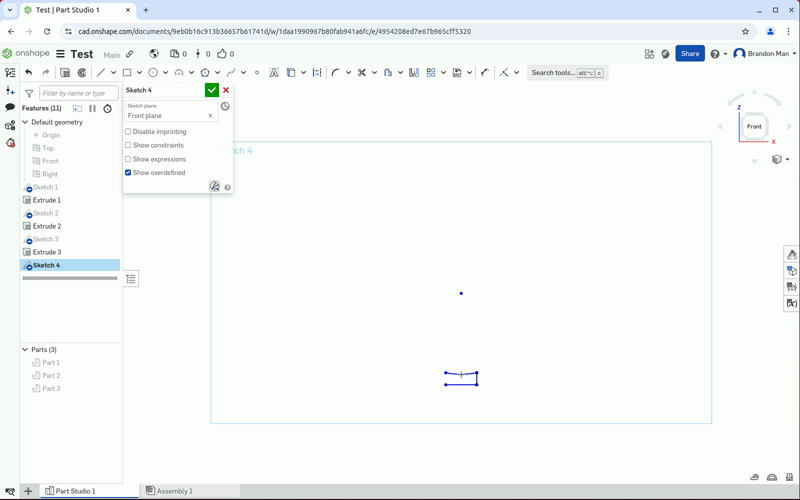
mouse_move(445, 372)
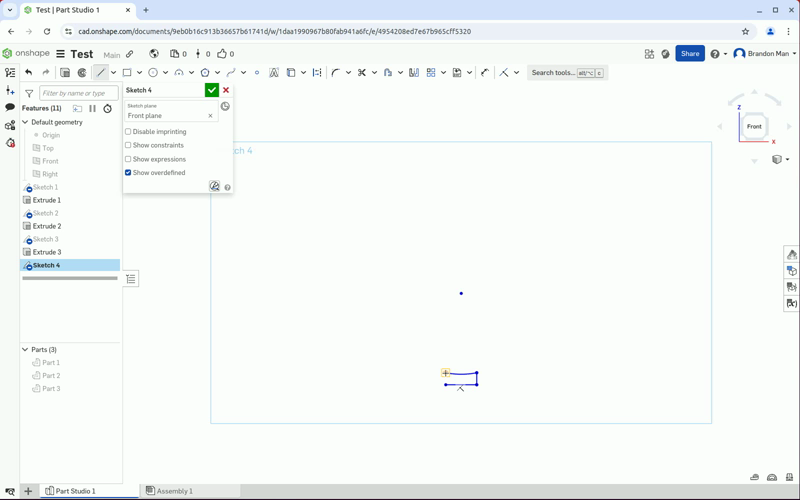
click(445, 372)
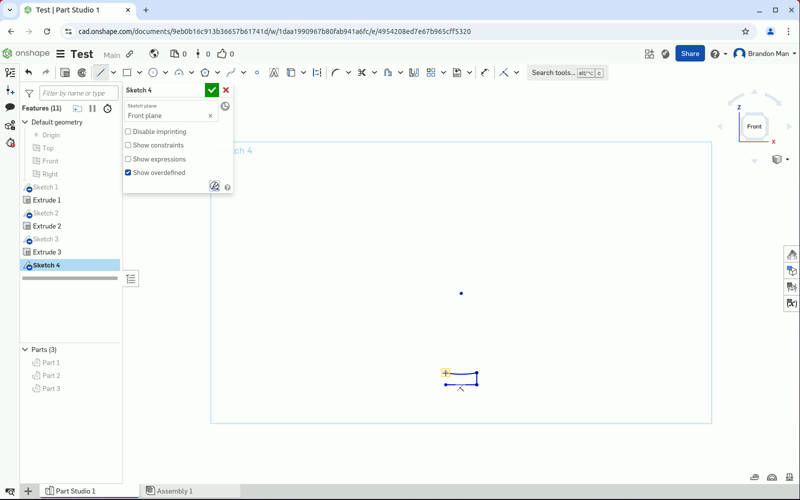
mouse_move(475, 372)
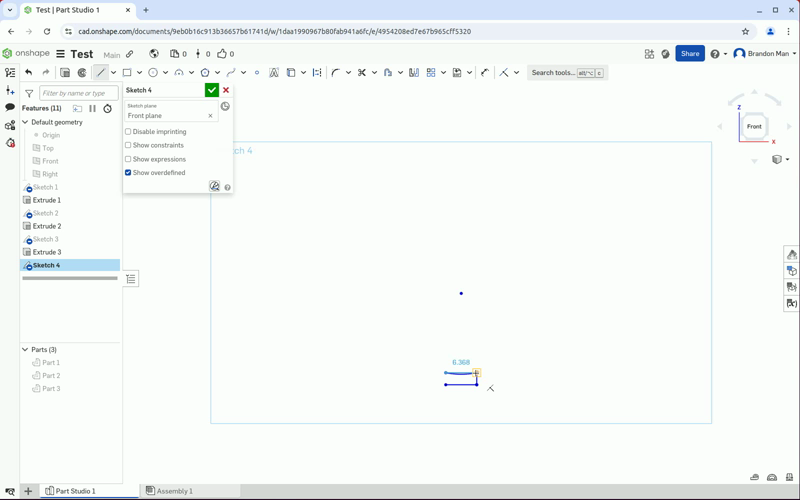
key_down(shift)
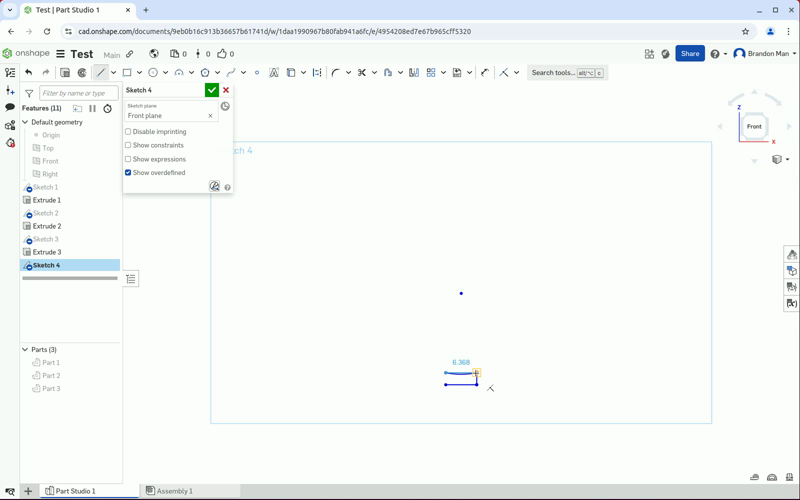
mouse_move(445, 384)
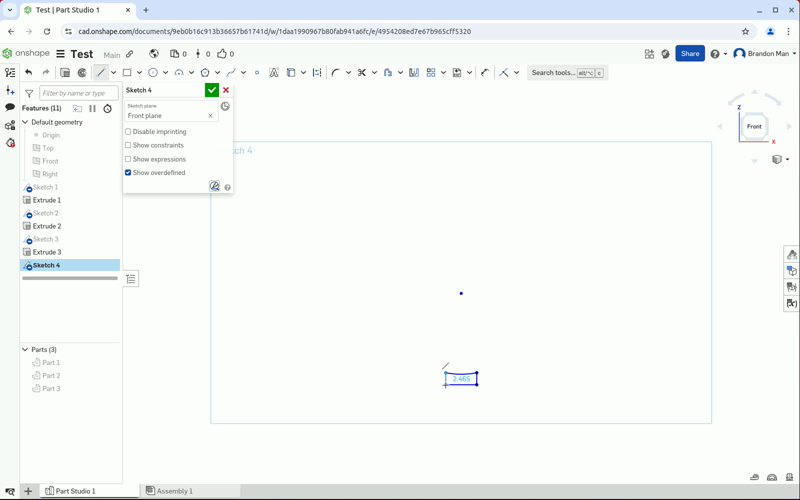
key_up(shift)
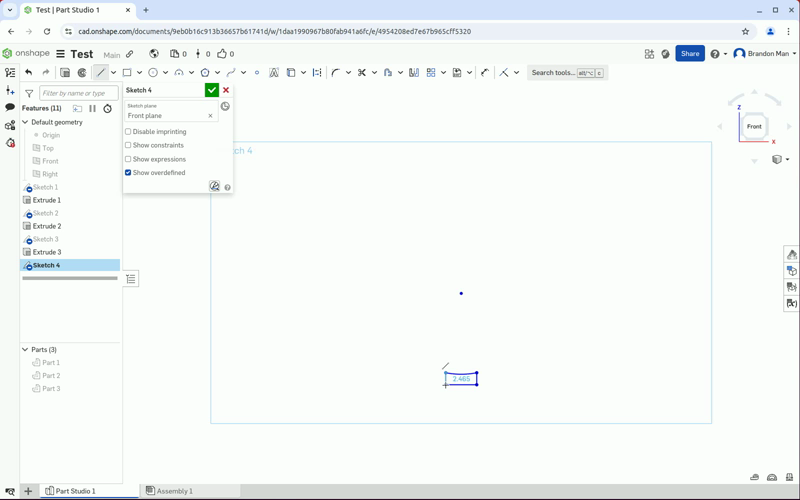
click(445, 384)
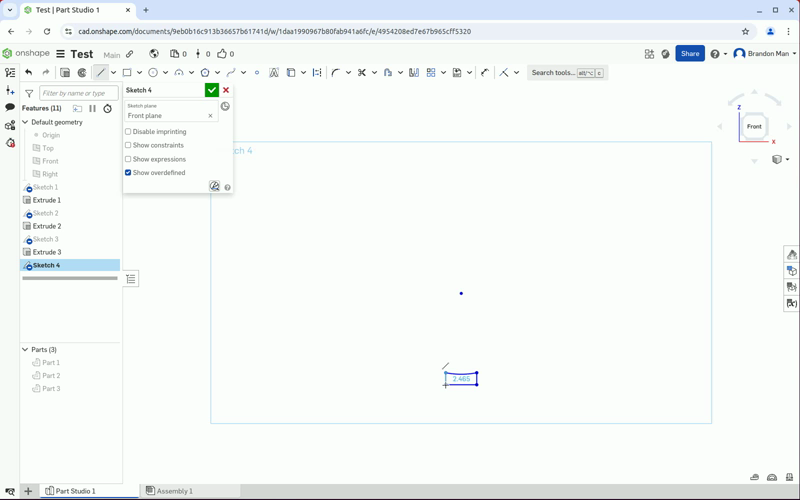
key(esc)
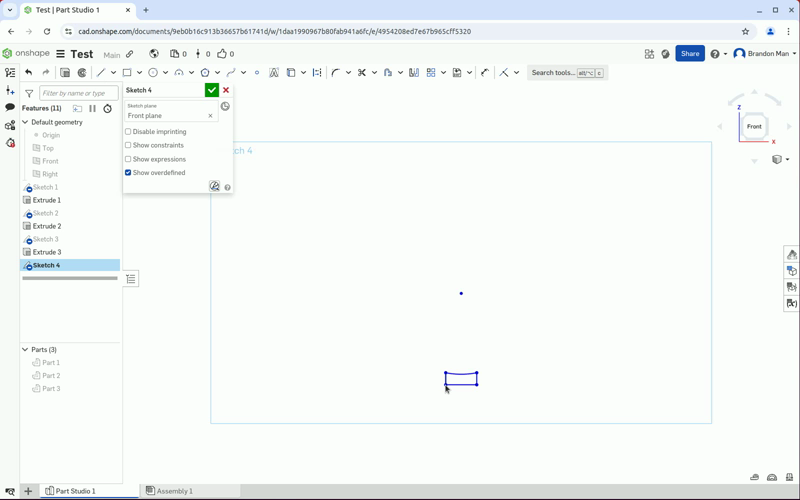
mouse_move(473, 376)
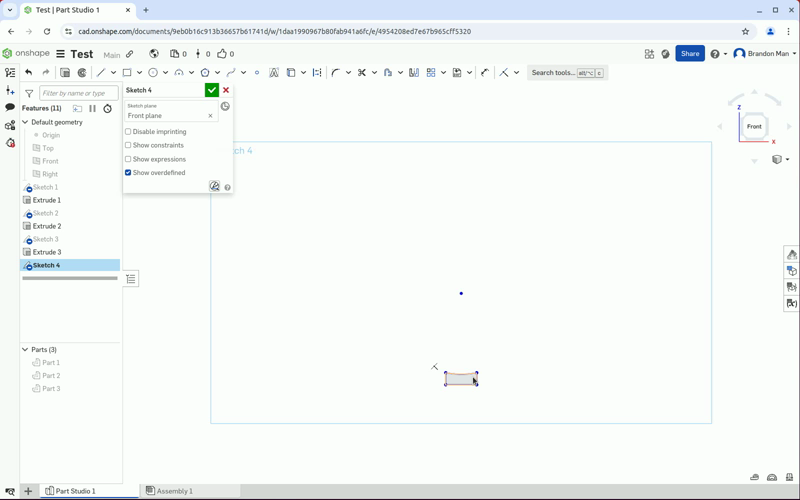
scroll(6)
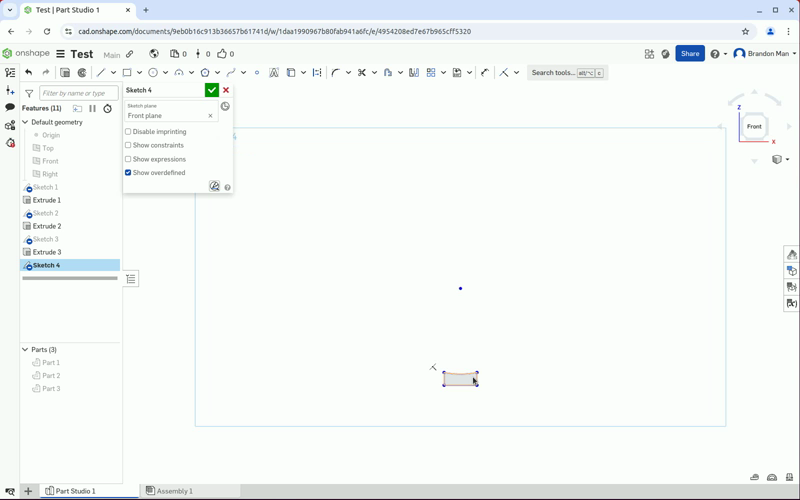
scroll(6)
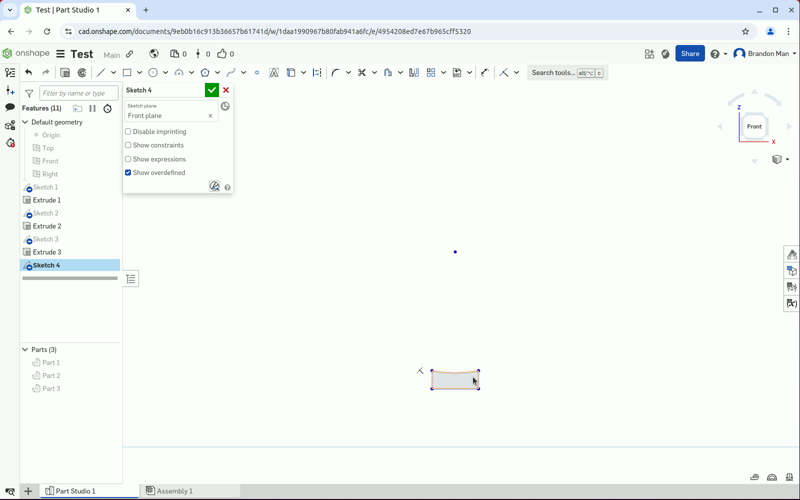
scroll(6)
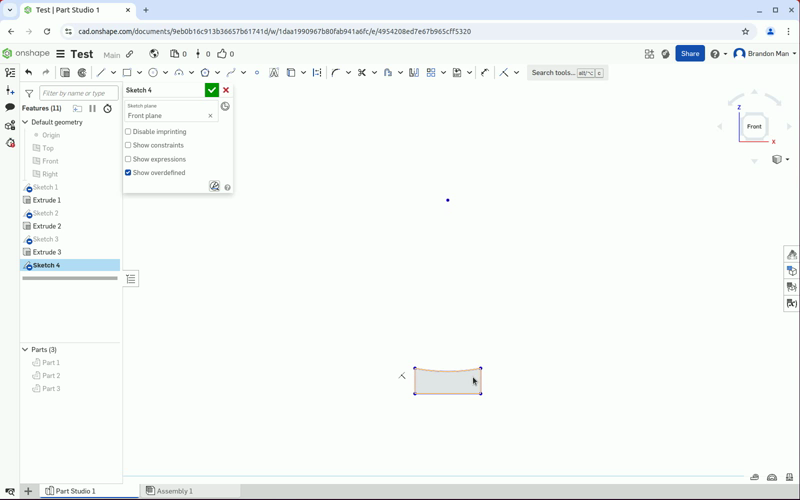
scroll(6)
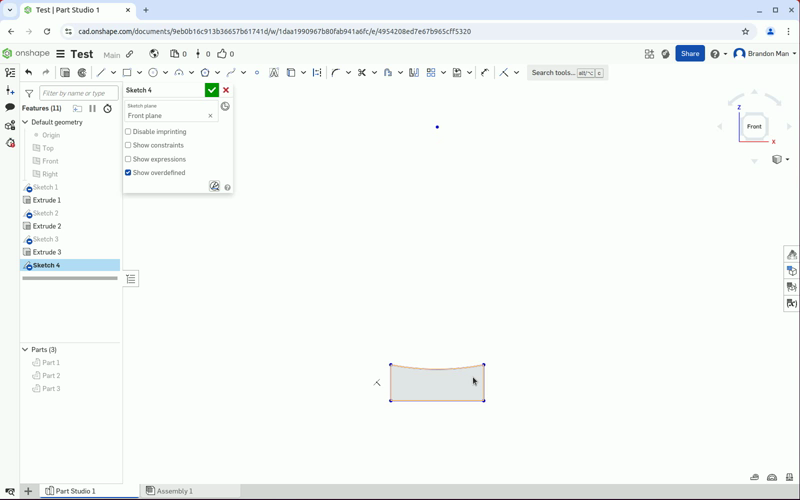
scroll(6)
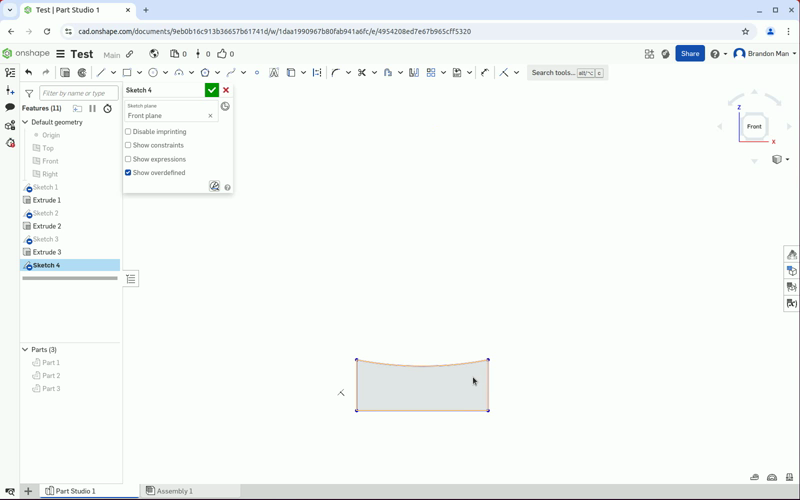
scroll(6)
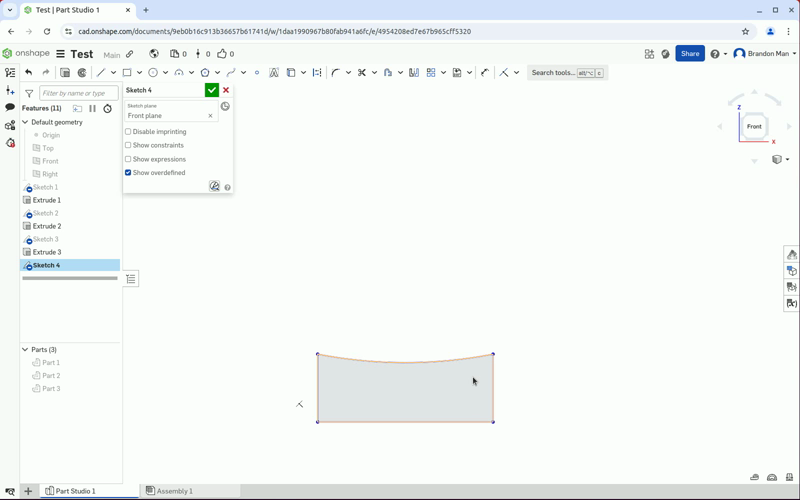
scroll(6)
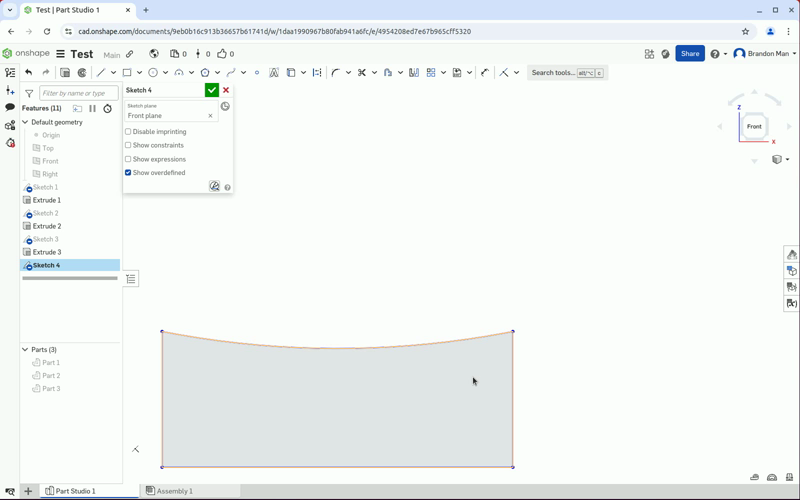
click(473, 376)
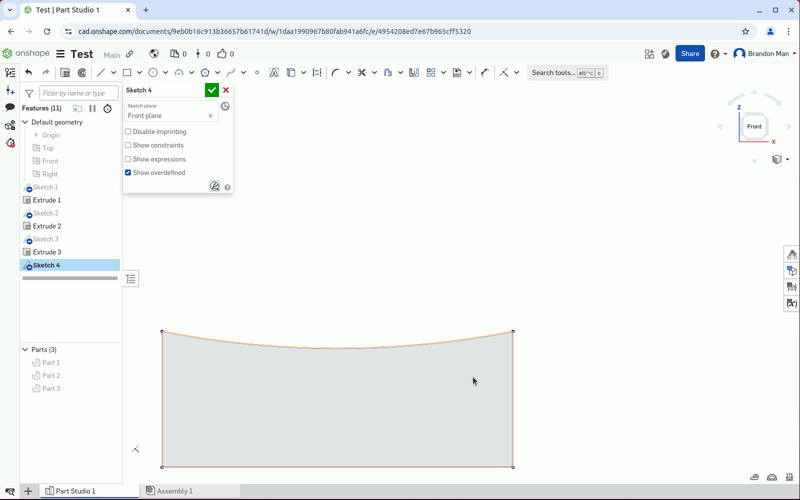
scroll(-6)
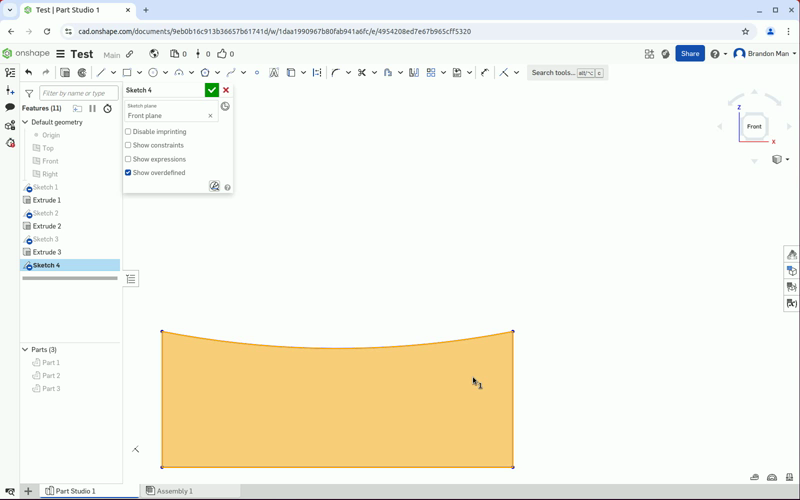
scroll(-6)
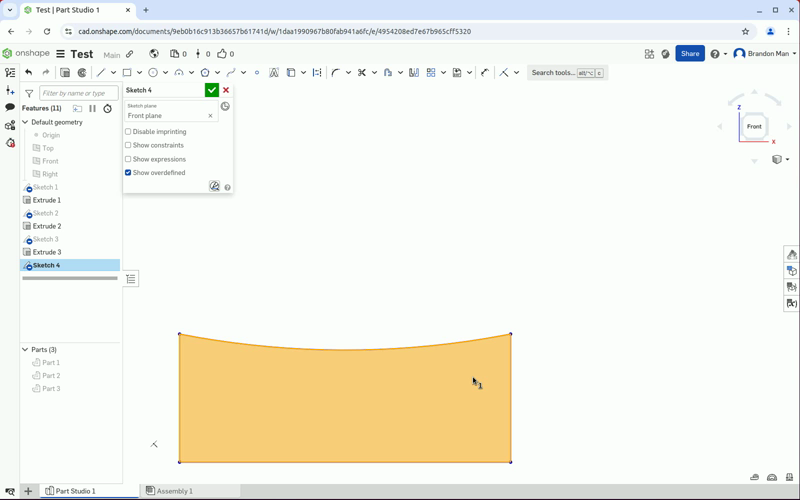
scroll(-6)
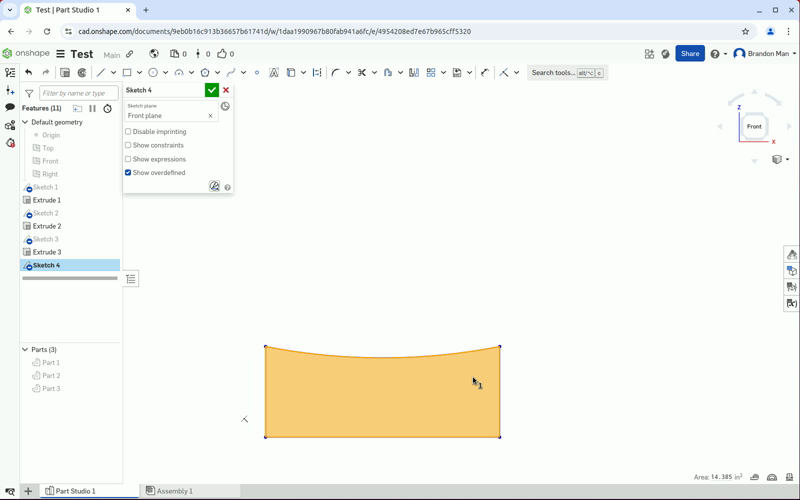
scroll(-6)
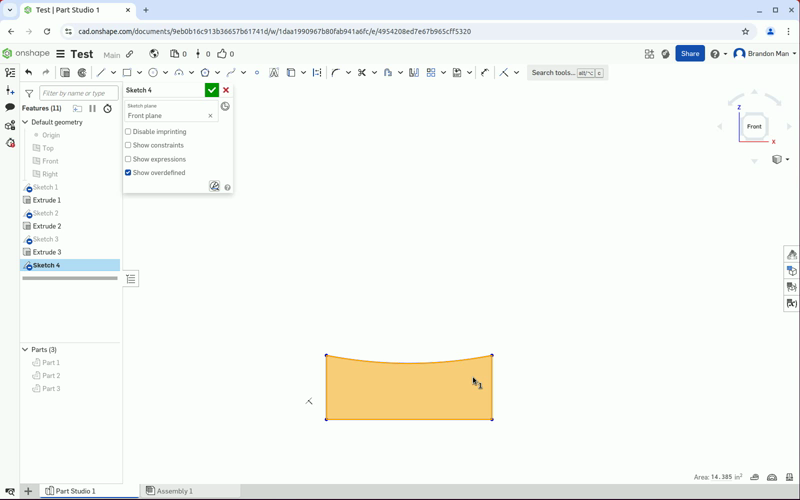
scroll(-6)
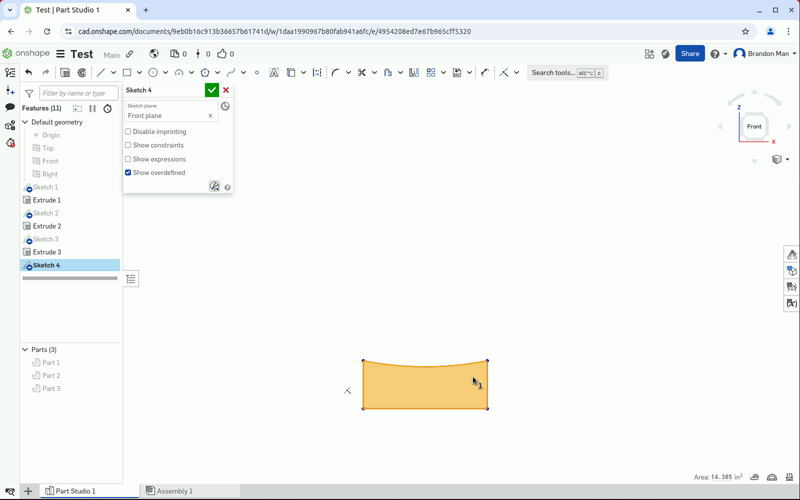
scroll(-6)
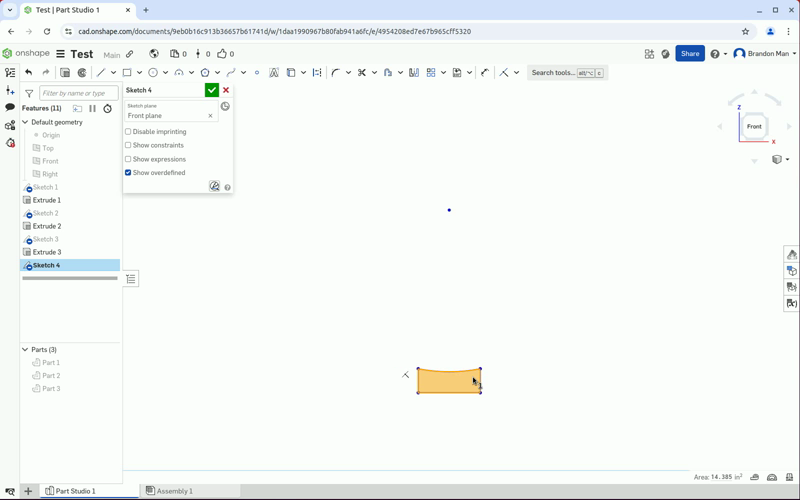
scroll(-6)
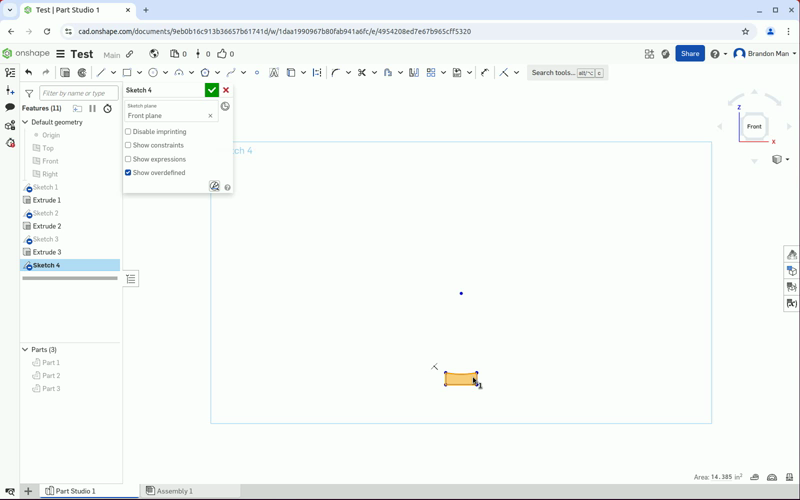
mouse_move(73, 352)
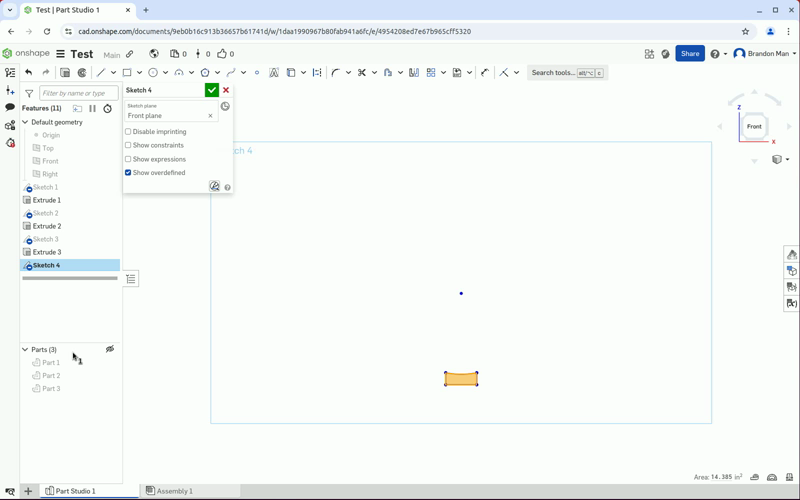
key(shift+y)
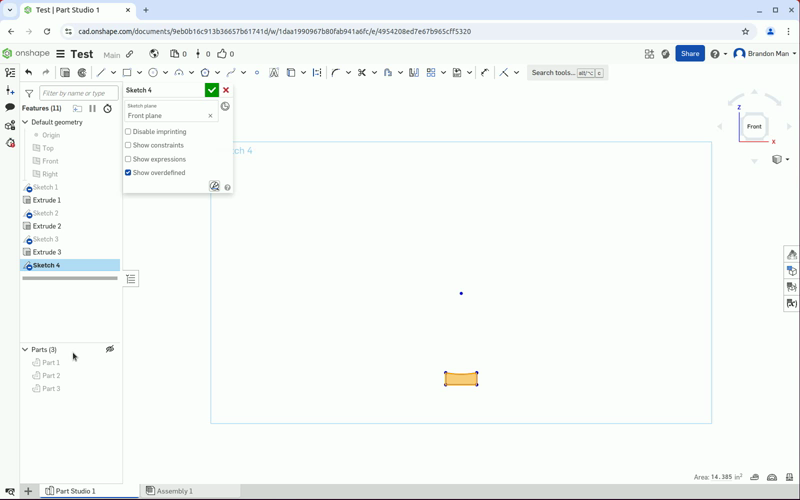
key(shift+e)
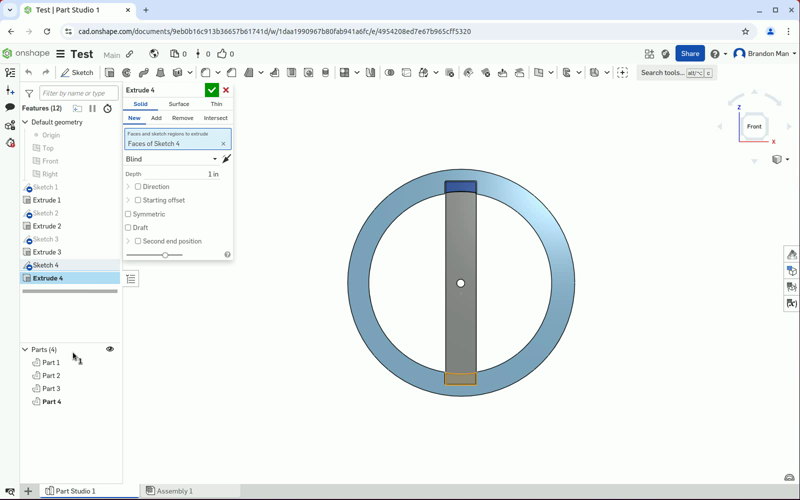
mouse_move(143, 106)
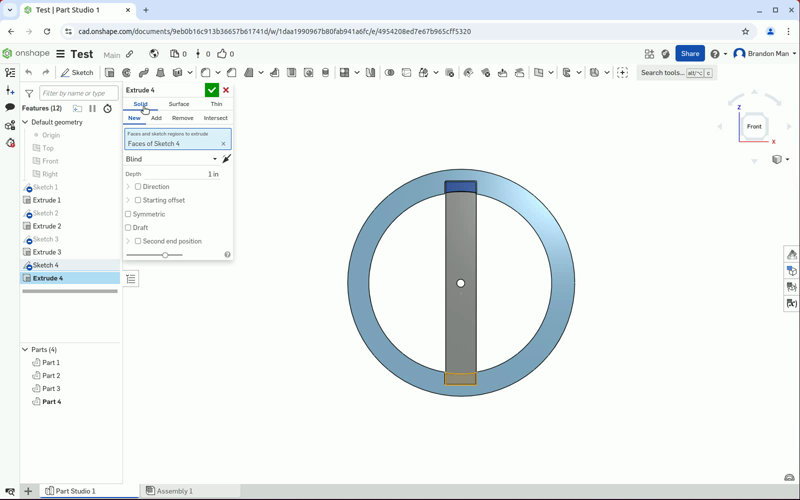
click(143, 106)
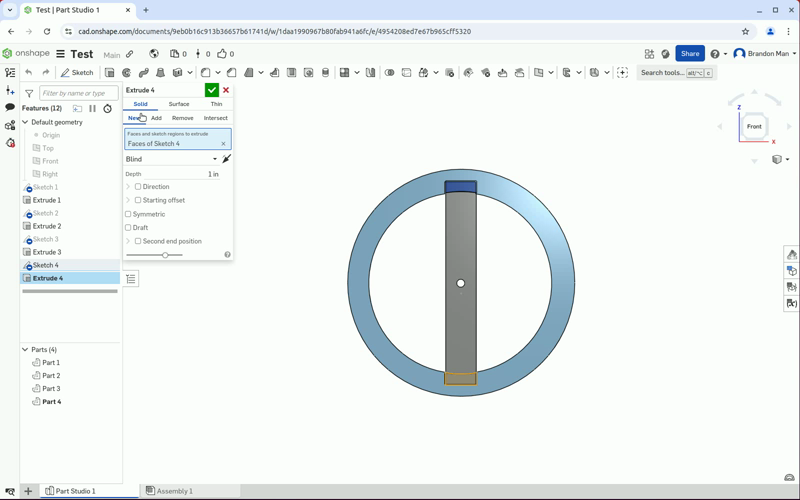
mouse_move(137, 120)
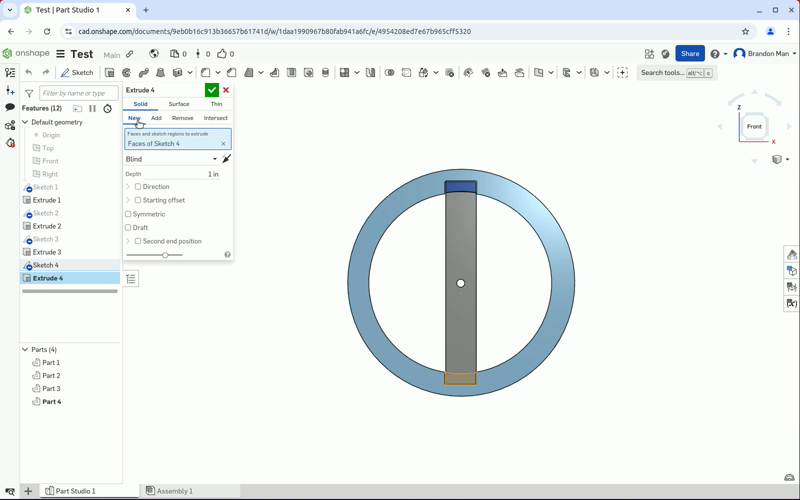
click(137, 120)
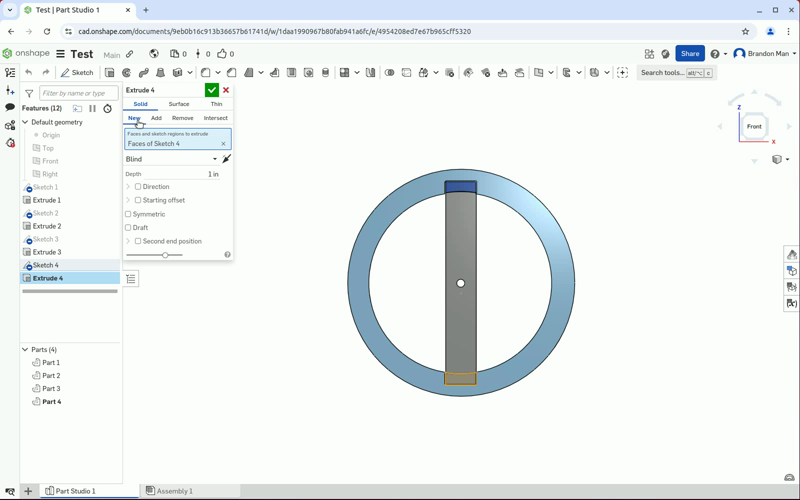
key(tab, 4)
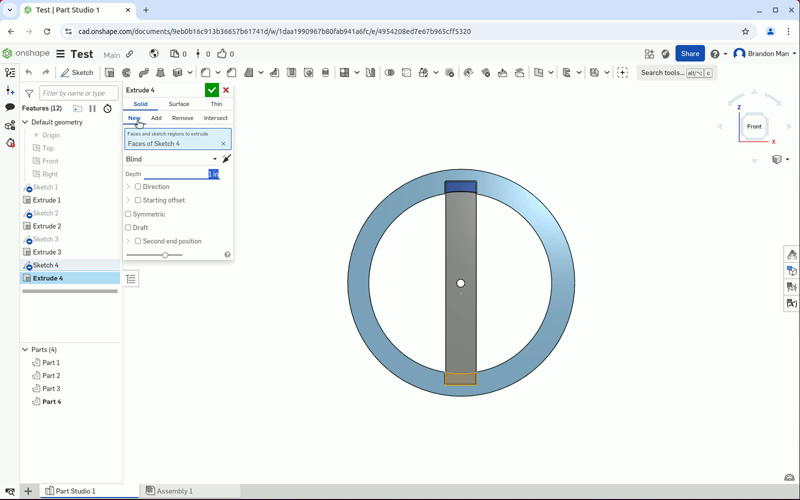
text(2.648)
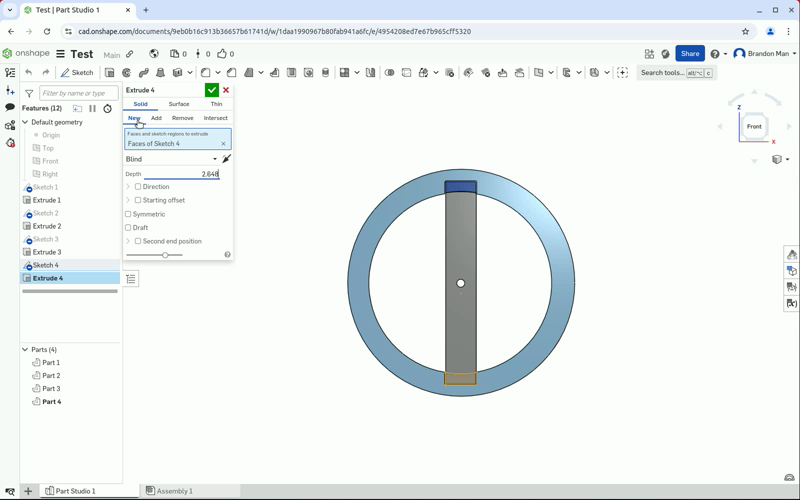
key(enter)
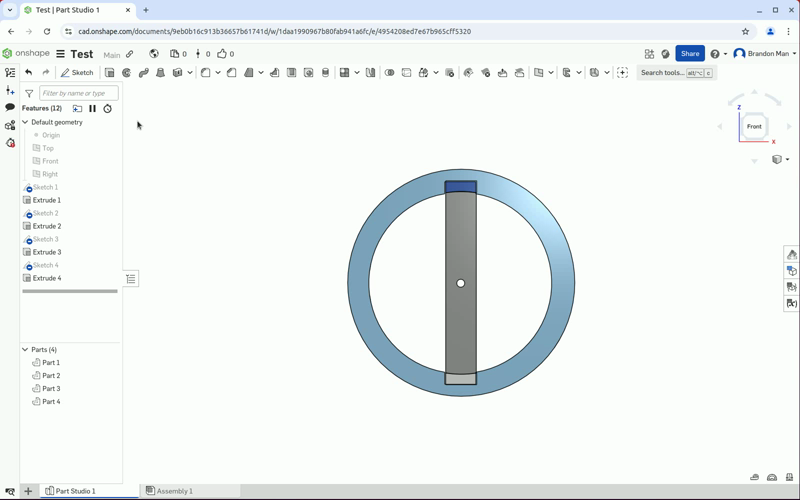
key(shift+h)
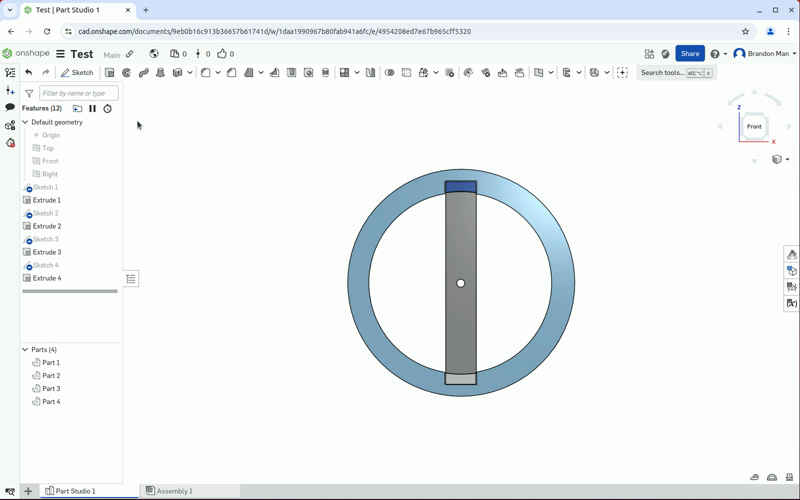
key(shift+h)
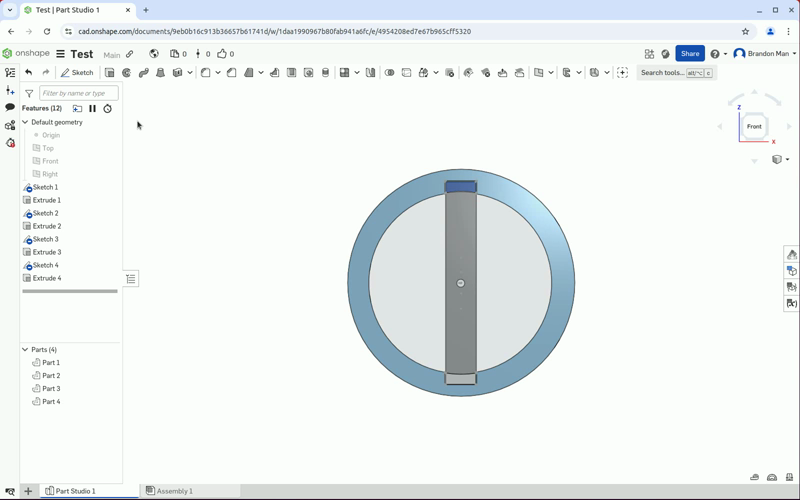
key(shift+7)
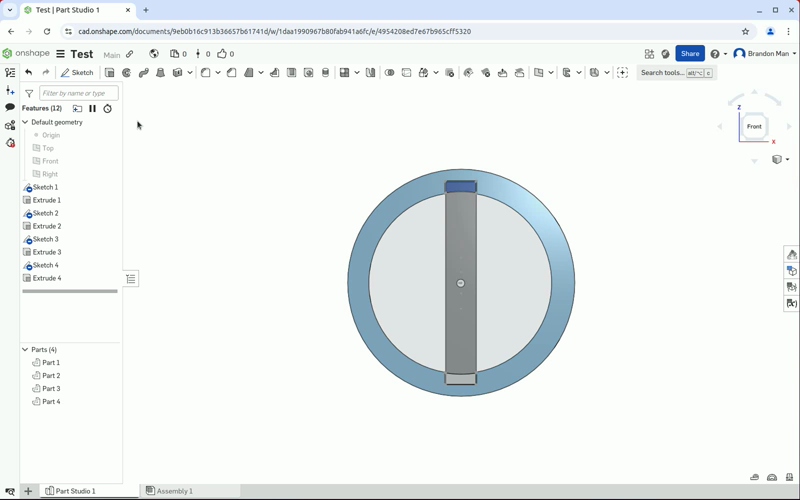
key(left, 2)
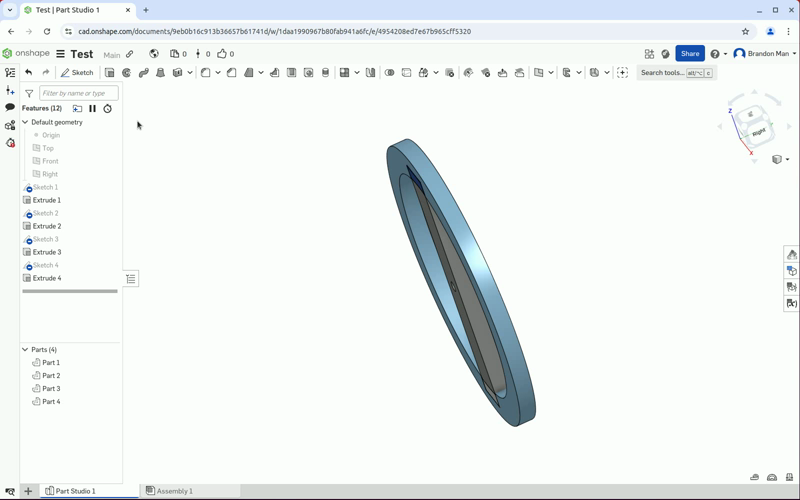
key(down, 2)
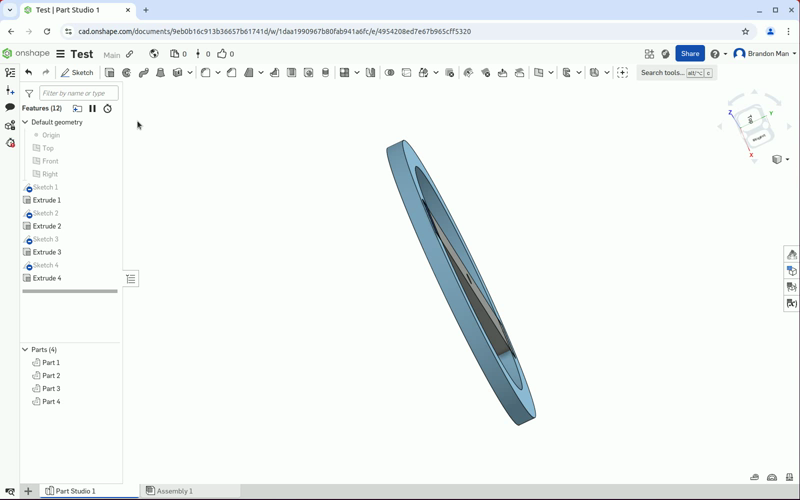
key(up, 2)
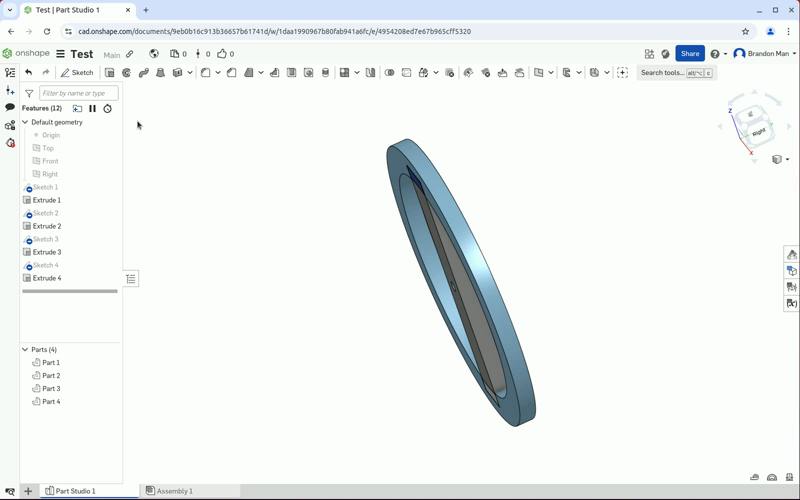
key(right, 2)
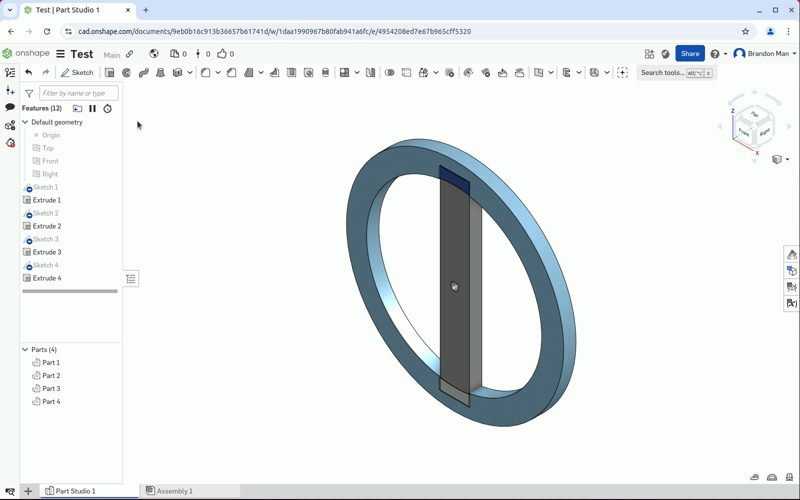
mouse_move(73, 189)
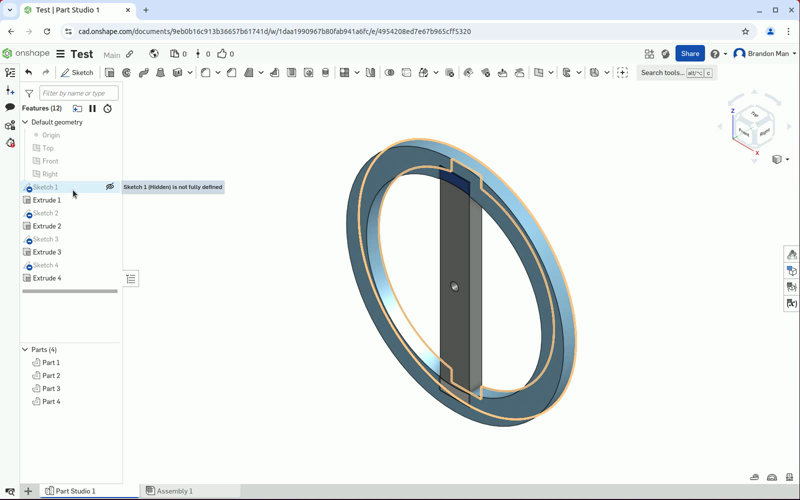
click(73, 189)